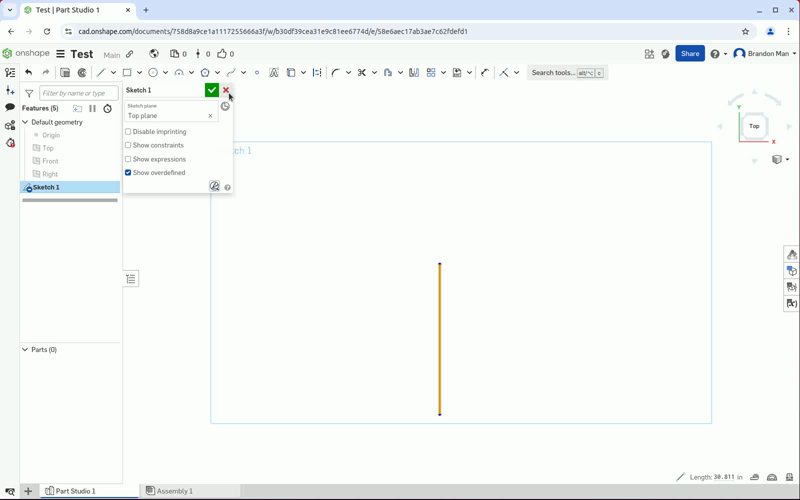
key(shift+h)
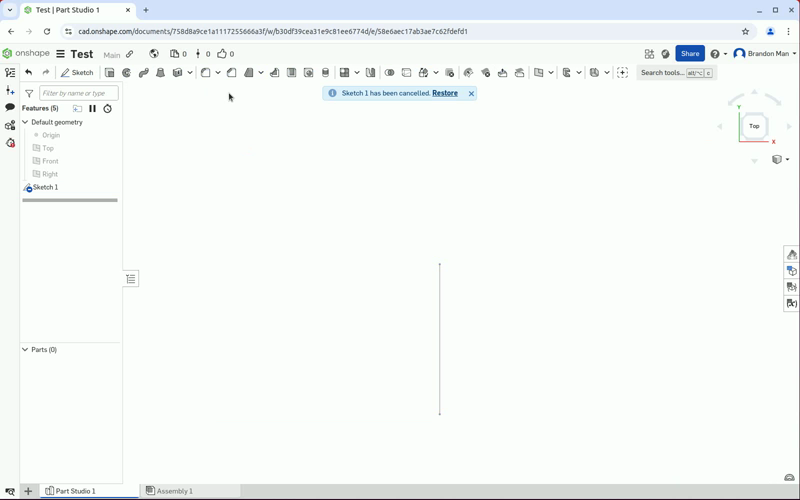
key(shift+s)
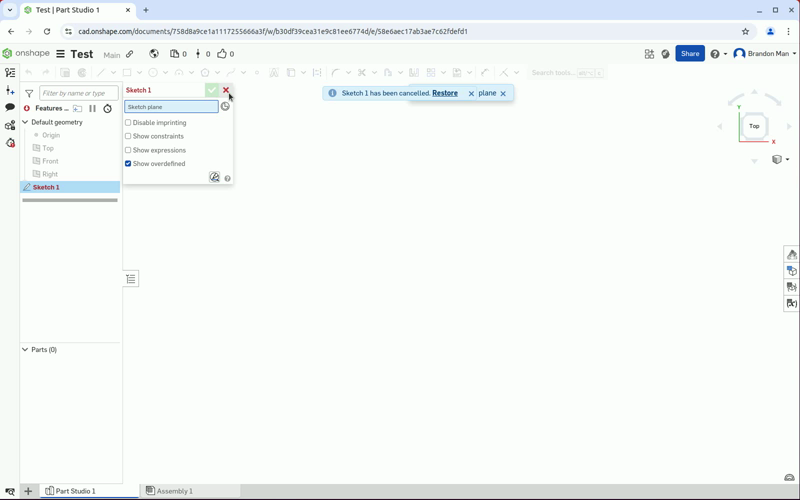
mouse_move(73, 150)
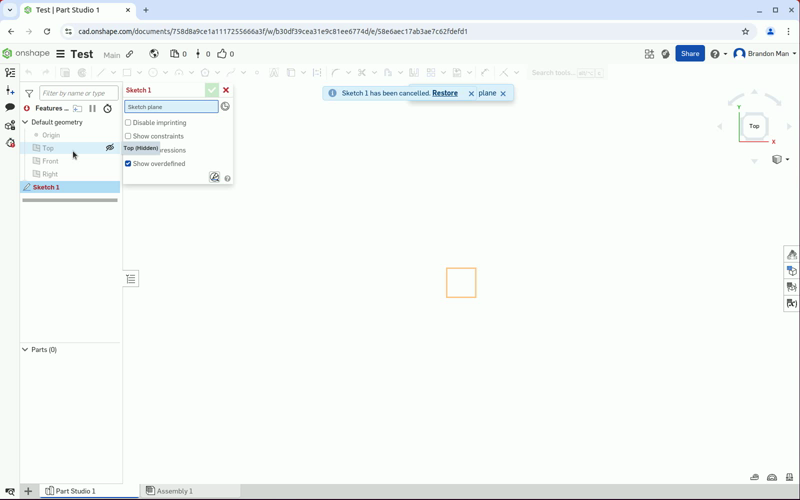
click(73, 150)
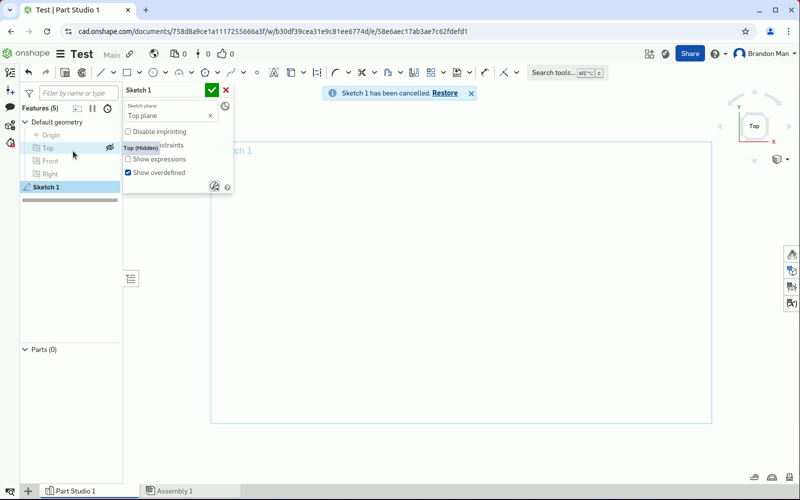
mouse_move(73, 352)
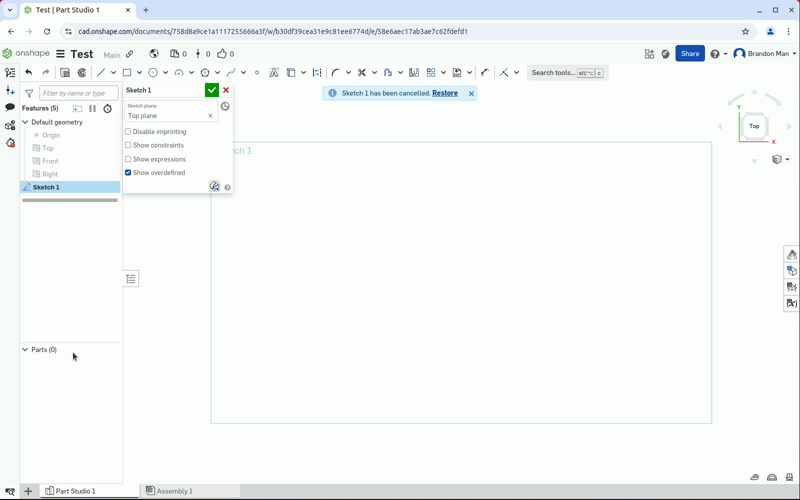
key(y)
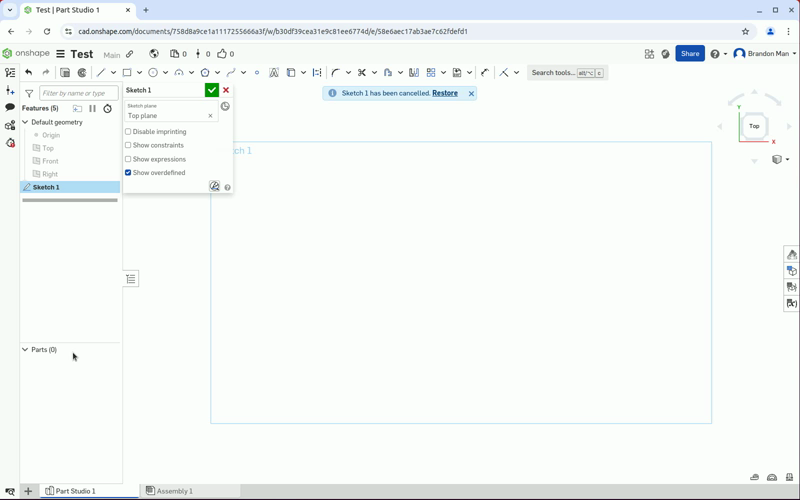
key(l)
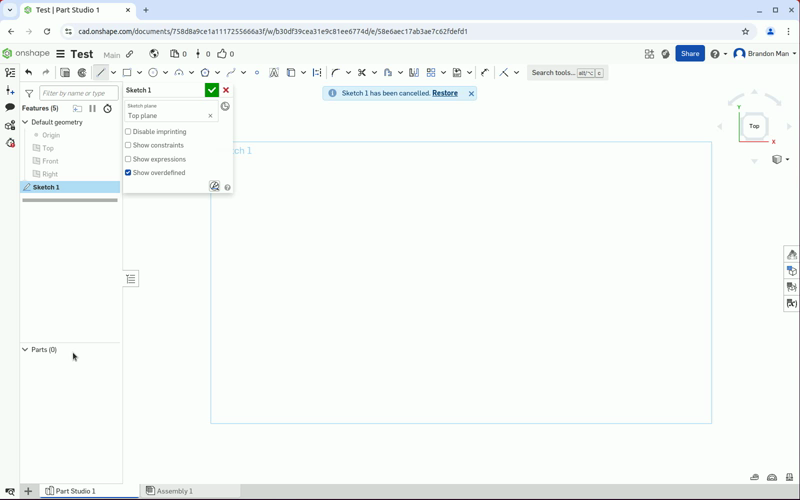
key_down(shift)
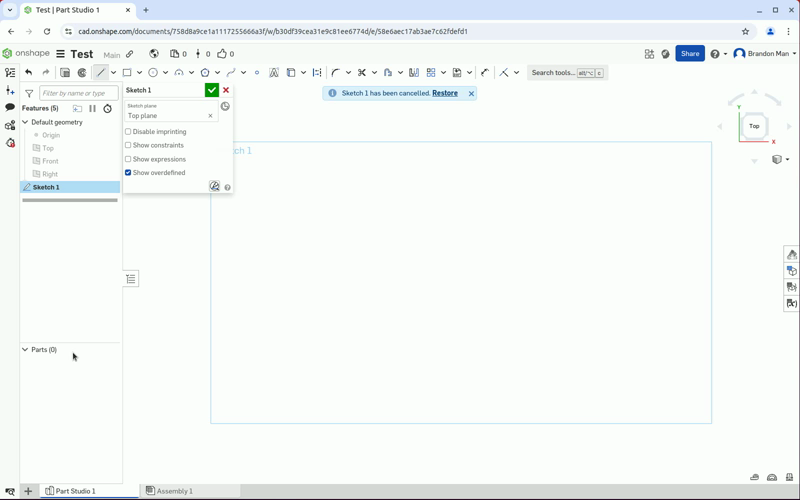
mouse_move(403, 330)
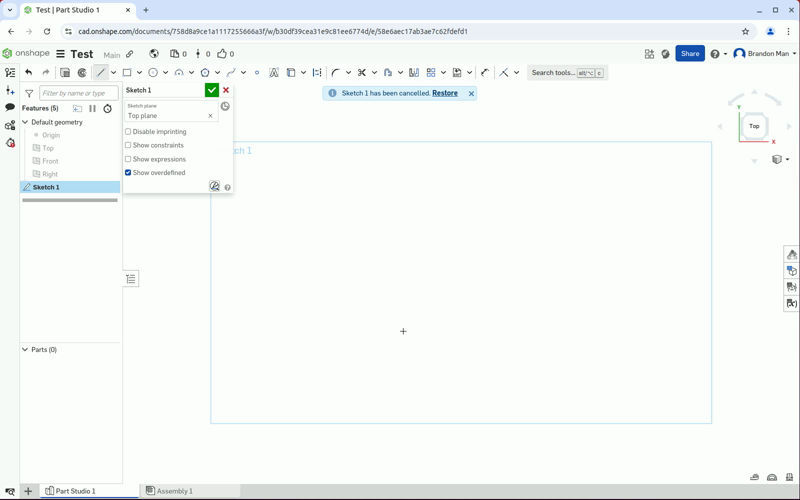
click(403, 330)
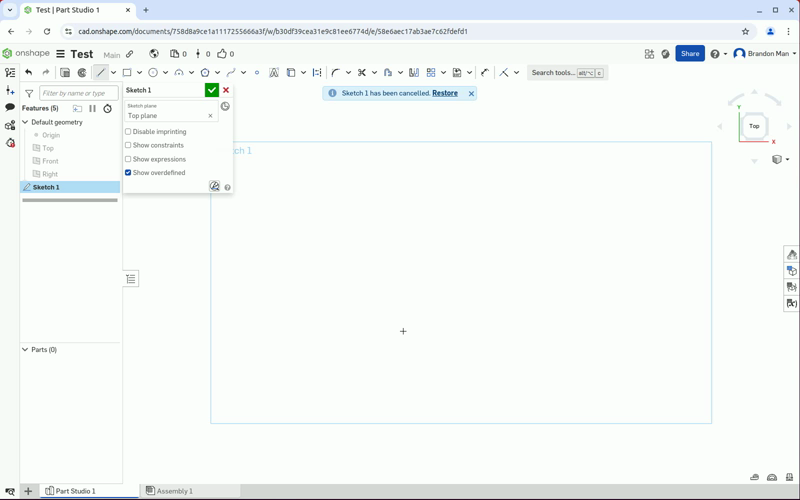
key_up(shift)
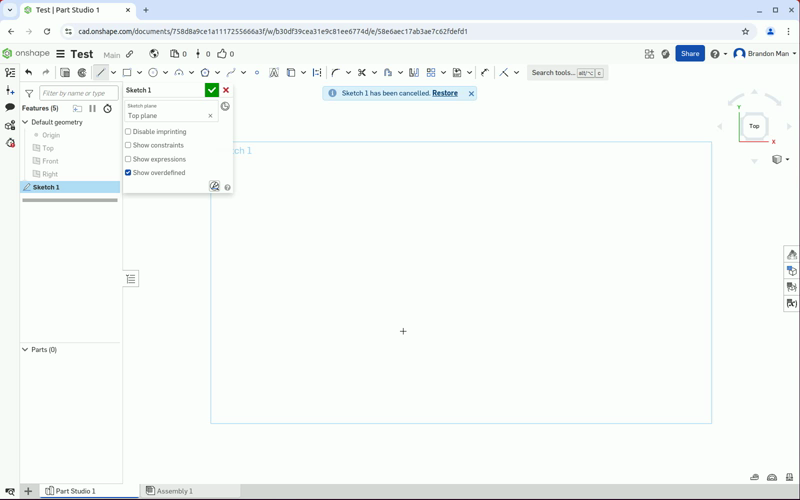
key_down(shift)
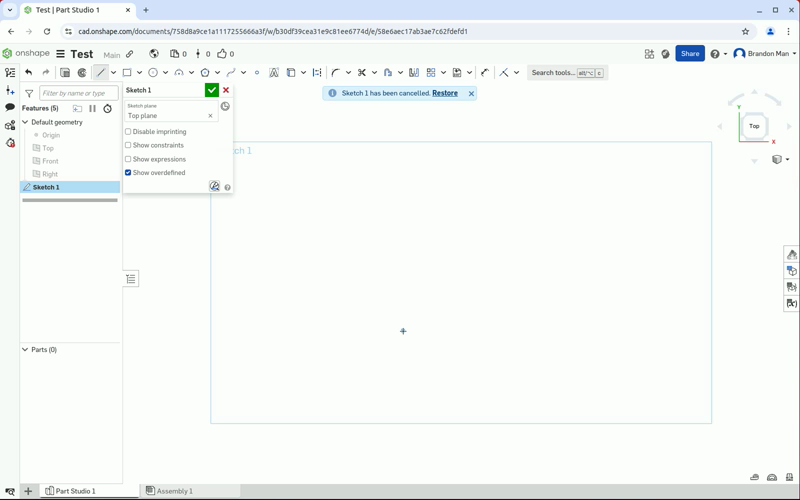
mouse_move(525, 330)
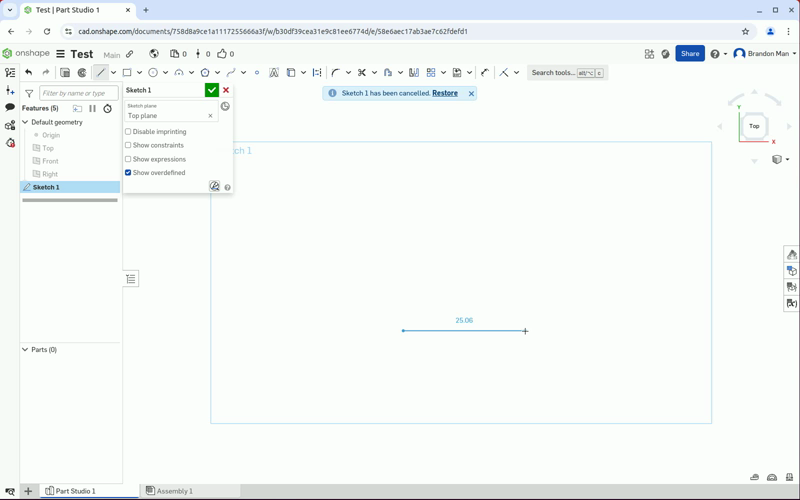
click(525, 330)
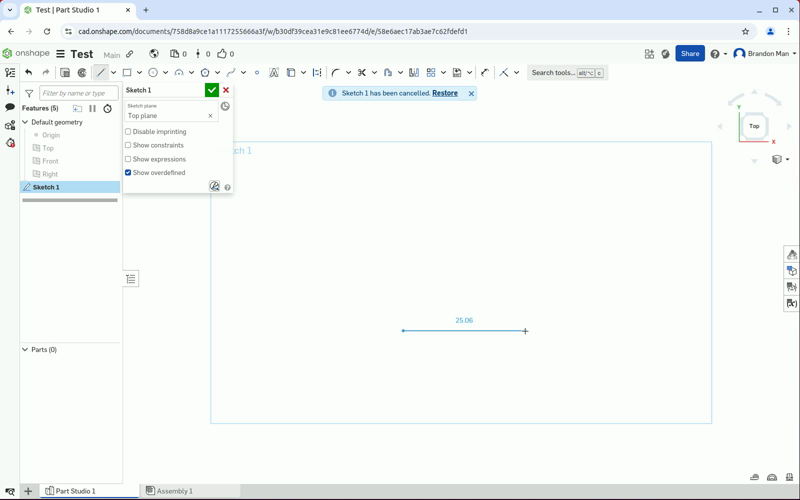
key_up(shift)
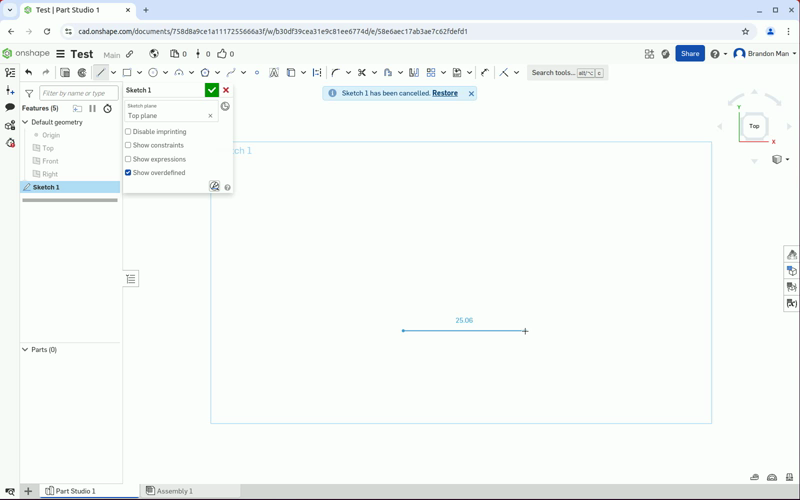
key_down(shift)
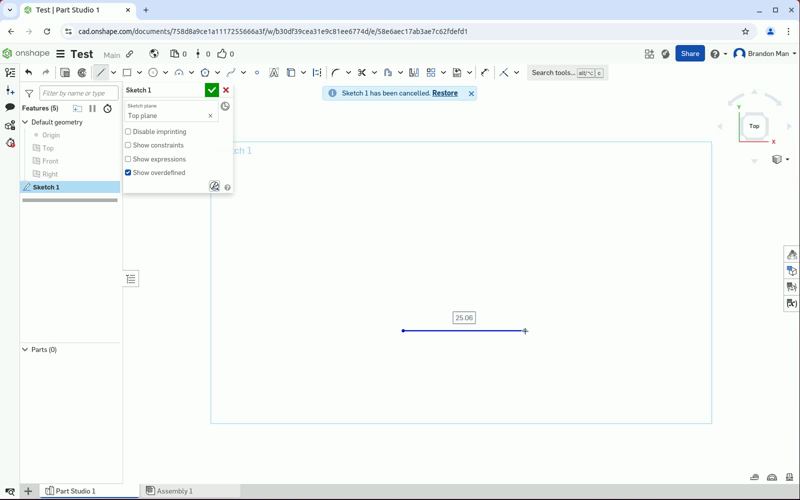
mouse_move(525, 228)
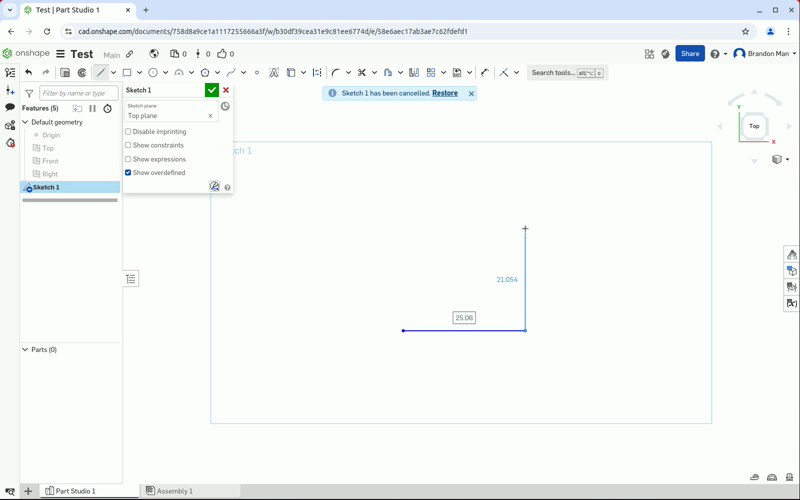
click(525, 228)
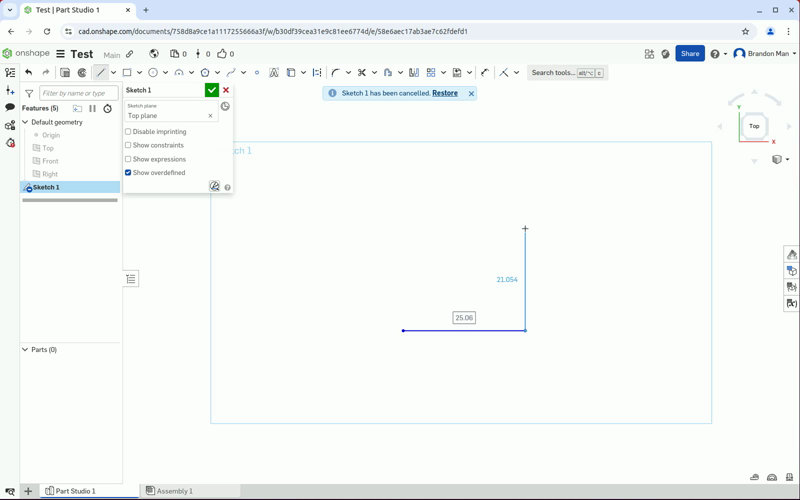
key_up(shift)
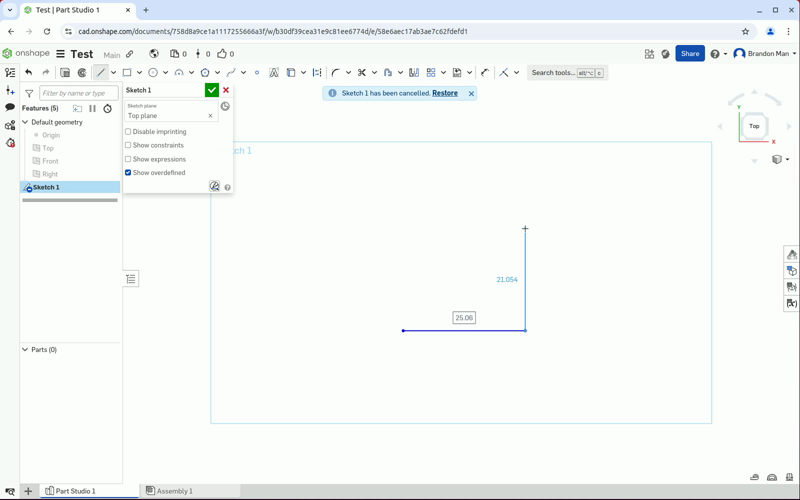
key_down(shift)
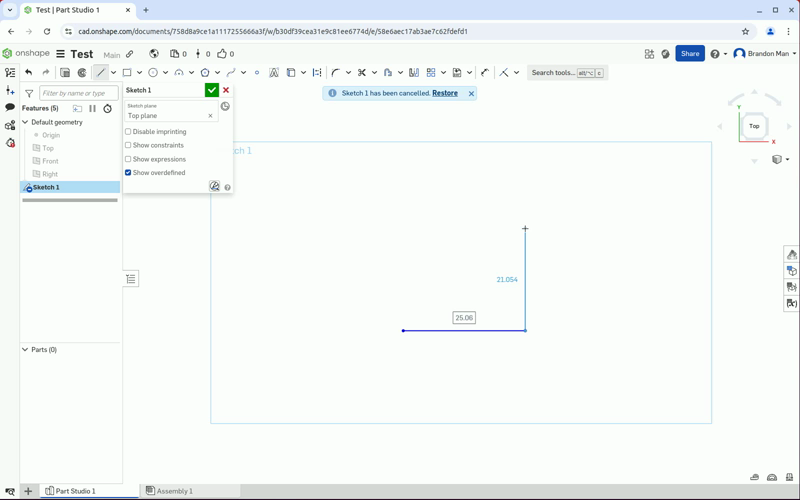
mouse_move(403, 228)
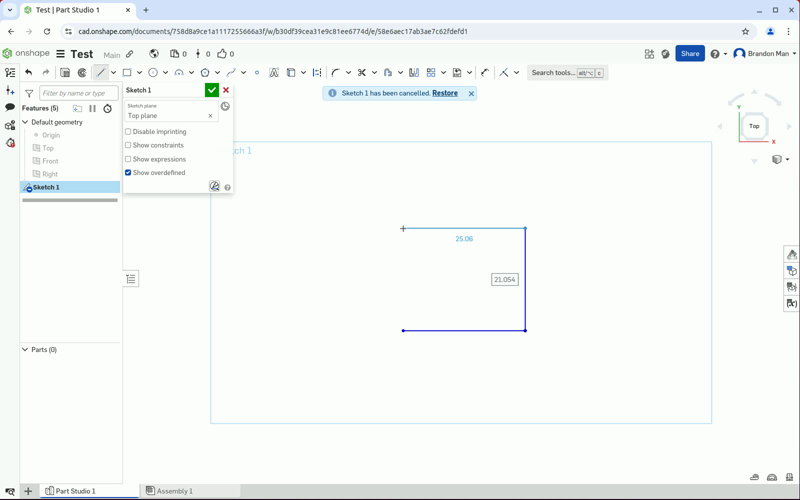
click(403, 228)
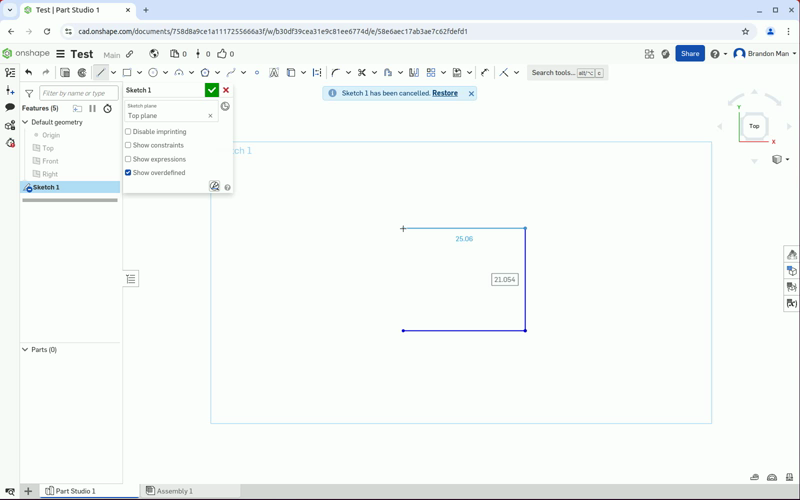
key_up(shift)
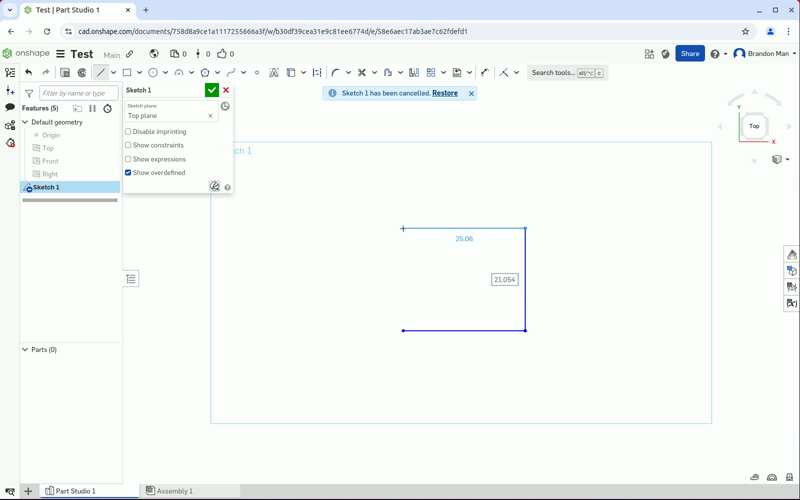
key_down(shift)
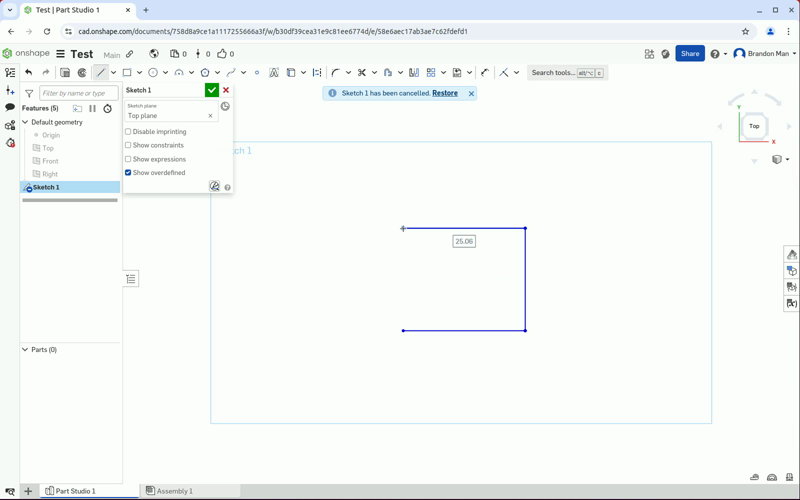
mouse_move(403, 330)
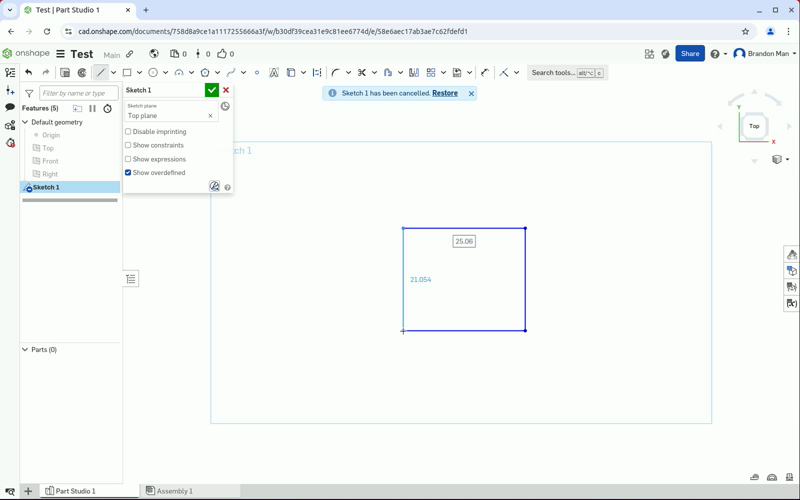
key_up(shift)
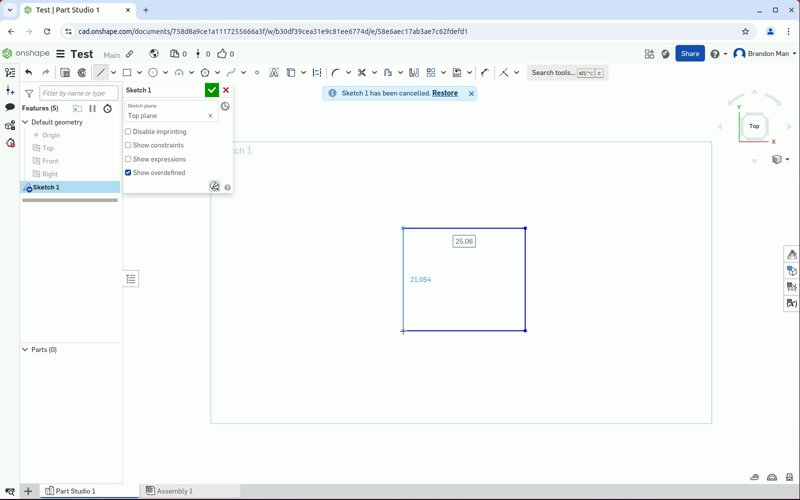
click(403, 330)
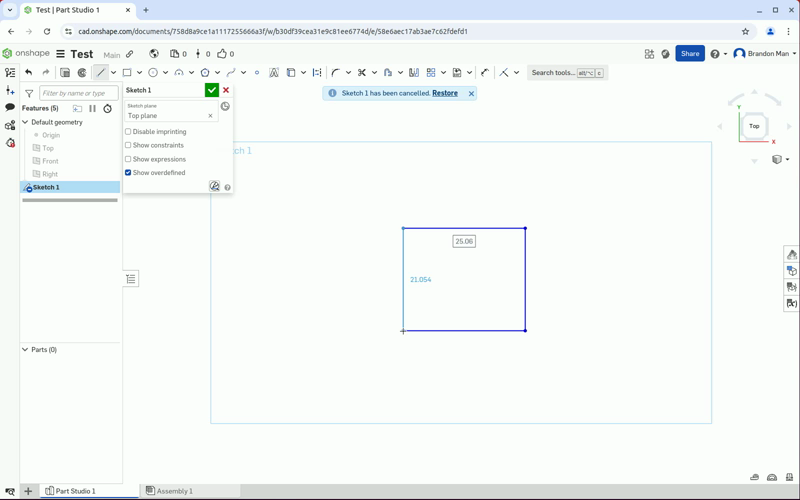
key(esc)
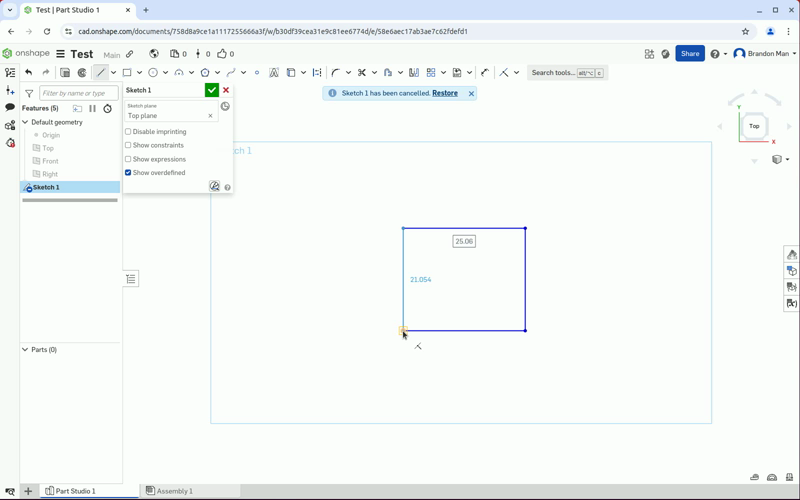
mouse_move(440, 308)
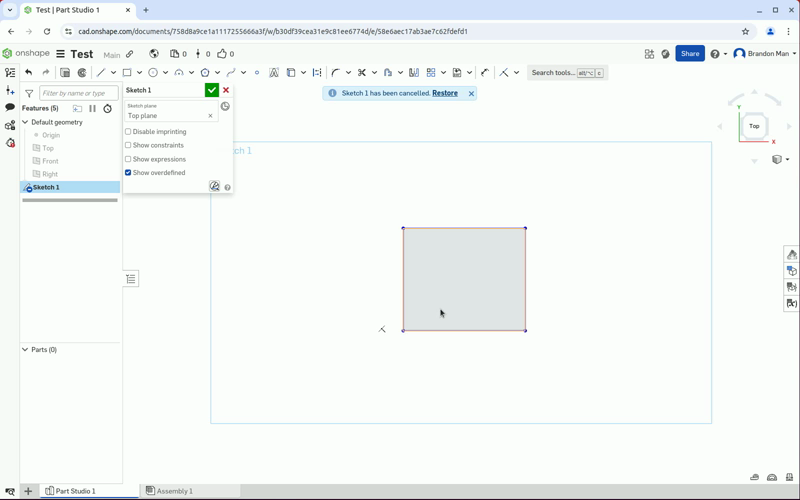
click(440, 308)
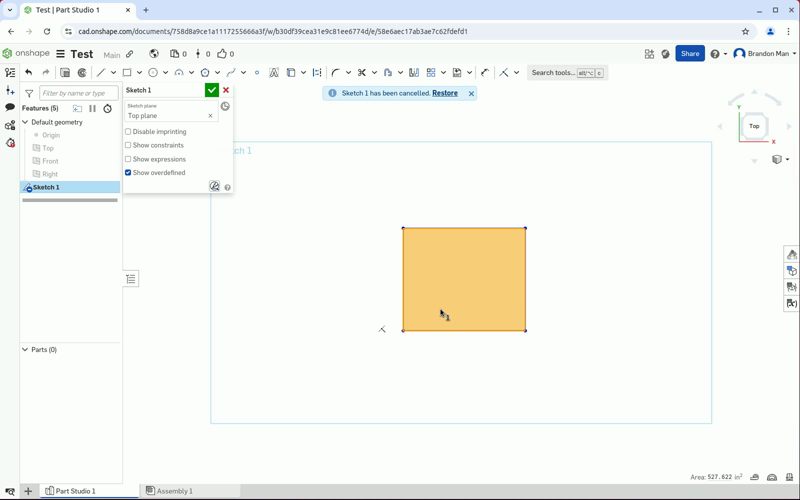
mouse_move(73, 352)
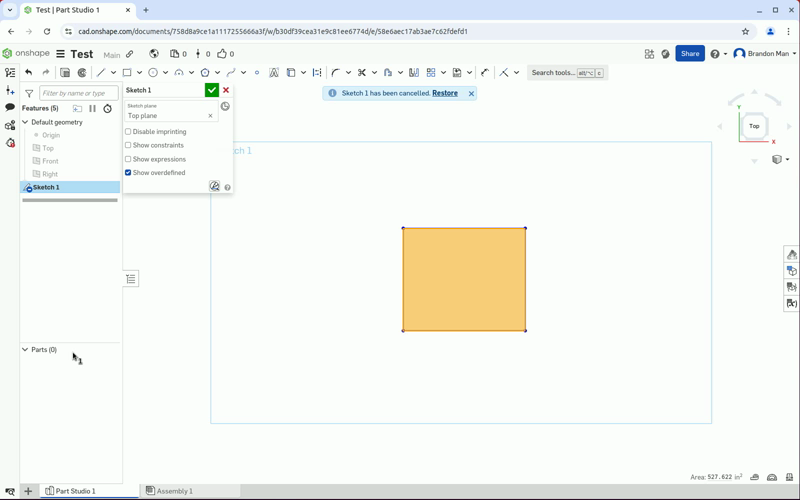
key(shift+y)
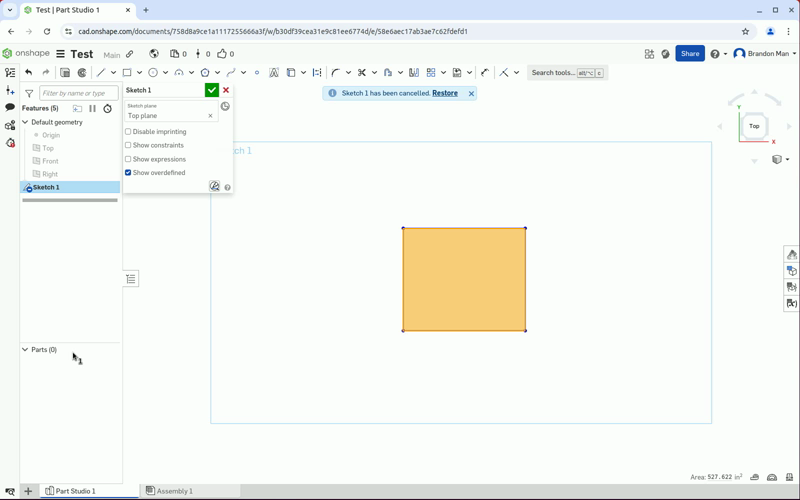
key(shift+e)
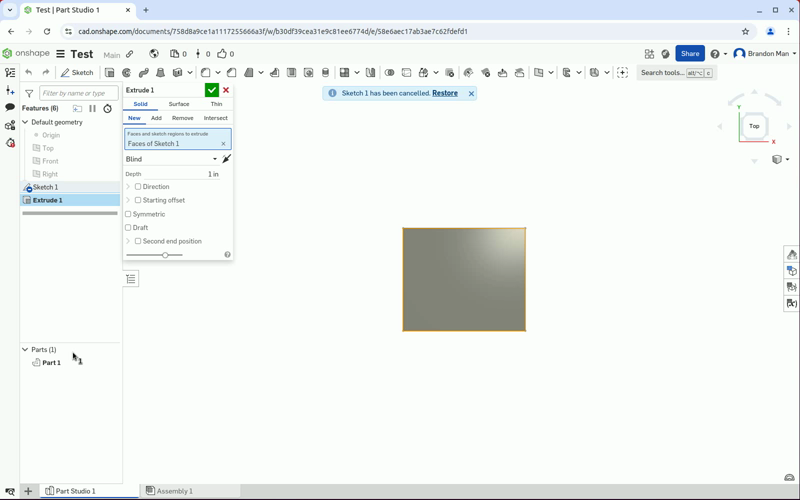
mouse_move(143, 106)
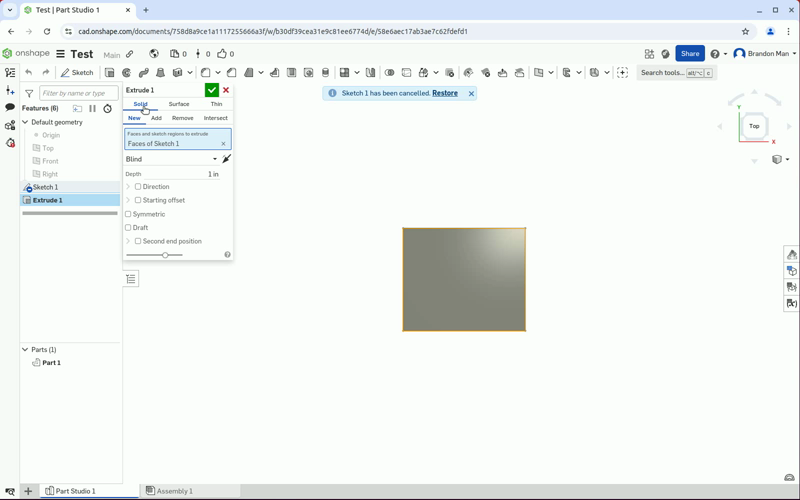
click(143, 106)
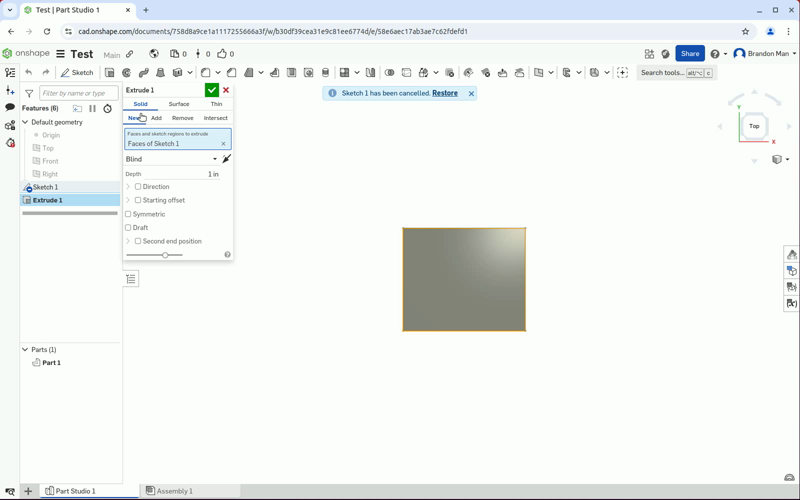
mouse_move(137, 120)
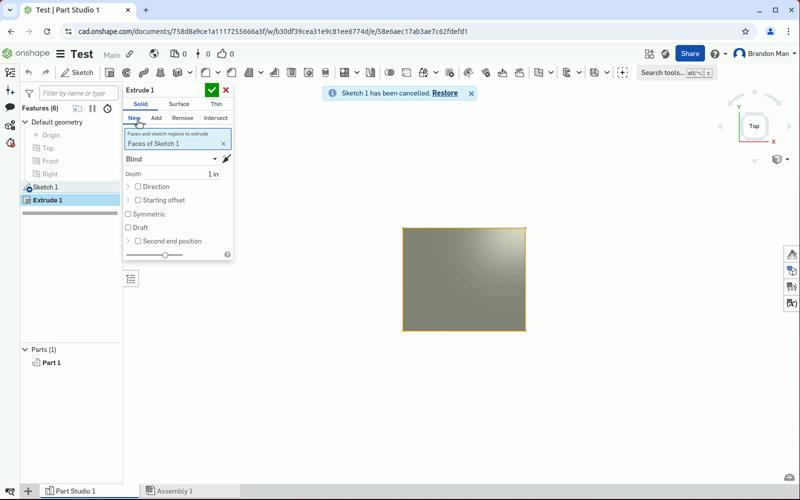
click(137, 120)
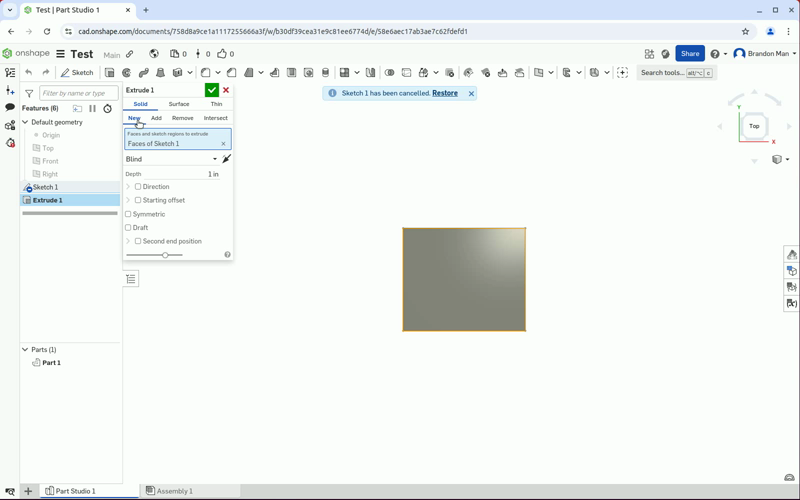
key(tab, 4)
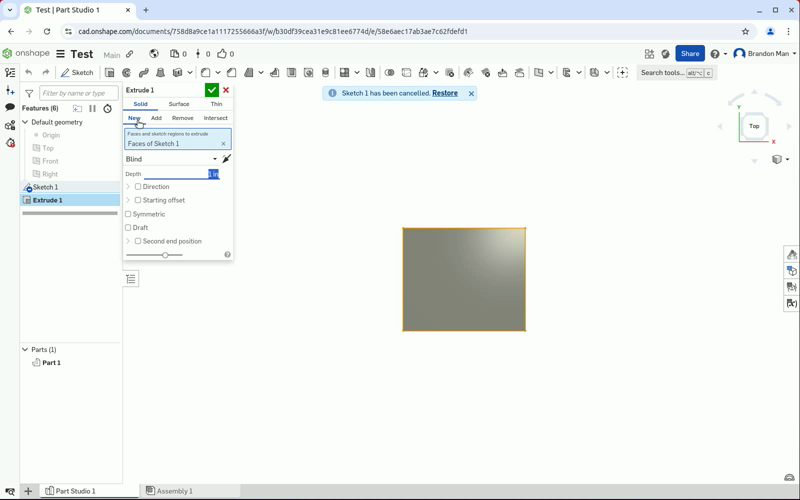
text(15.165)
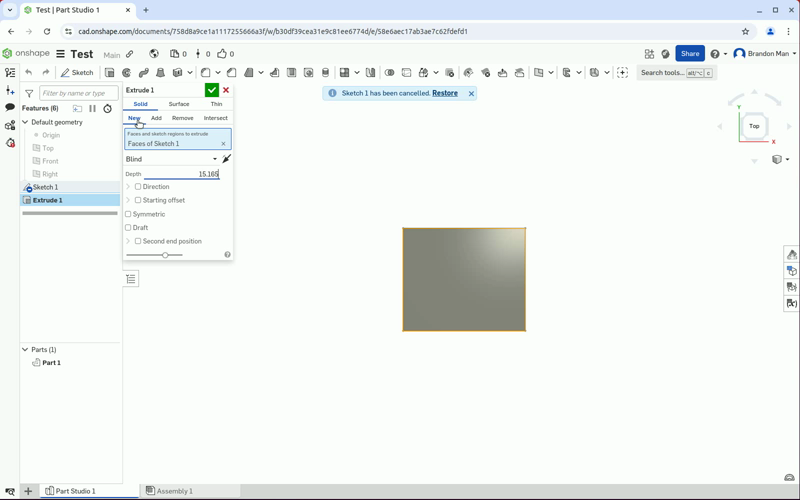
key(enter)
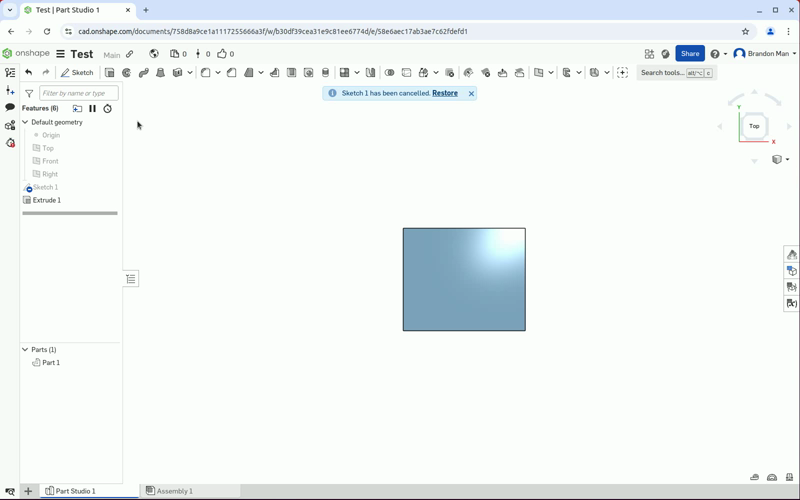
key(shift+h)
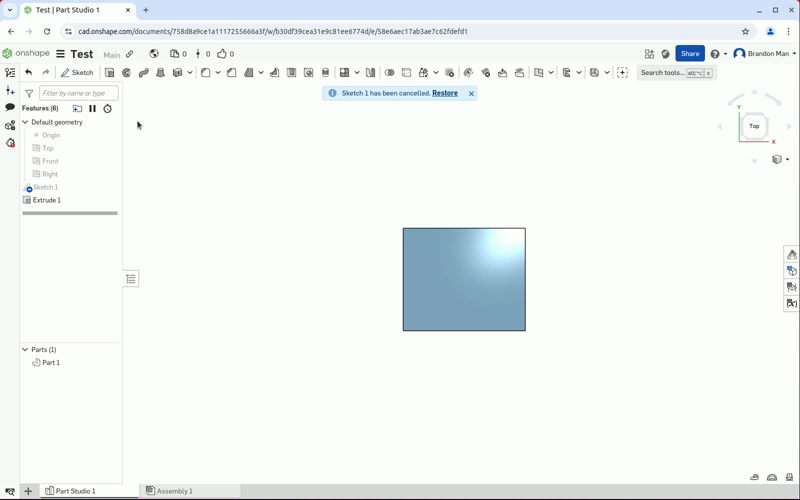
key(shift+h)
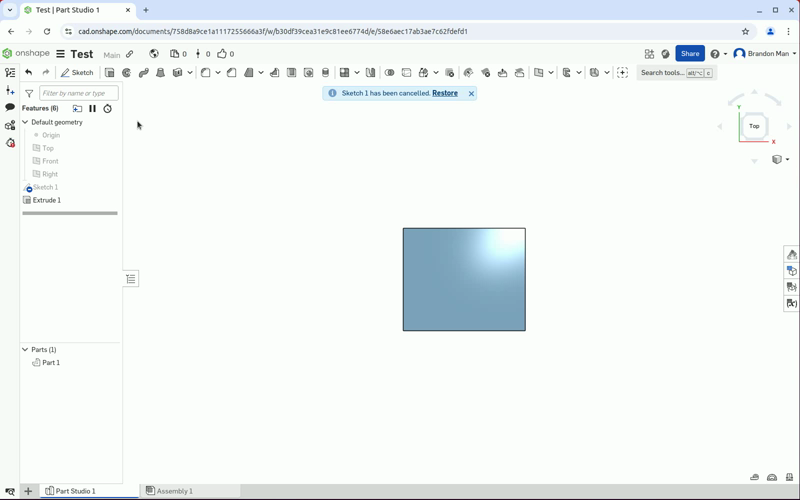
mouse_move(73, 189)
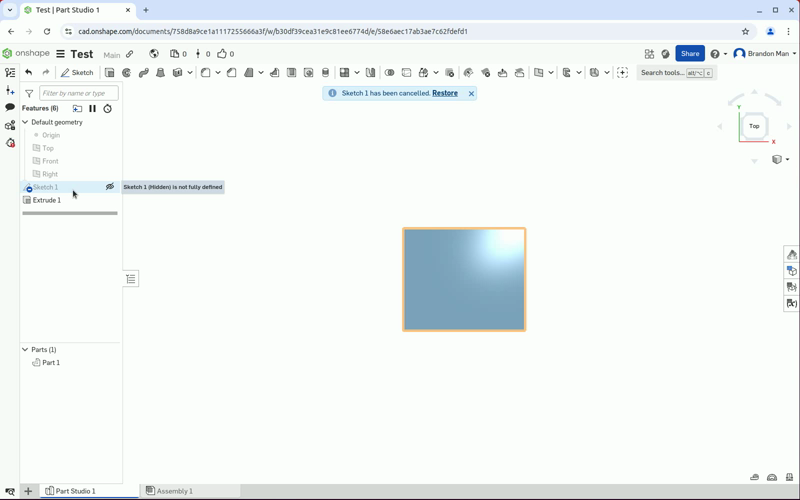
click(73, 189)
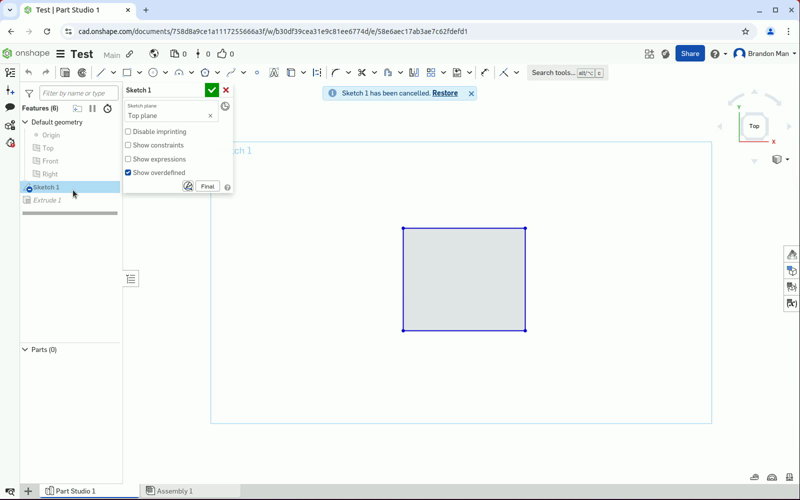
mouse_move(229, 92)
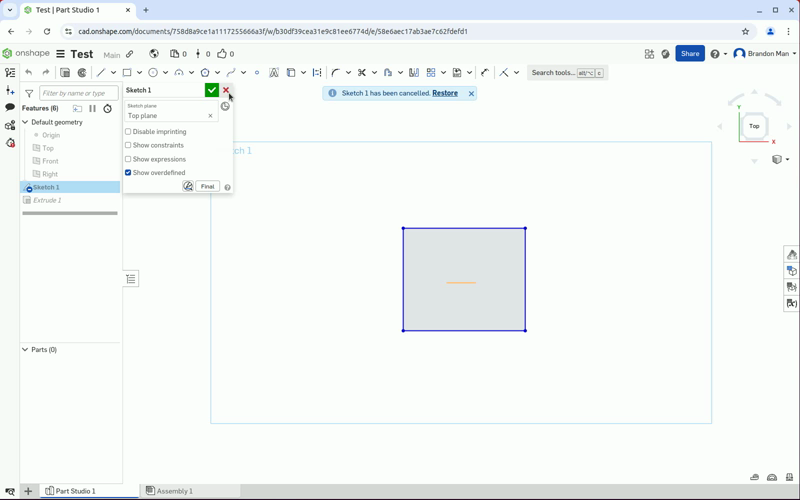
click(229, 92)
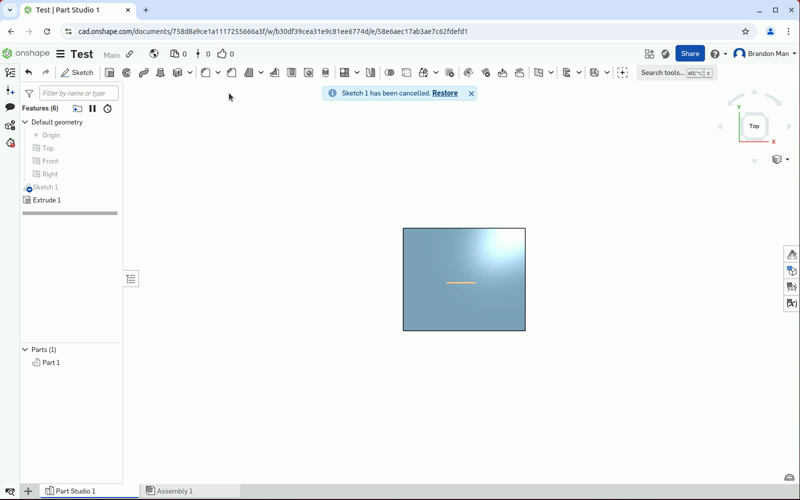
mouse_move(541, 75)
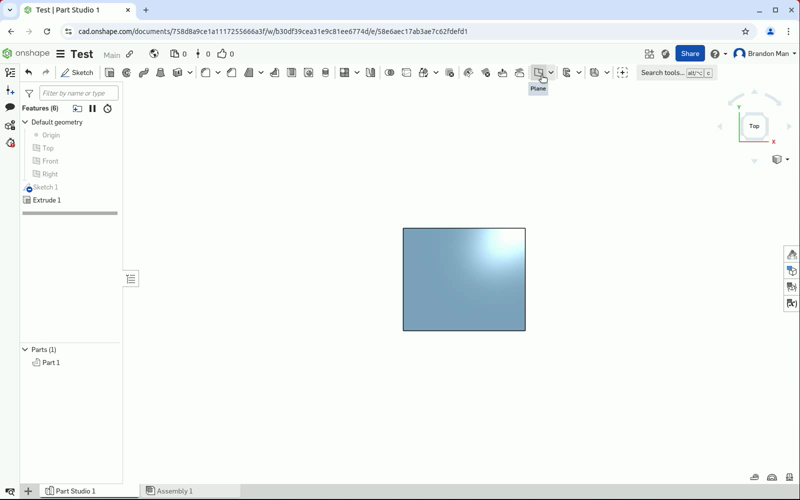
click(541, 75)
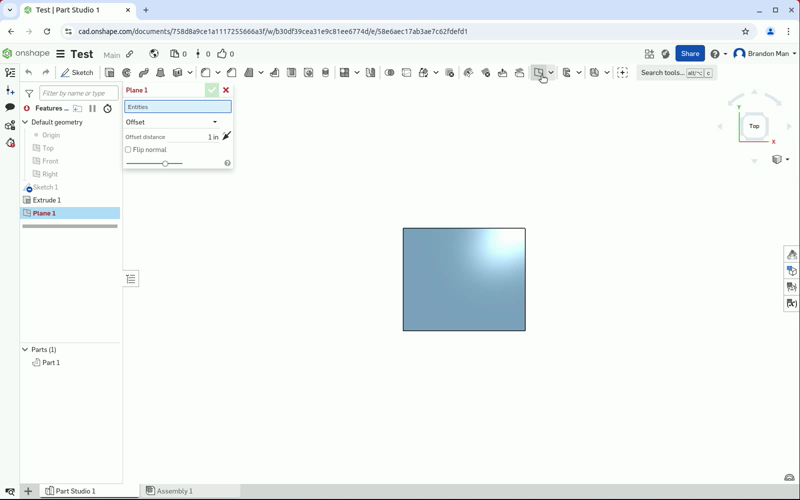
mouse_move(73, 150)
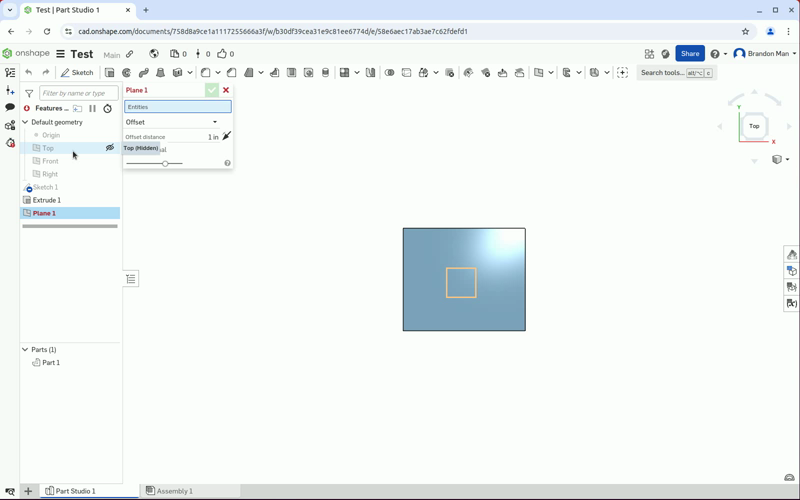
click(73, 150)
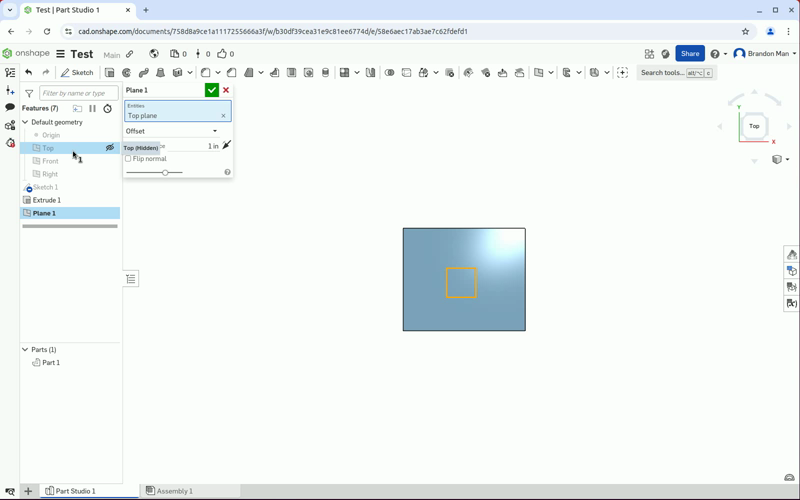
key(tab, 2)
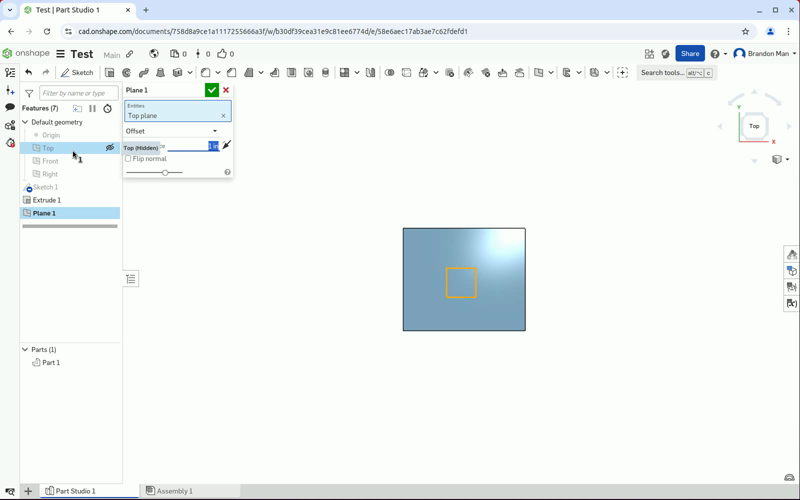
text(15.159)
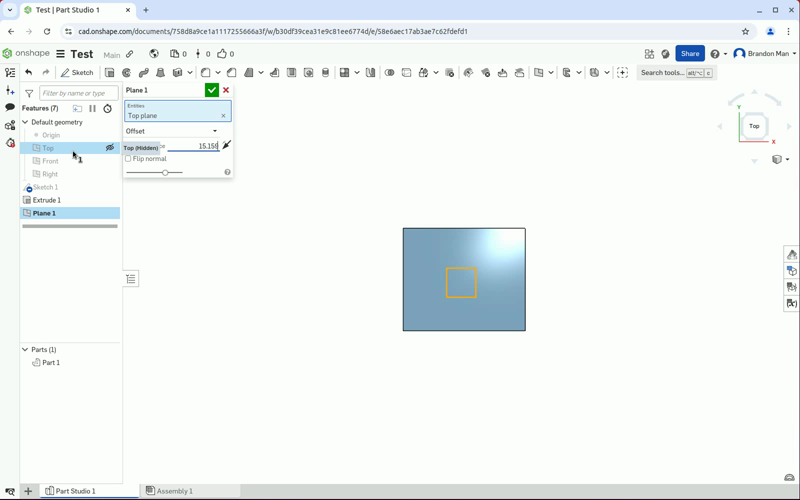
key(enter, 2)
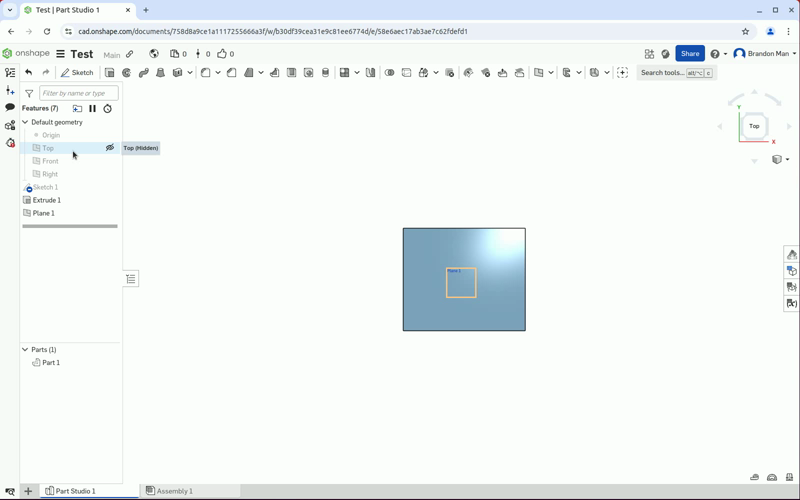
key(shift+s)
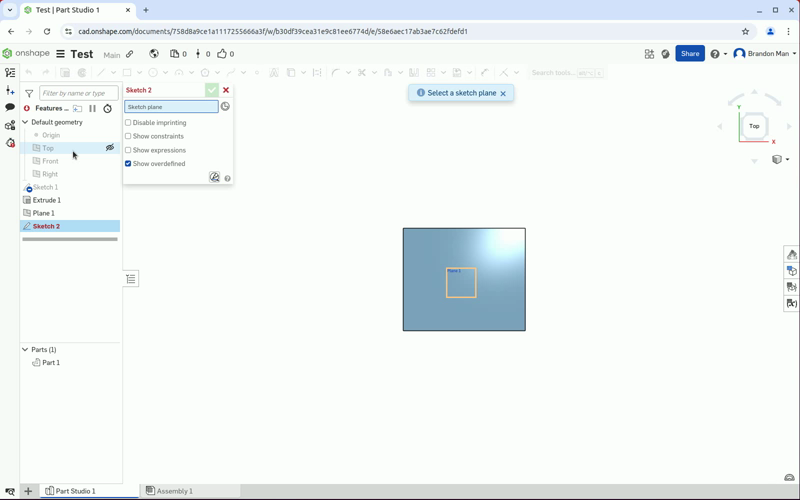
mouse_move(73, 215)
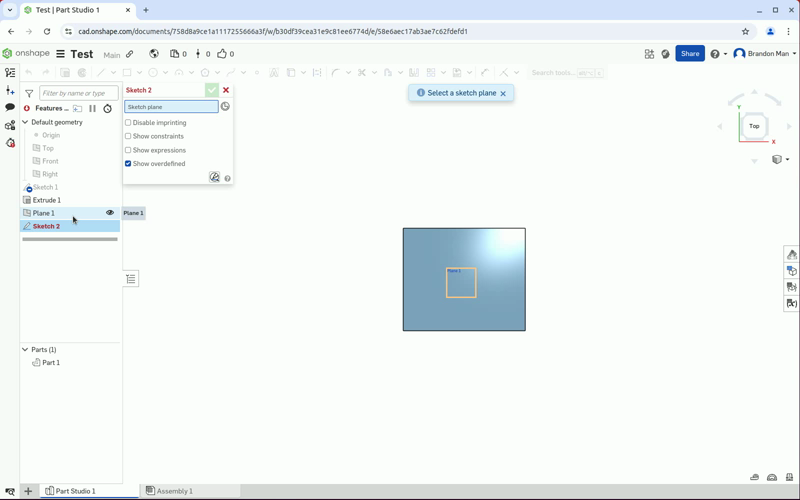
click(73, 215)
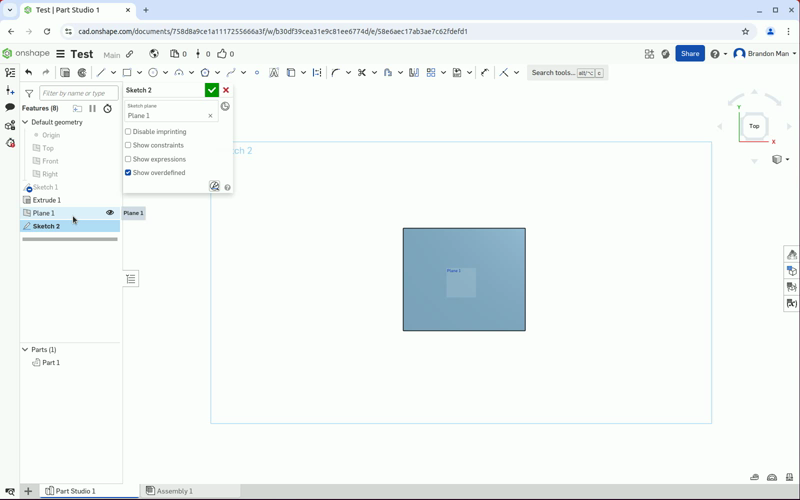
mouse_move(73, 352)
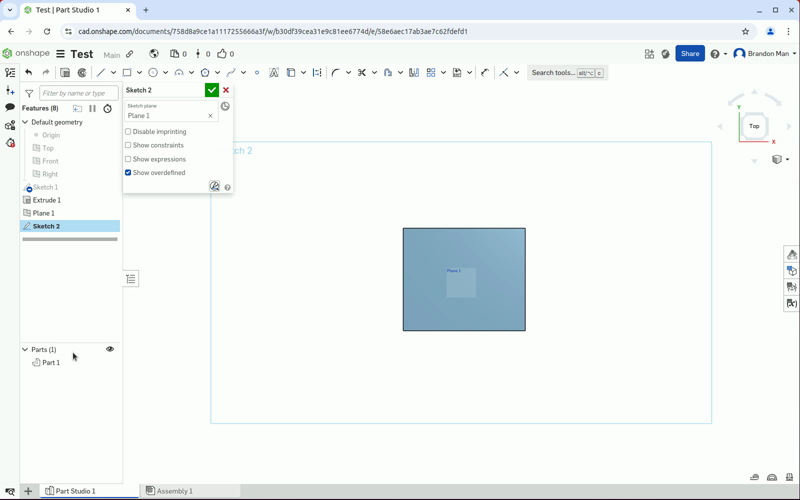
key(y)
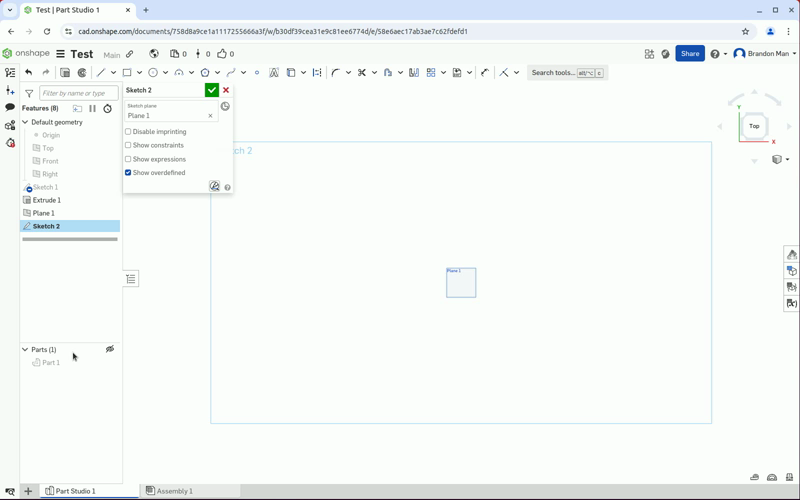
key(l)
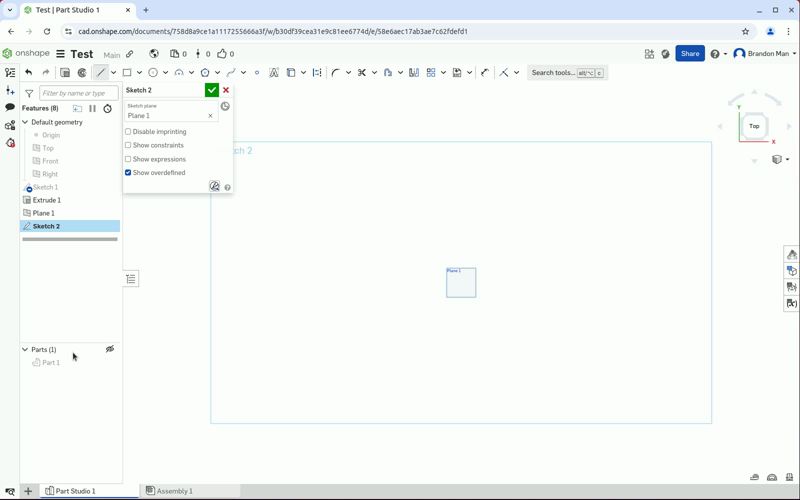
key_down(shift)
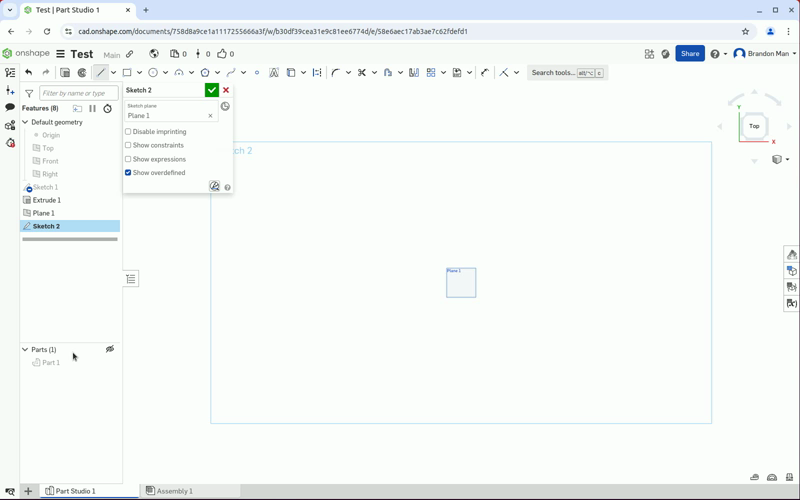
mouse_move(416, 319)
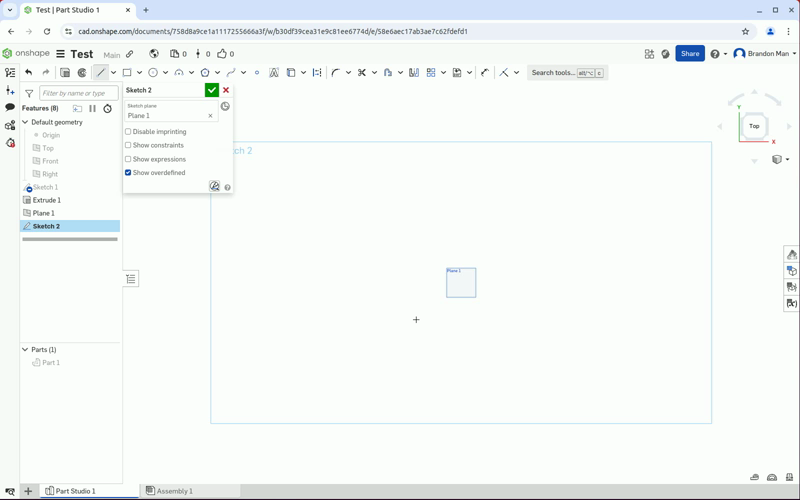
click(416, 319)
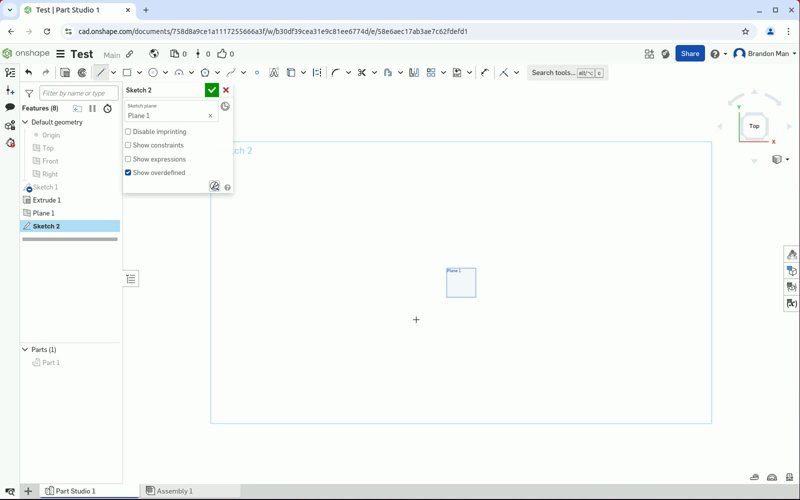
key_up(shift)
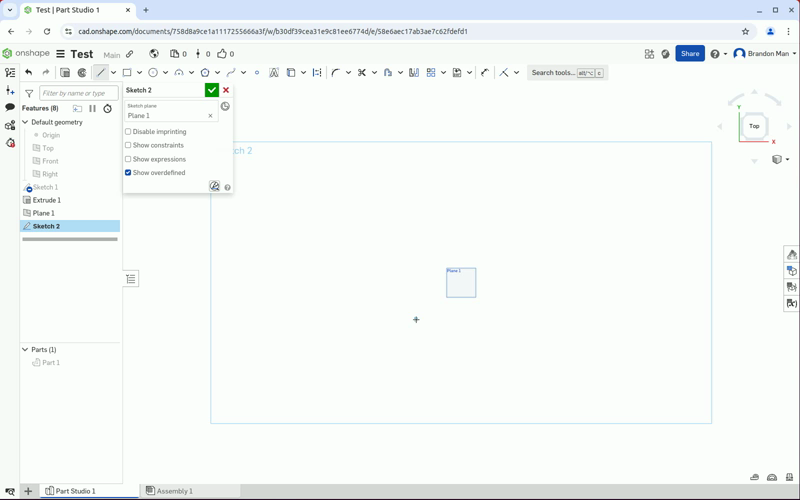
key_down(shift)
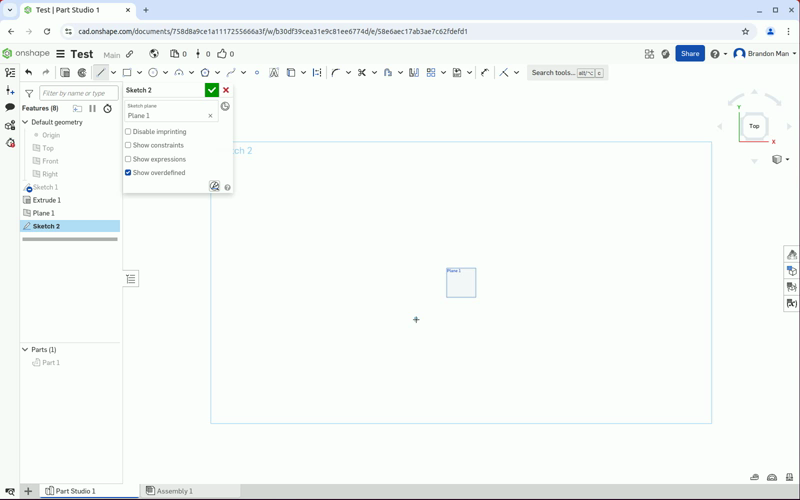
mouse_move(516, 319)
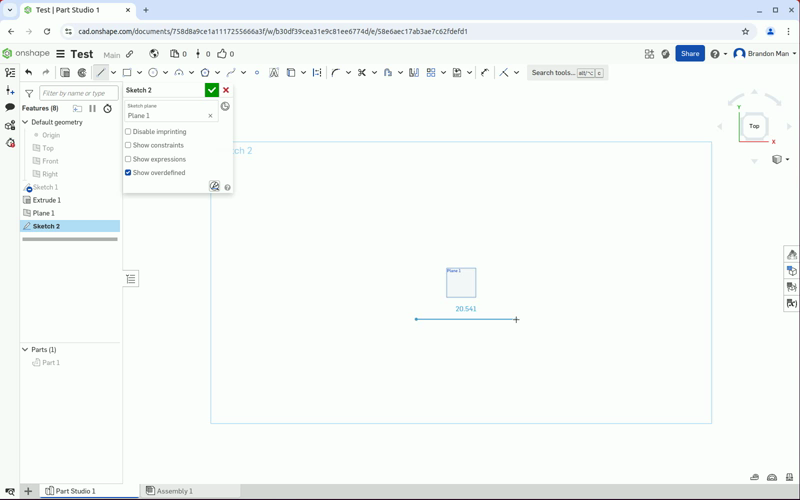
click(516, 319)
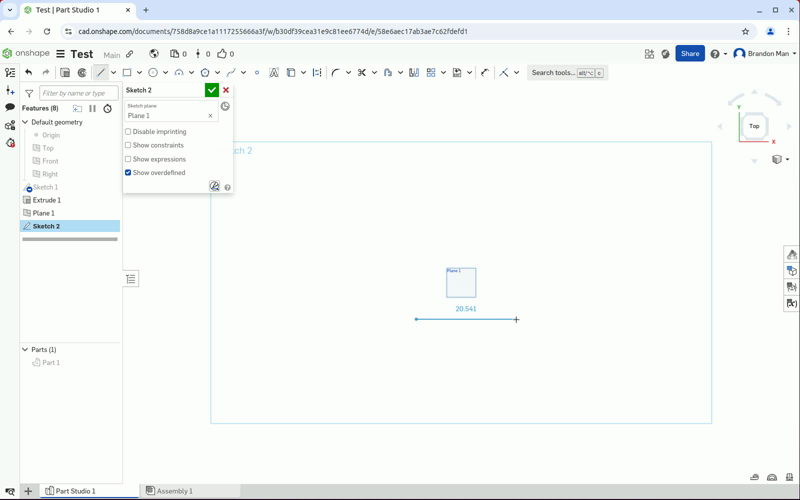
key_up(shift)
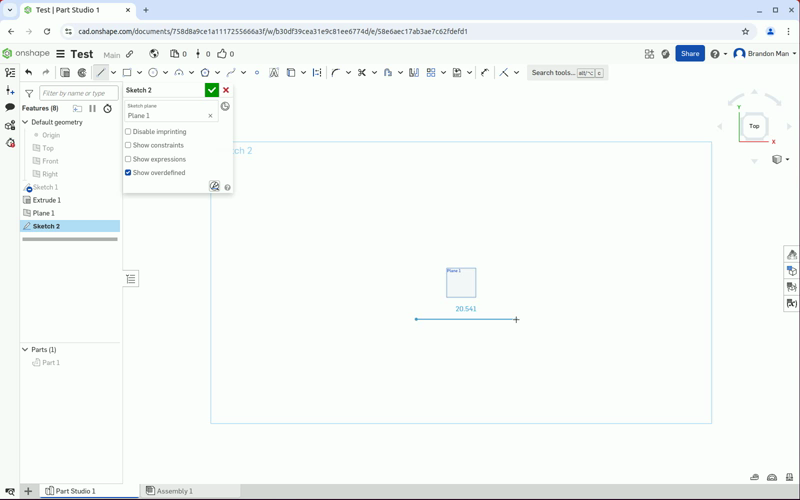
key_down(shift)
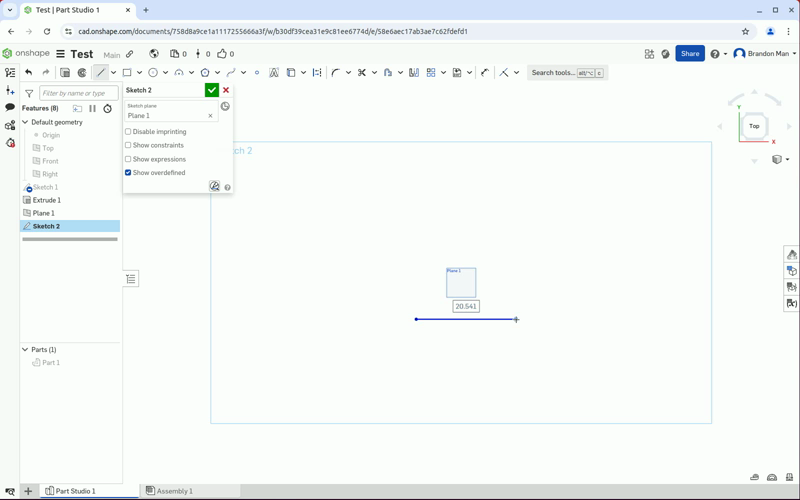
mouse_move(516, 234)
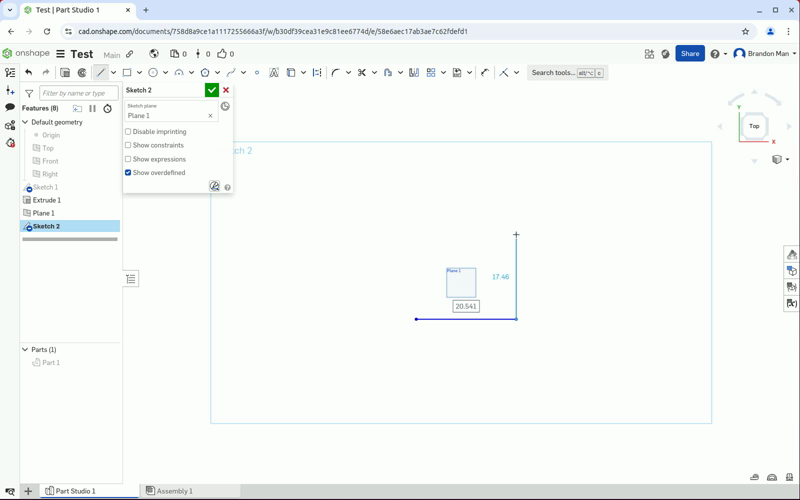
click(516, 234)
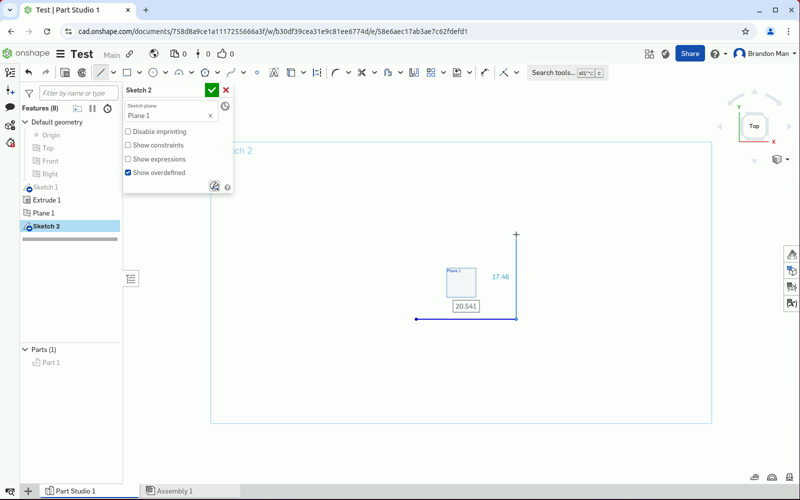
key_up(shift)
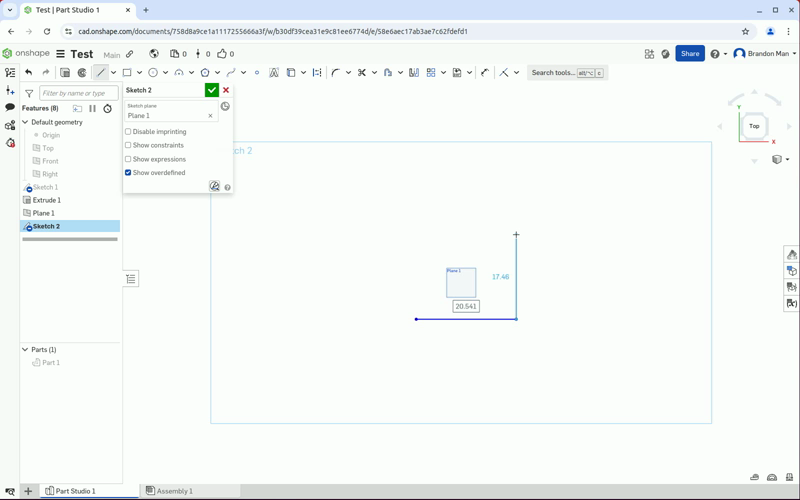
key_down(shift)
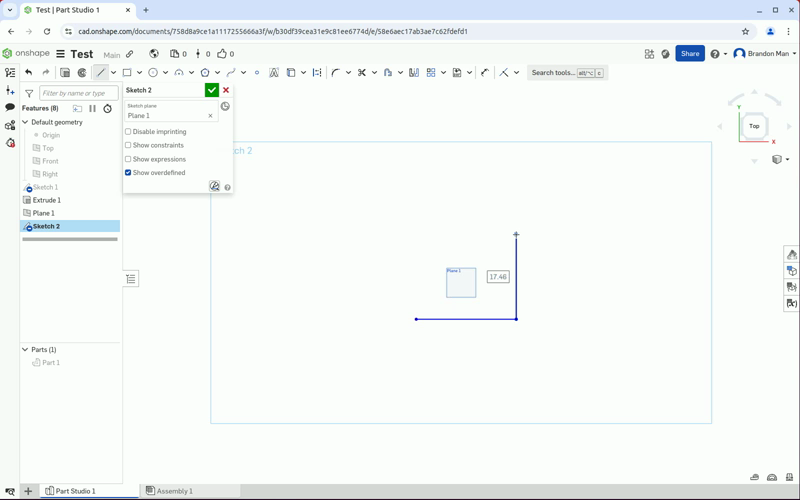
mouse_move(416, 234)
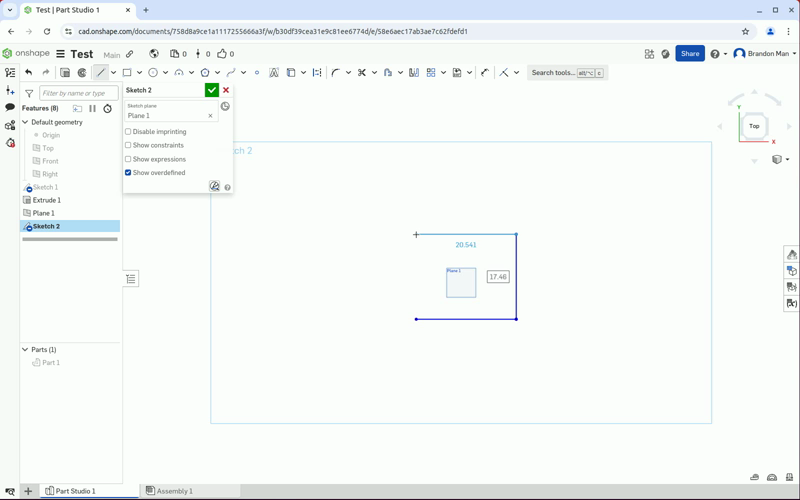
click(416, 234)
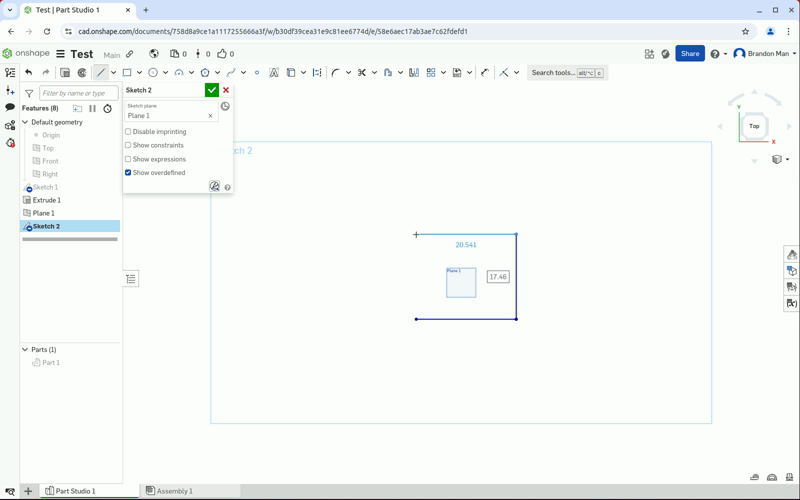
key_up(shift)
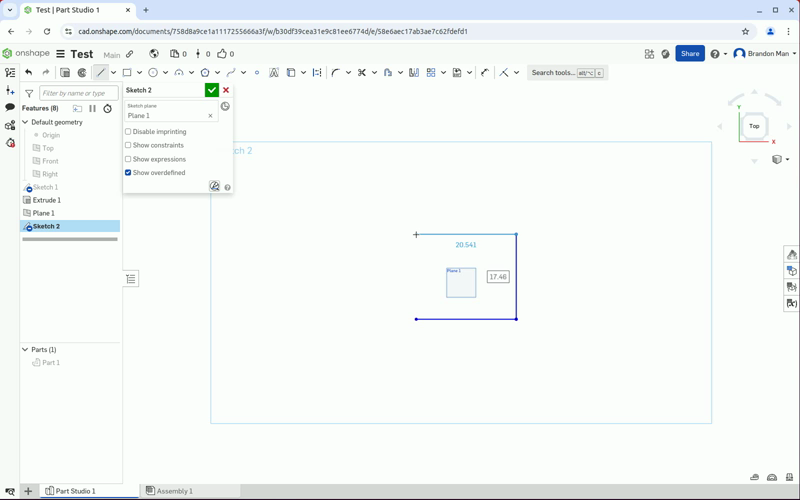
key_down(shift)
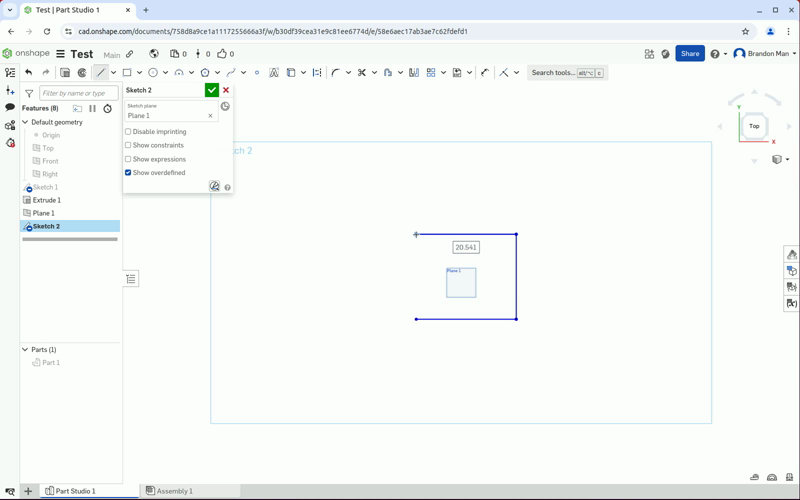
mouse_move(416, 319)
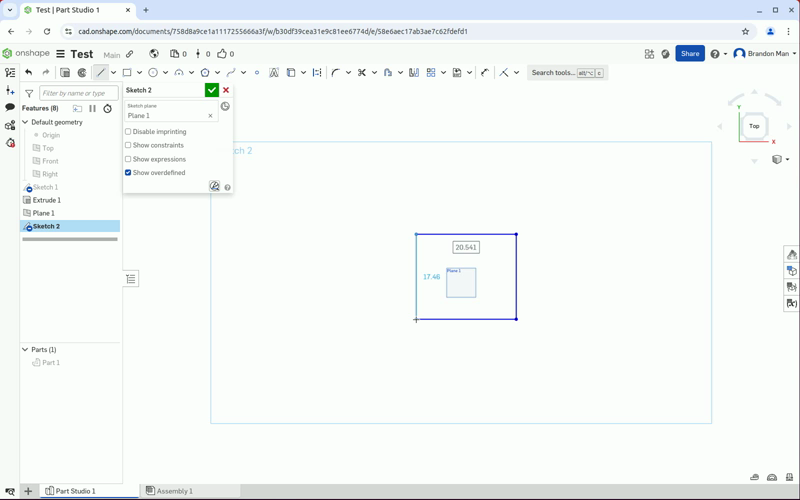
key_up(shift)
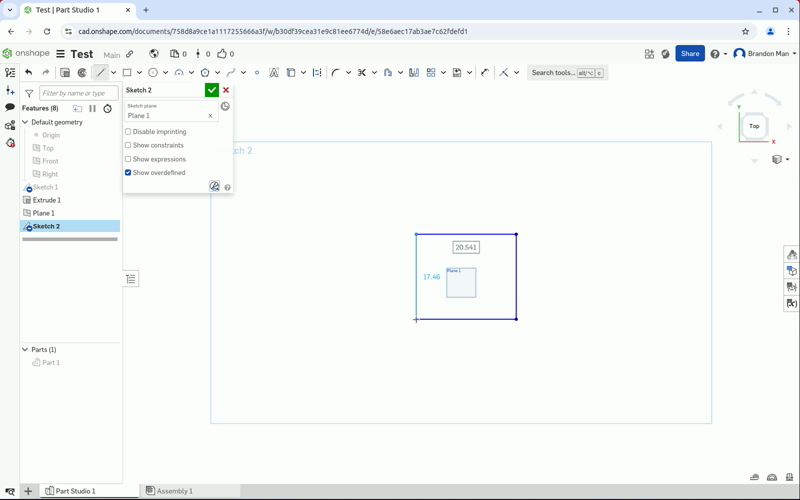
click(416, 319)
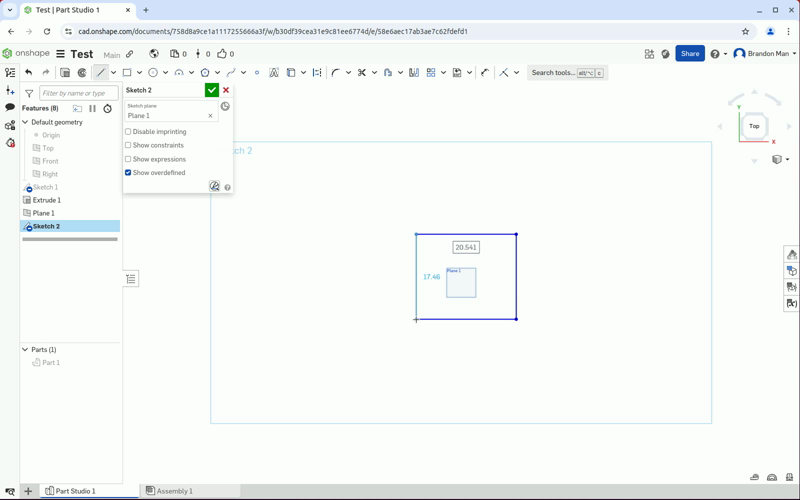
key(esc)
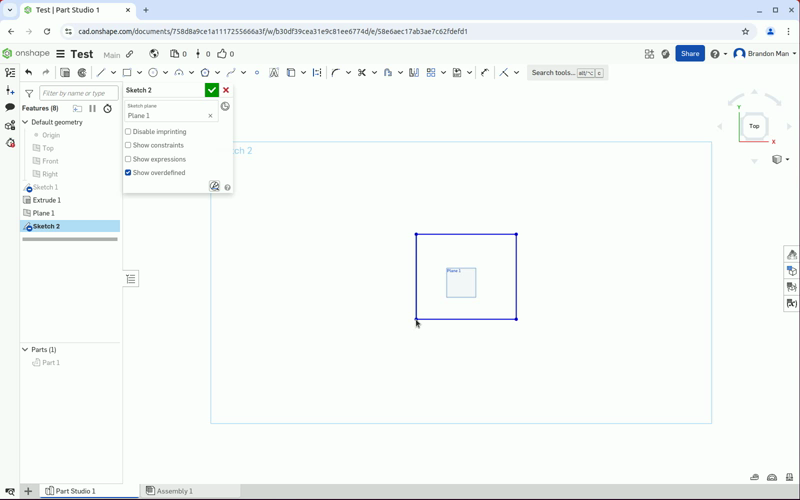
mouse_move(485, 241)
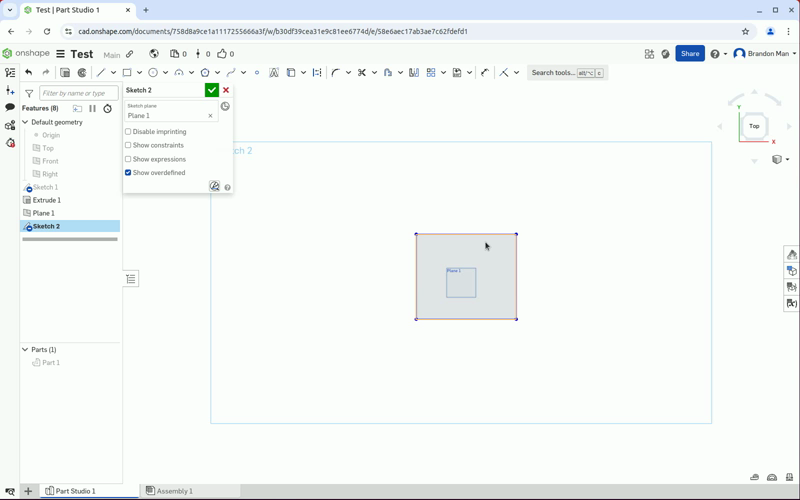
click(485, 241)
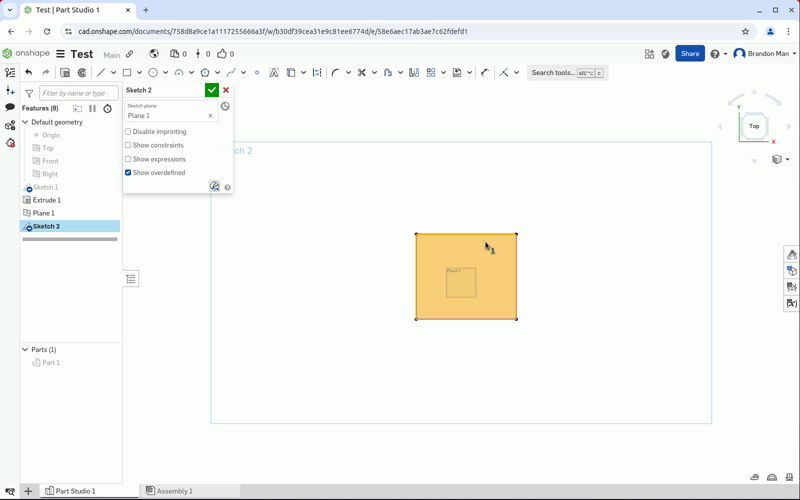
mouse_move(73, 352)
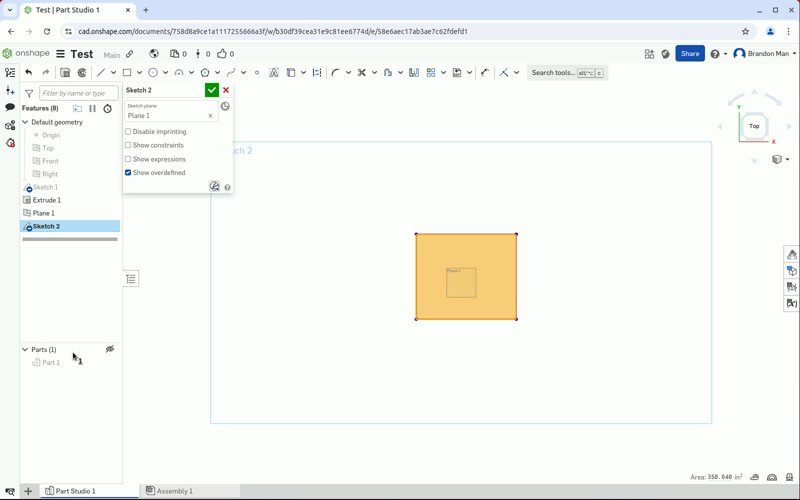
key(shift+y)
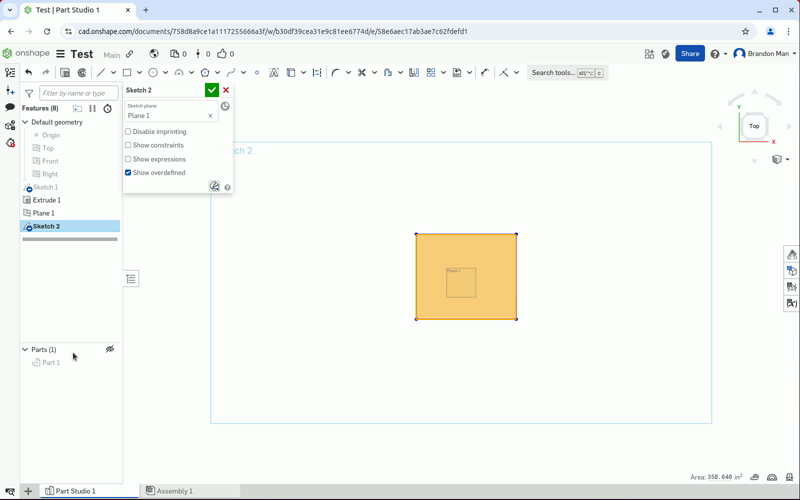
key(shift+e)
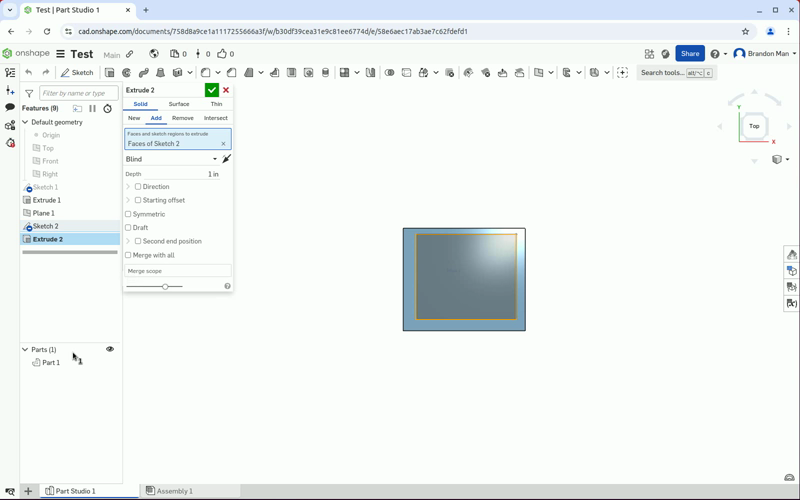
mouse_move(143, 106)
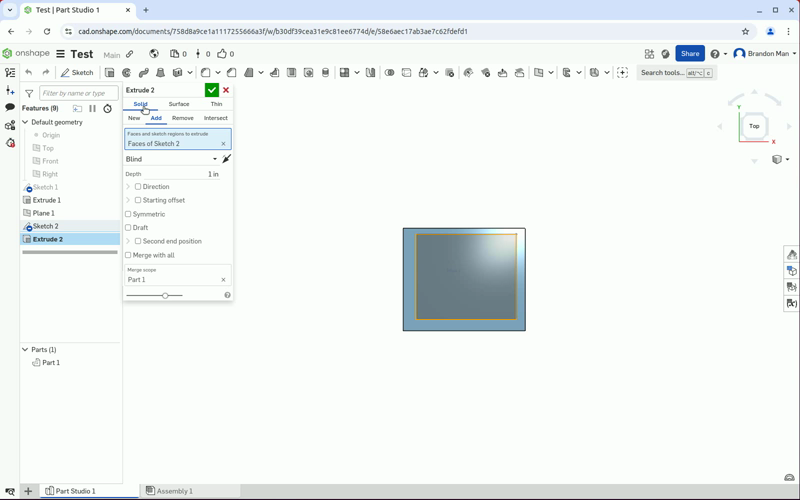
click(143, 106)
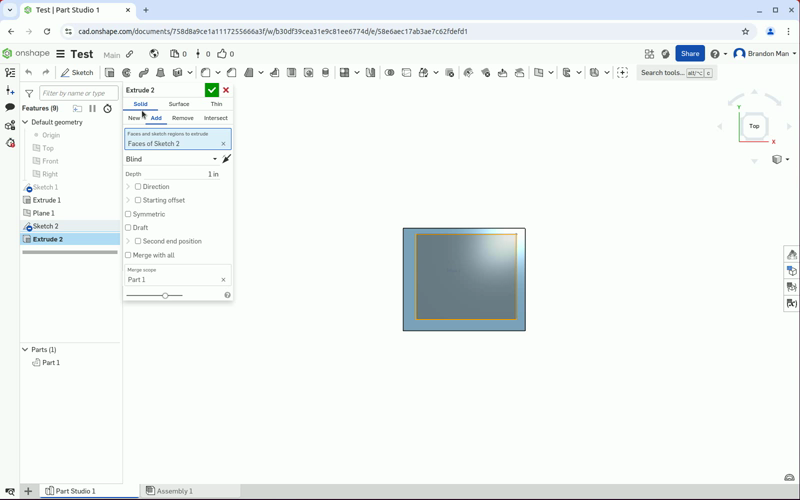
mouse_move(137, 120)
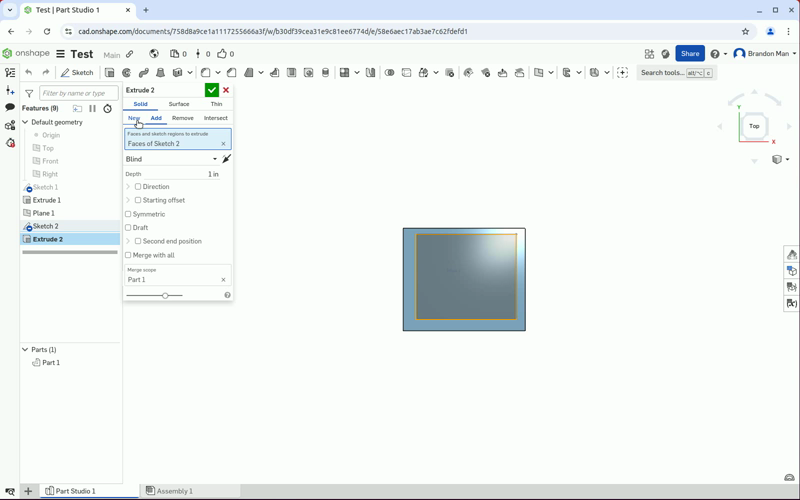
click(137, 120)
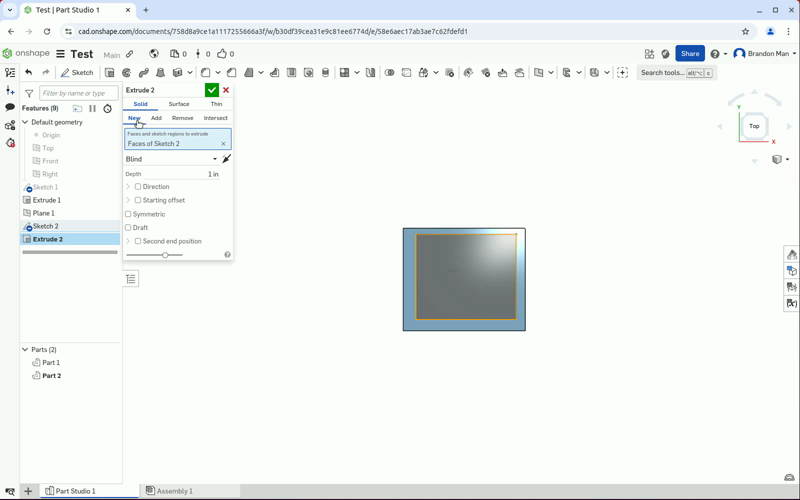
key(tab, 4)
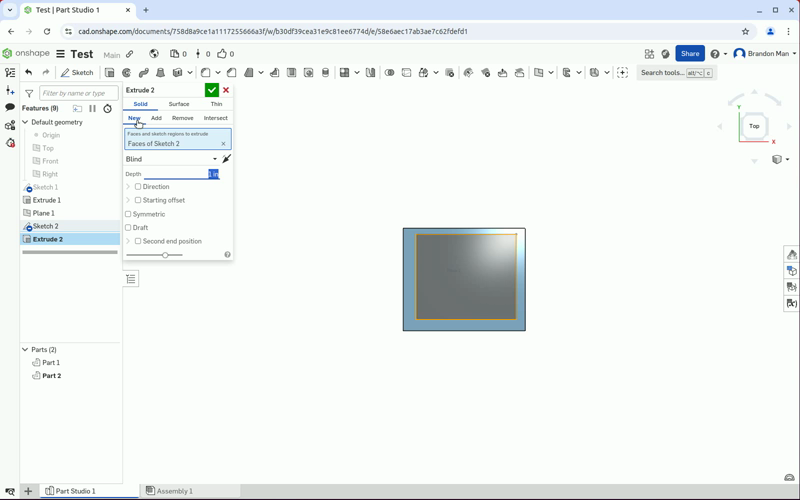
text(-6.258)
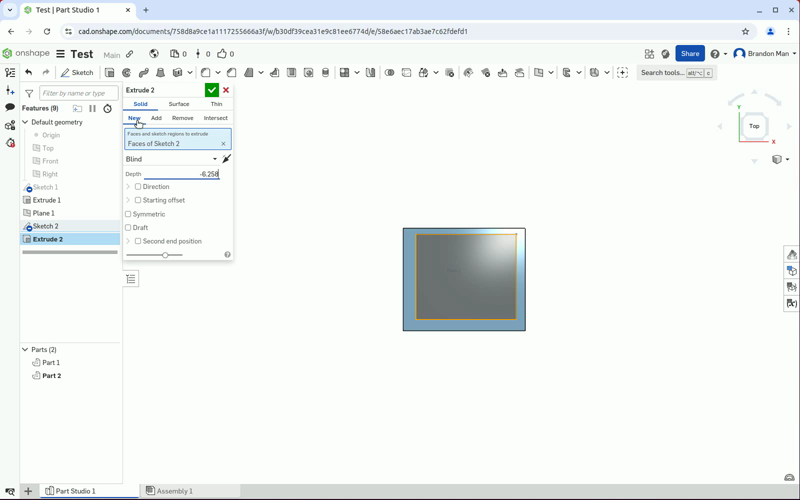
key(enter)
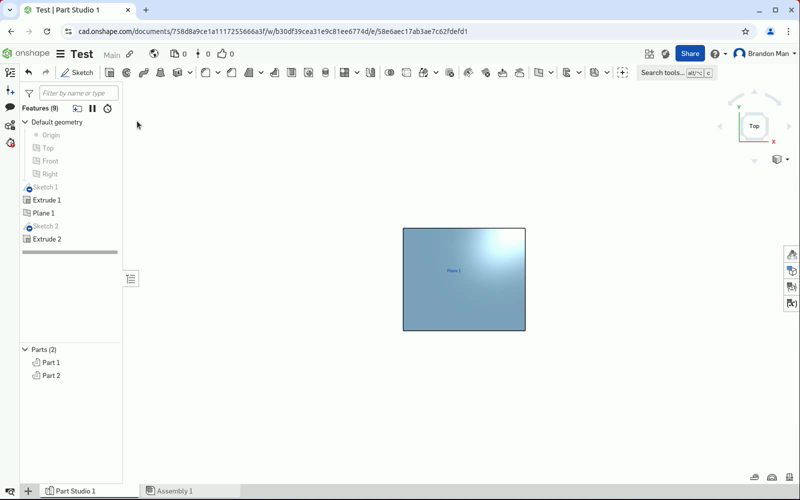
key(shift+h)
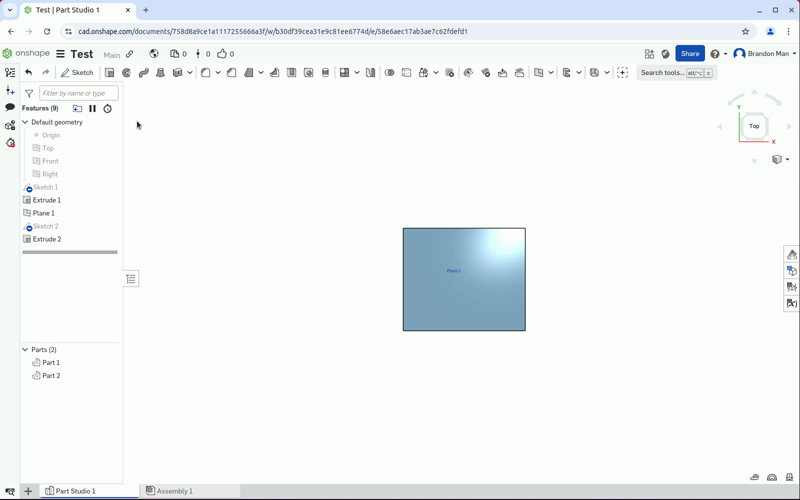
key(shift+h)
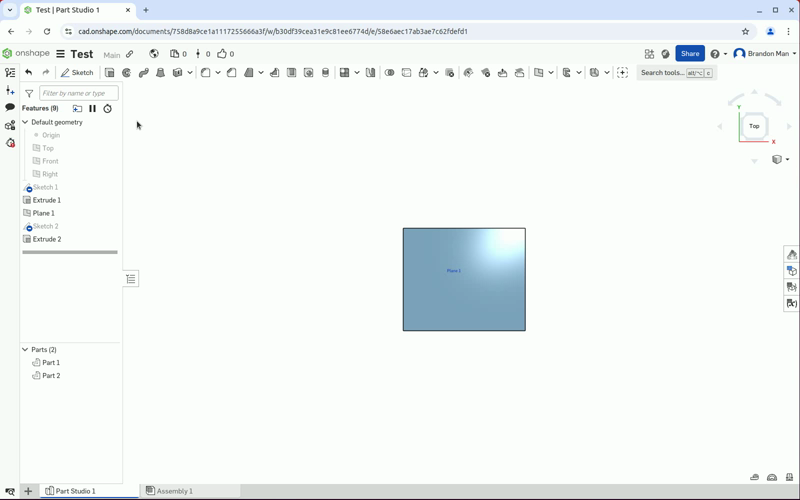
mouse_move(73, 189)
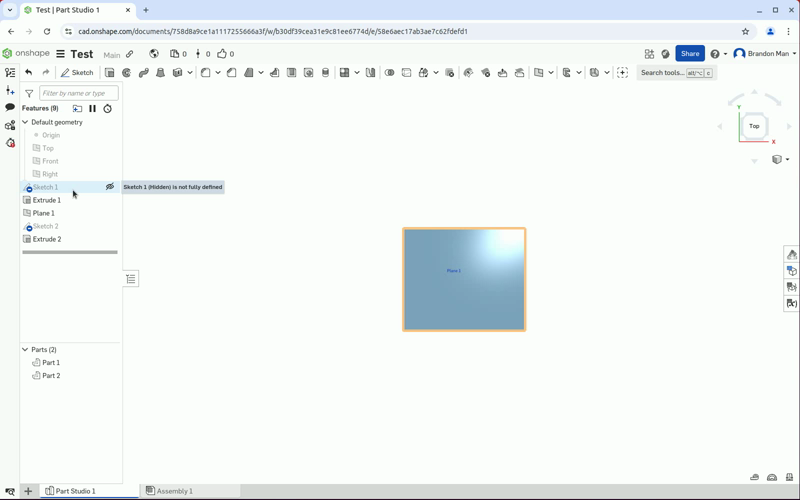
click(73, 189)
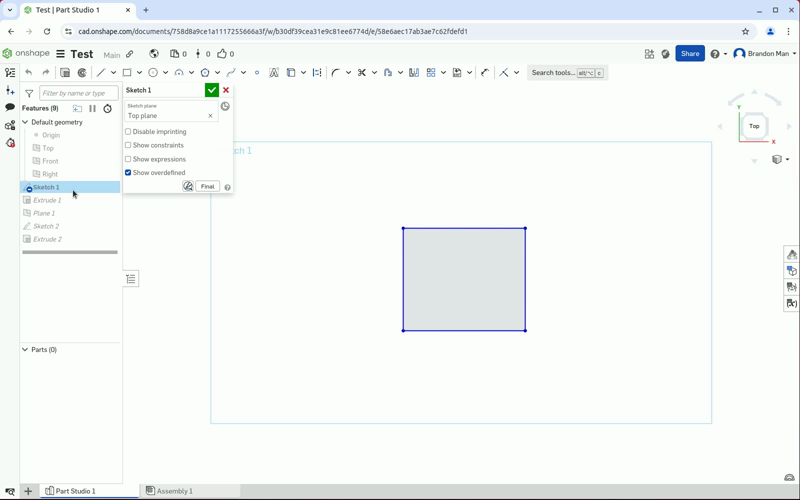
mouse_move(229, 92)
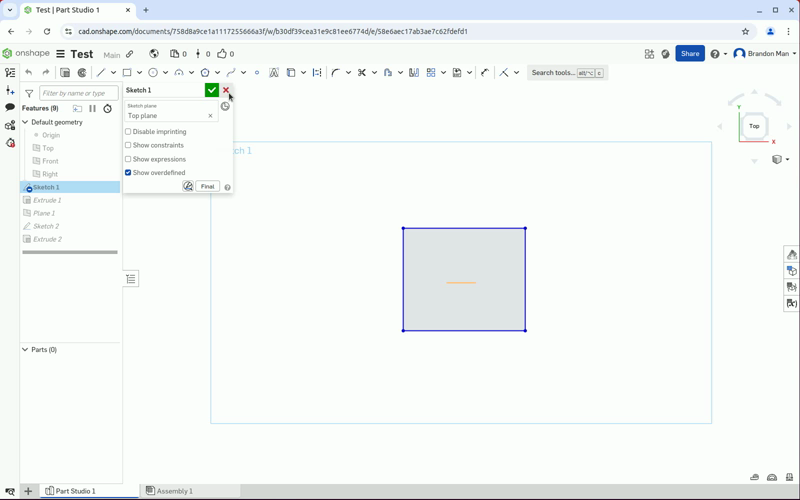
click(229, 92)
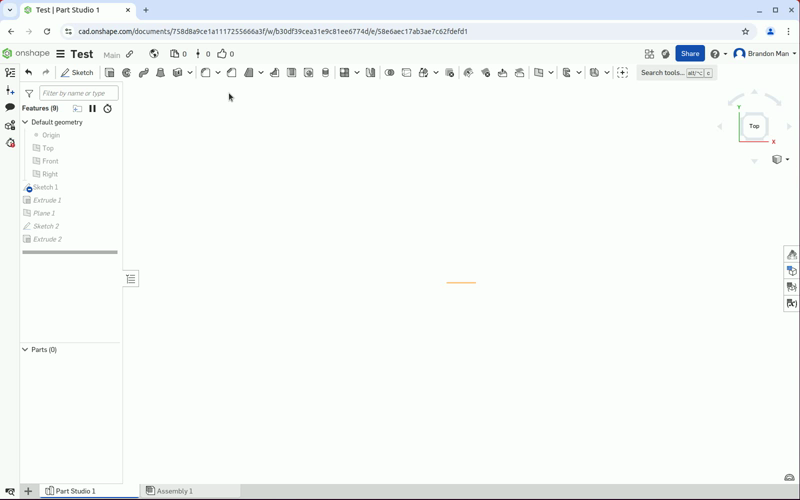
key(shift+s)
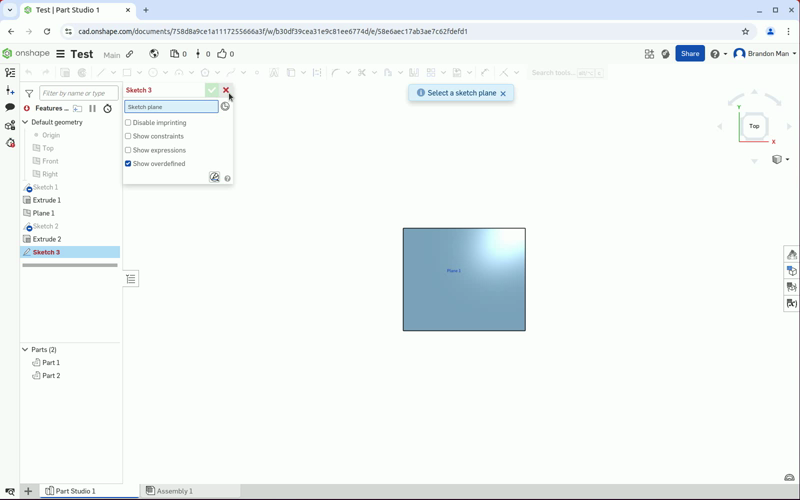
mouse_move(73, 215)
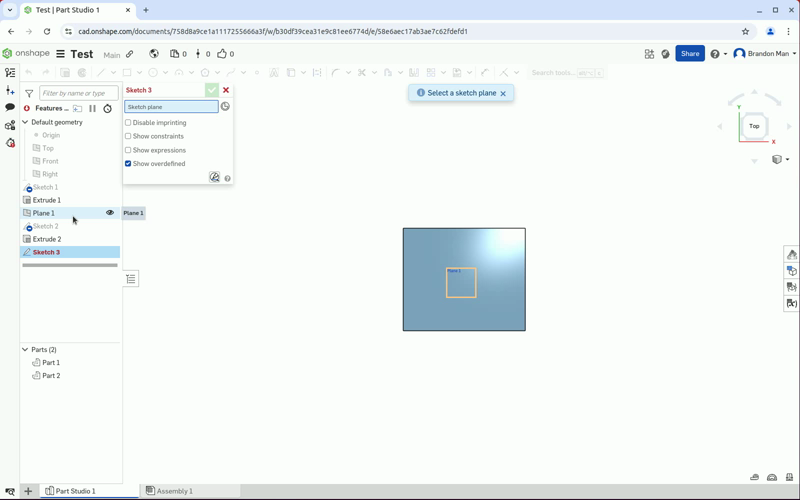
click(73, 215)
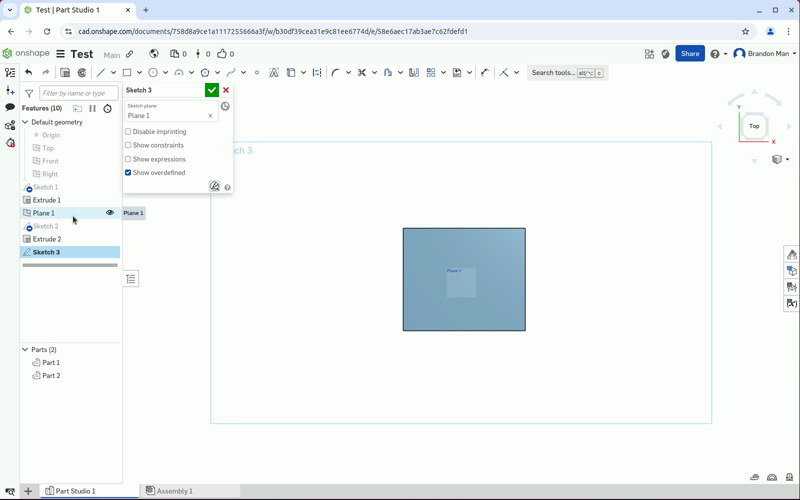
mouse_move(73, 352)
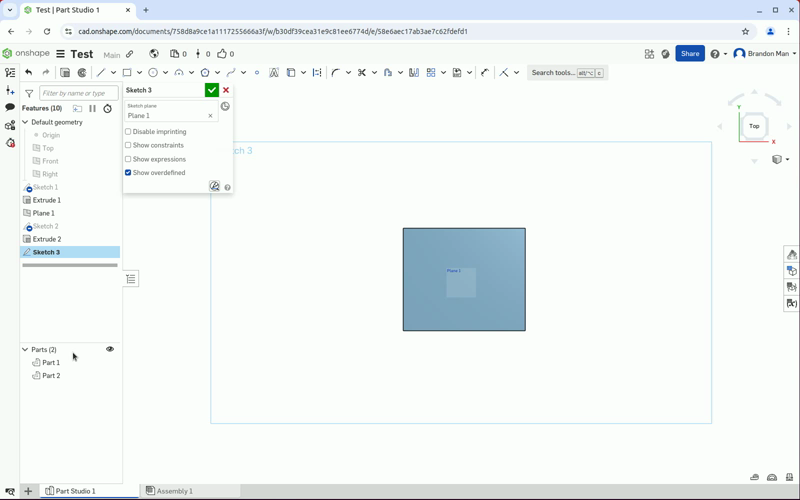
key(y)
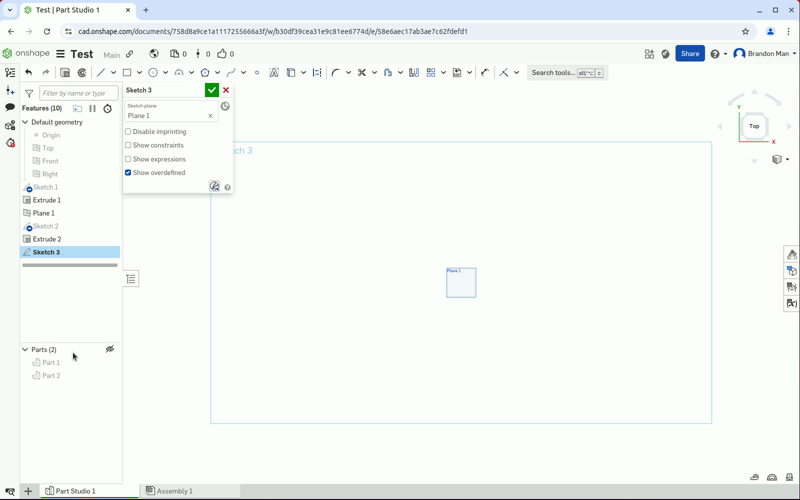
key(c)
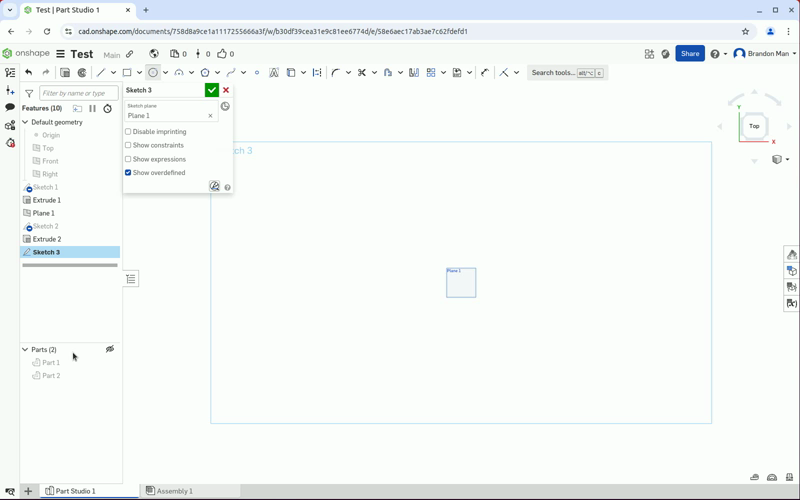
key_down(shift)
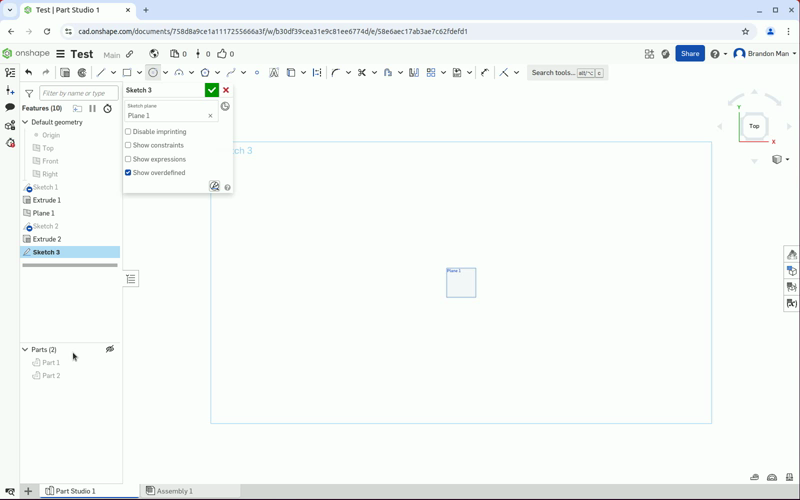
mouse_move(419, 282)
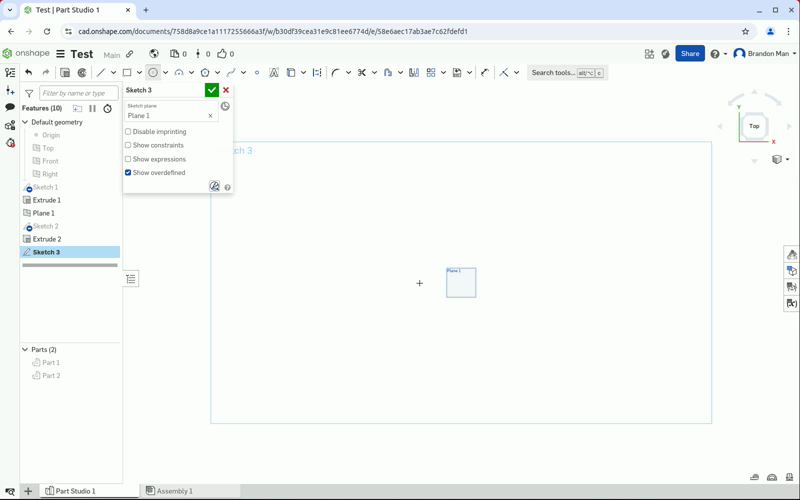
click(419, 282)
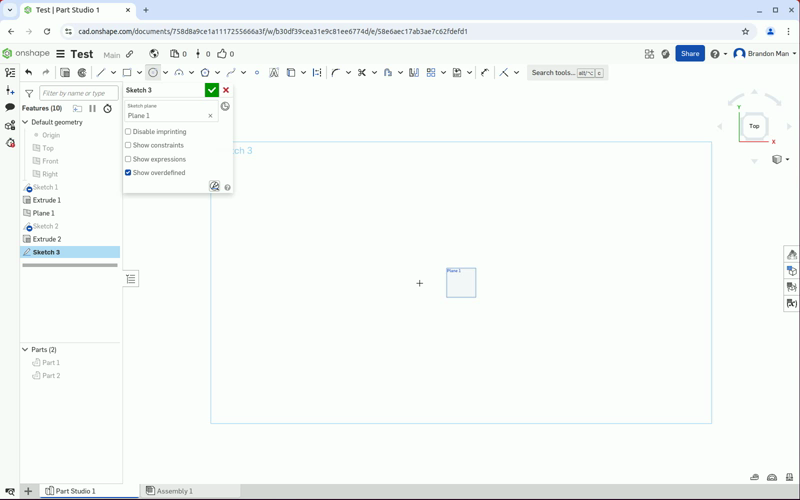
key_up(shift)
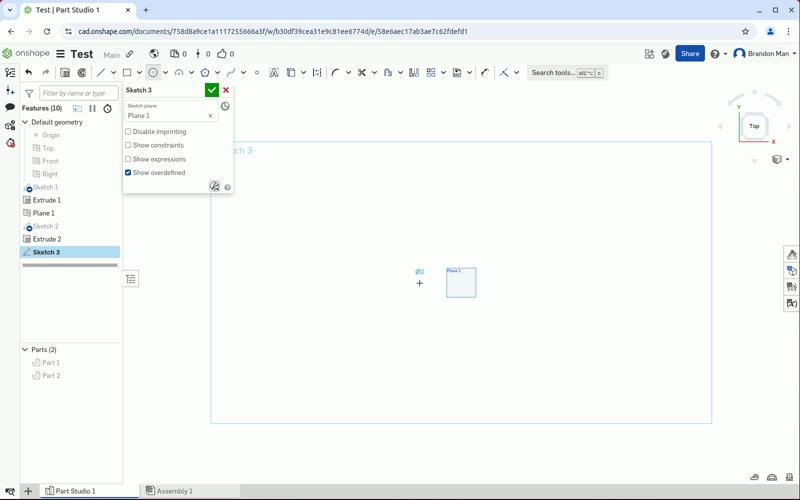
mouse_move(426, 282)
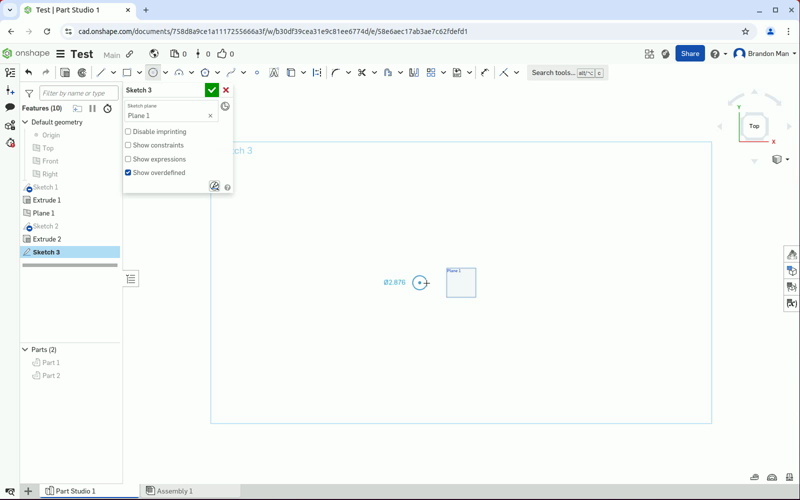
click(426, 282)
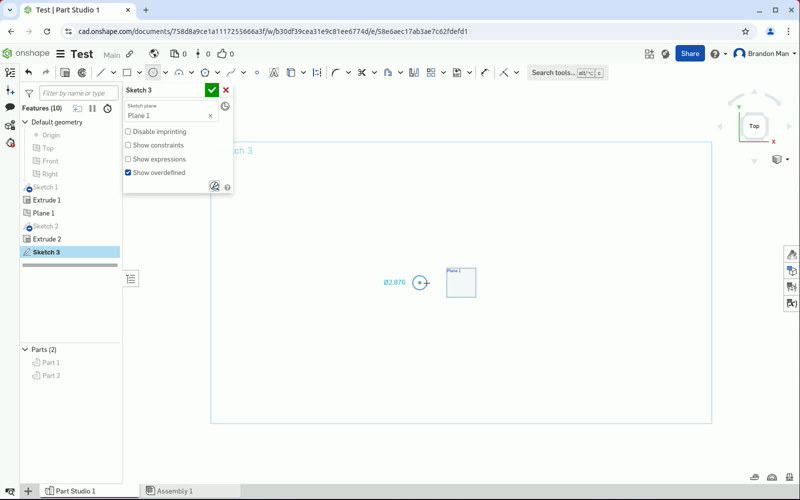
key(esc)
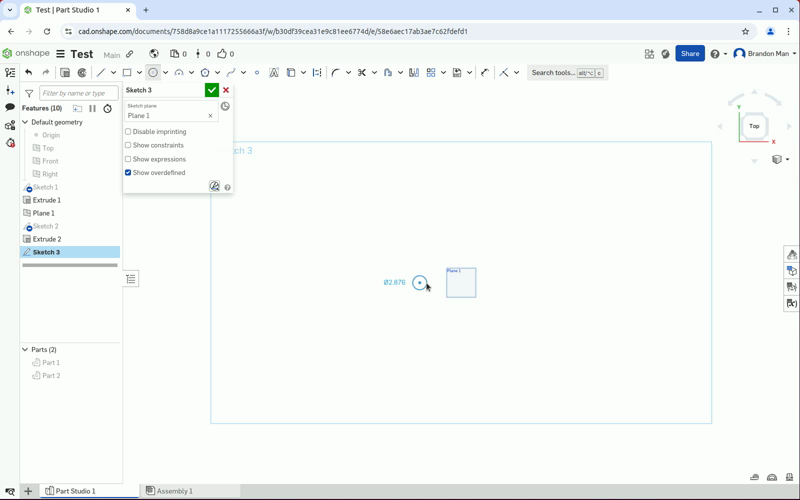
mouse_move(415, 284)
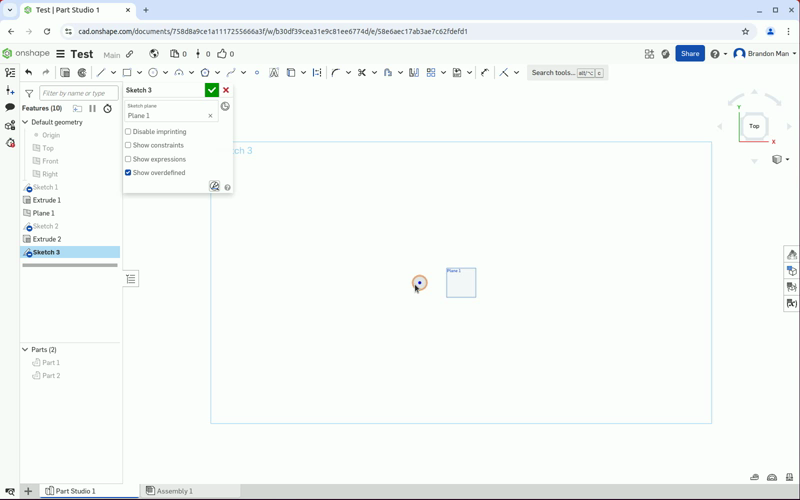
scroll(6)
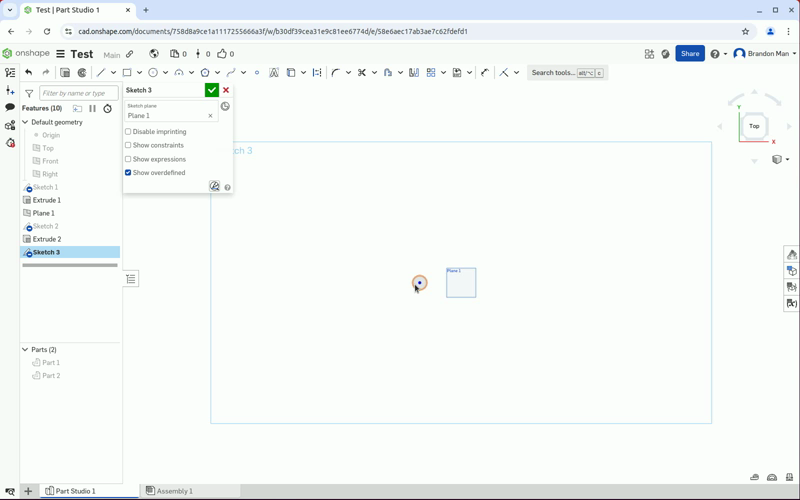
scroll(6)
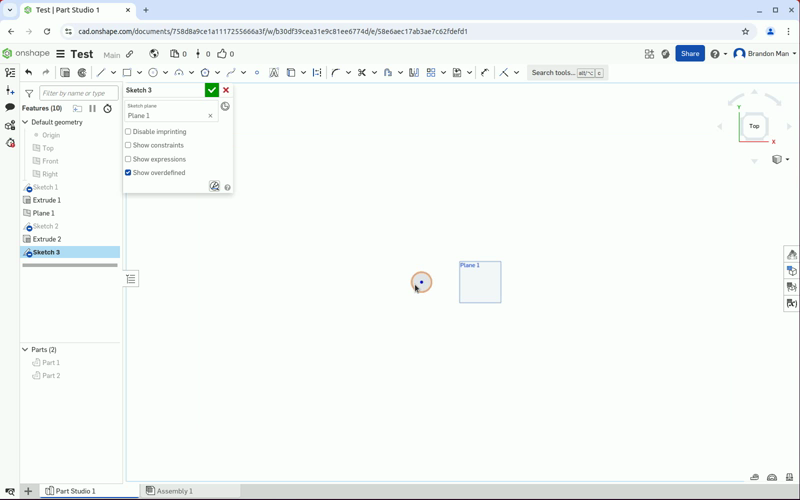
scroll(6)
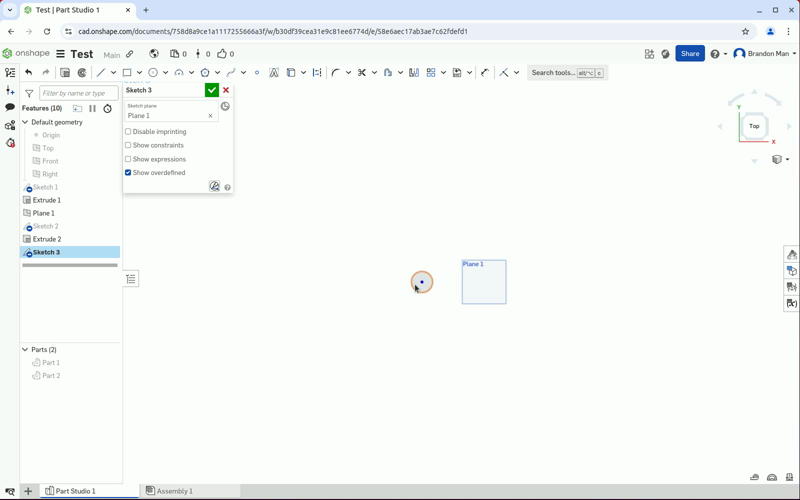
scroll(6)
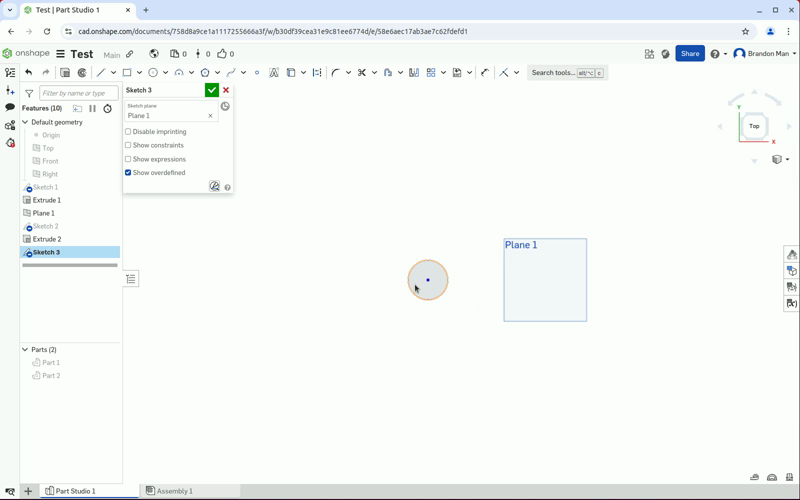
scroll(6)
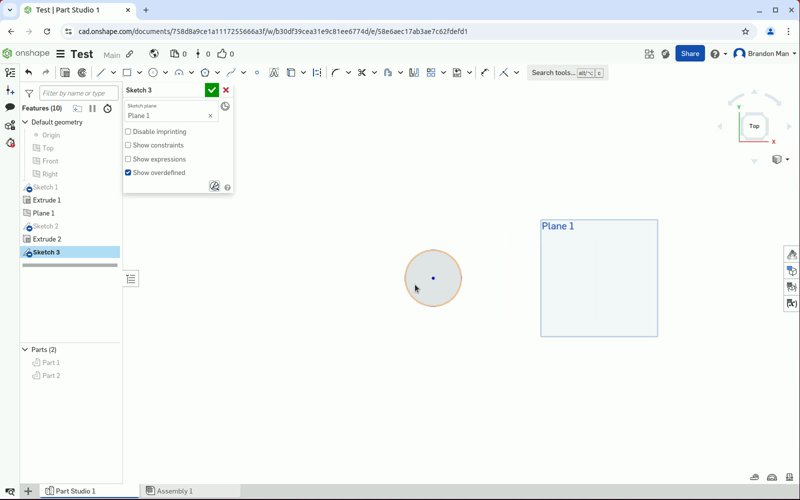
scroll(6)
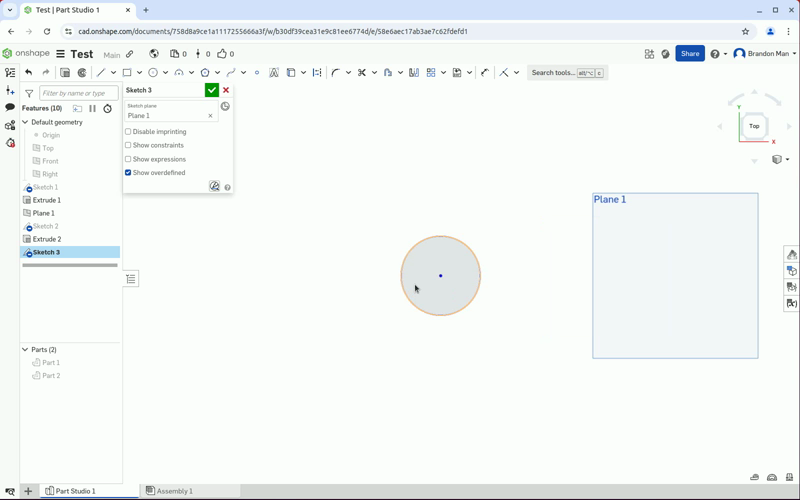
scroll(6)
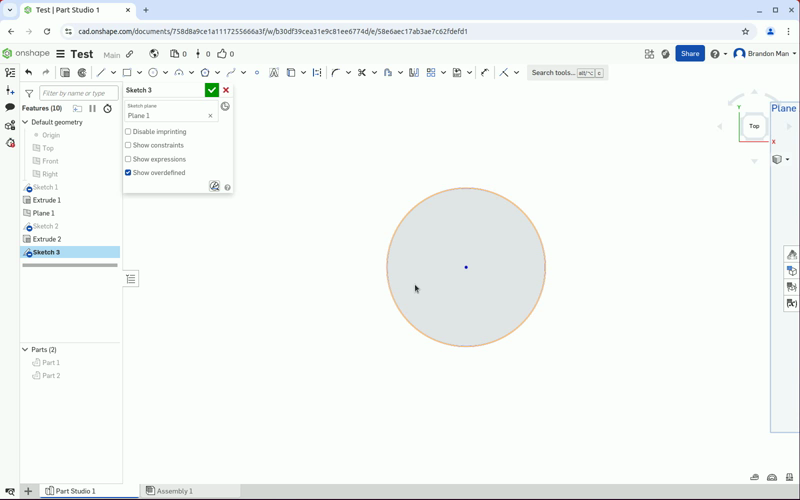
click(415, 284)
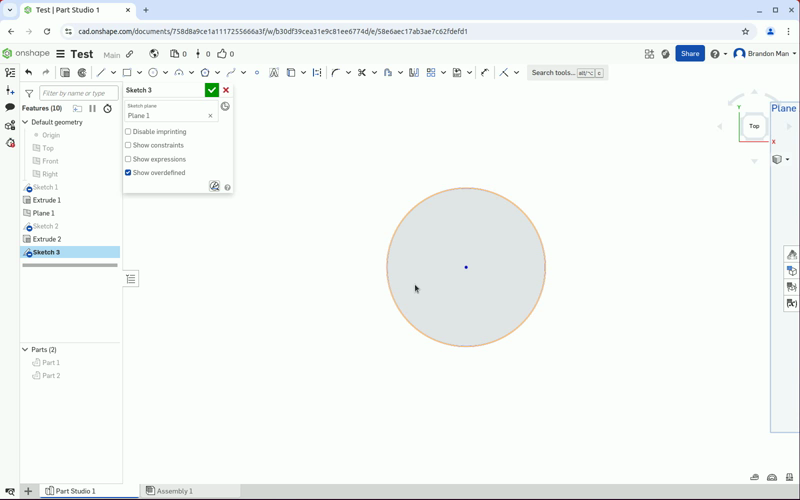
scroll(-6)
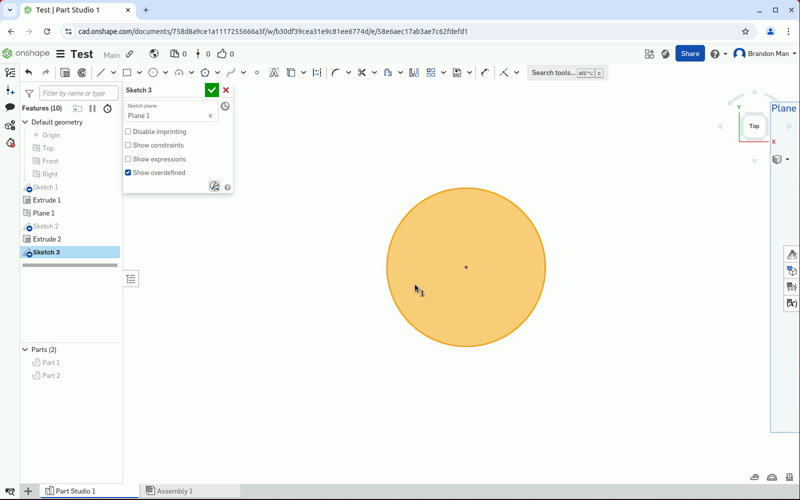
scroll(-6)
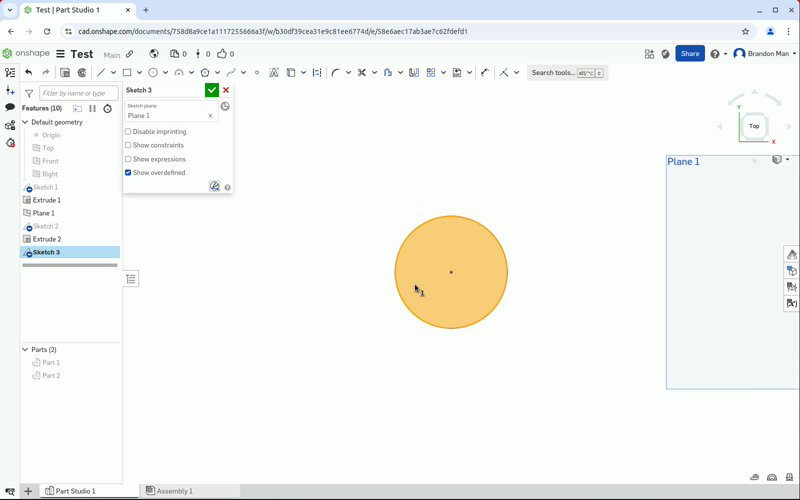
scroll(-6)
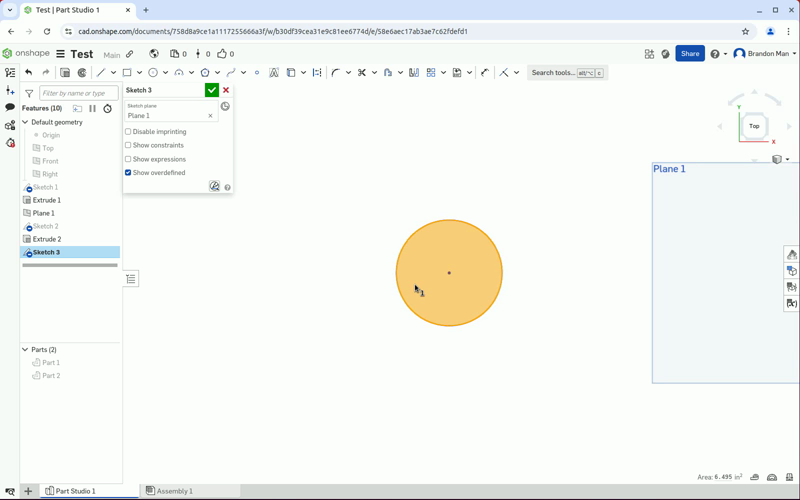
scroll(-6)
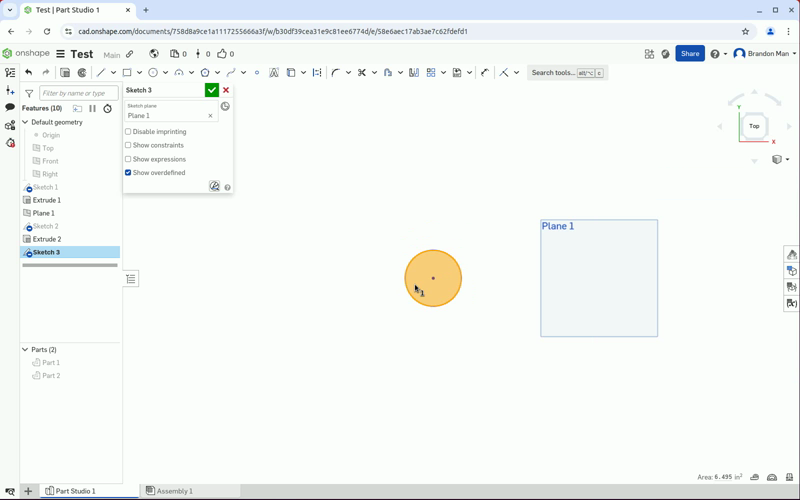
scroll(-6)
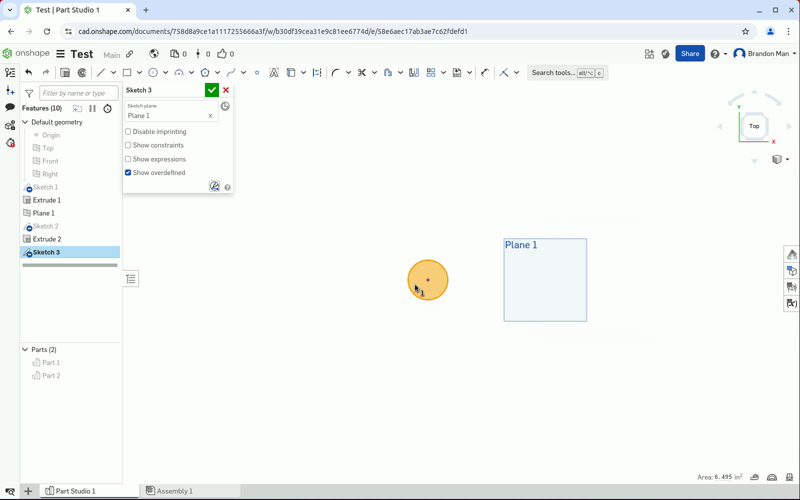
scroll(-6)
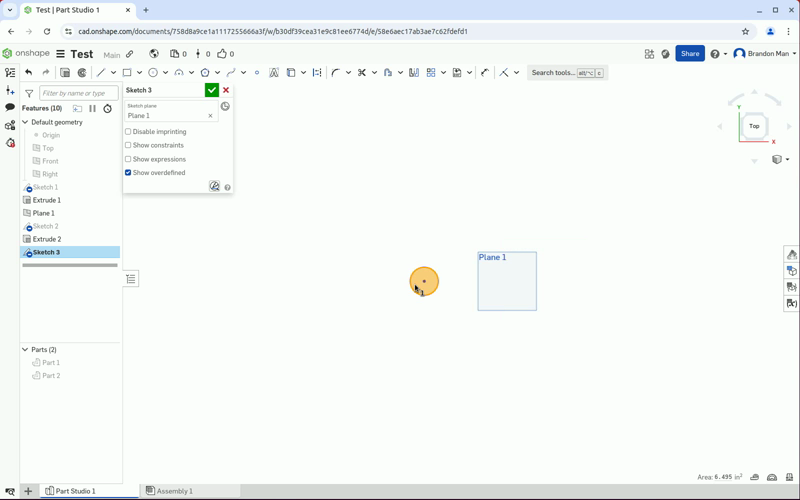
scroll(-6)
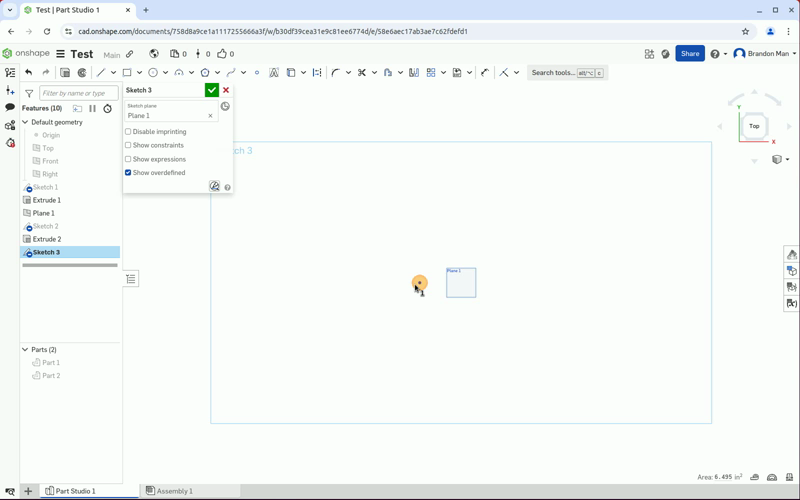
mouse_move(73, 352)
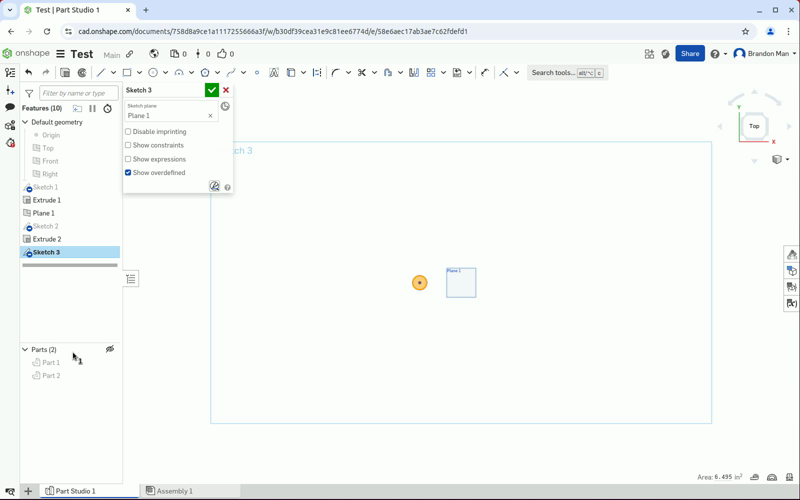
key(shift+y)
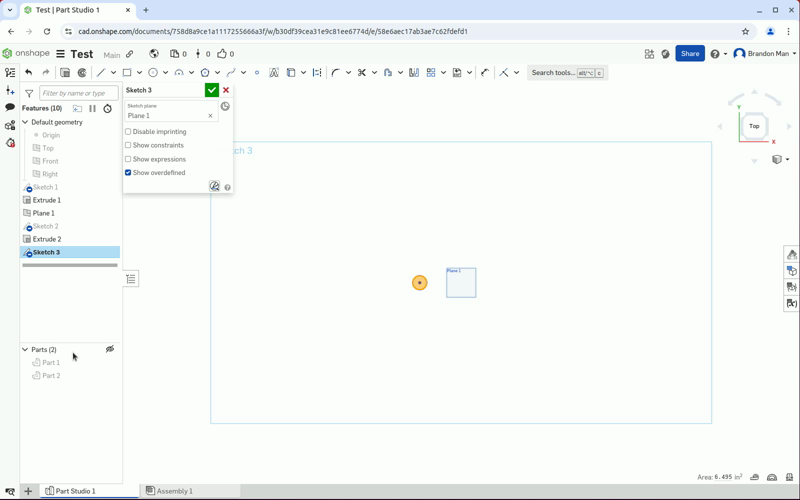
key(shift+e)
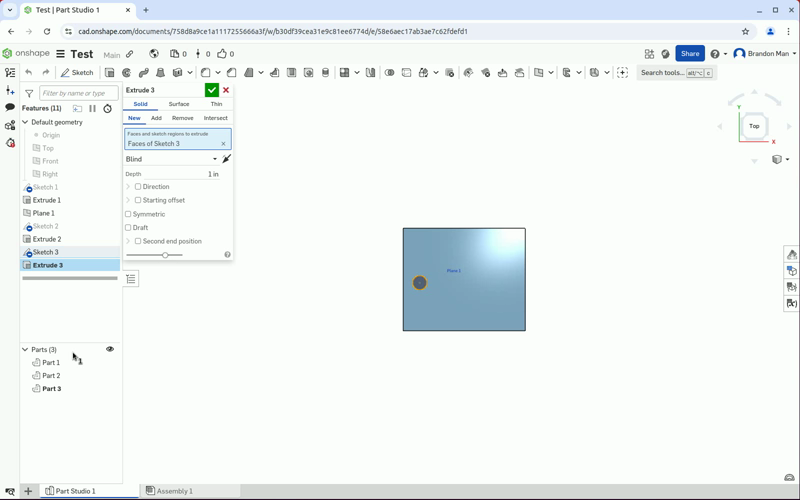
mouse_move(143, 106)
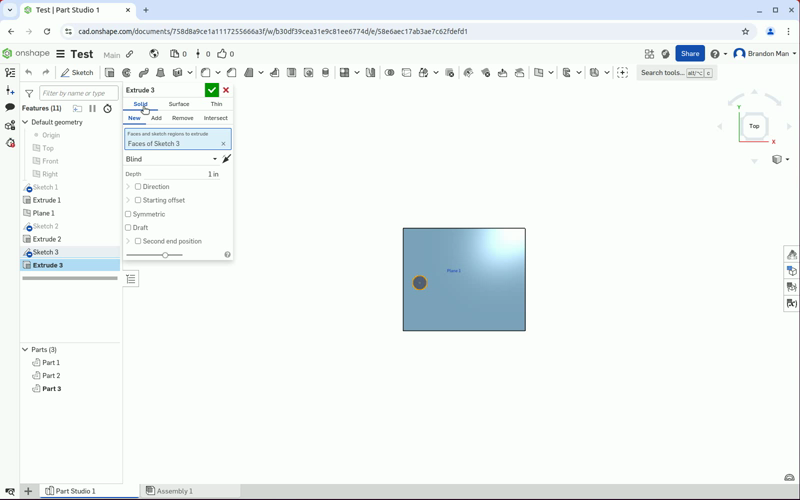
click(143, 106)
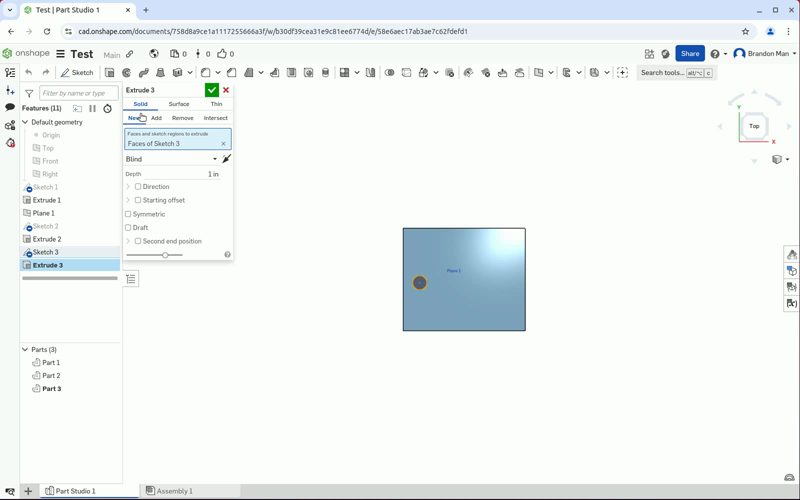
mouse_move(137, 120)
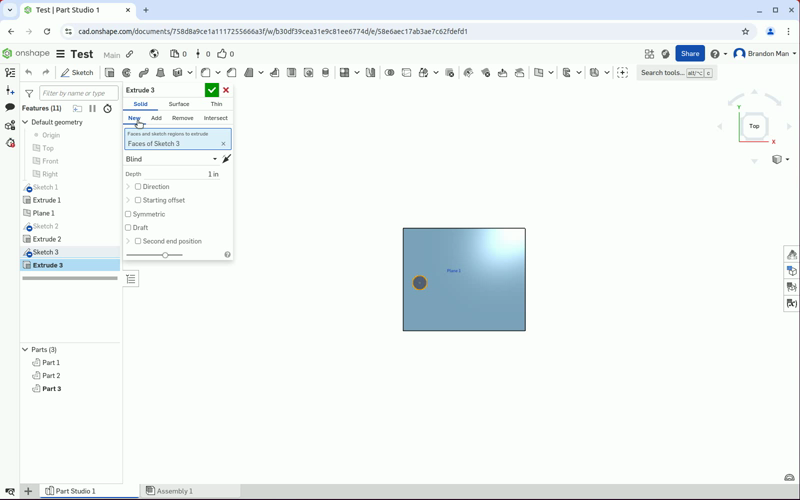
click(137, 120)
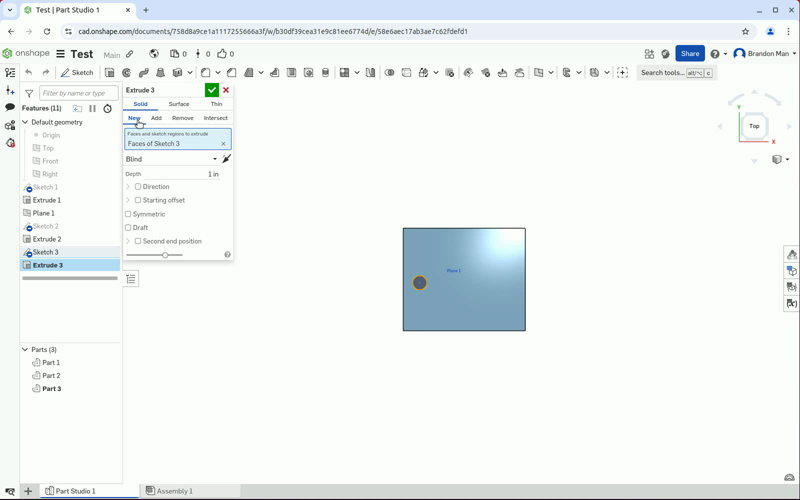
key(tab, 4)
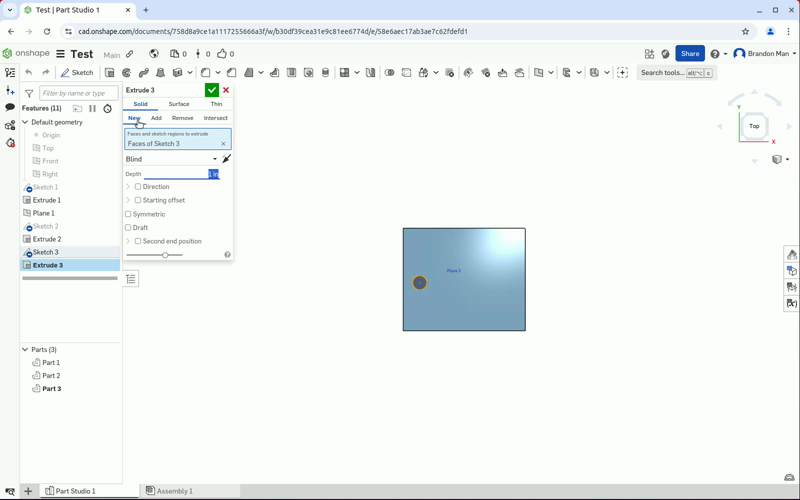
text(7.943)
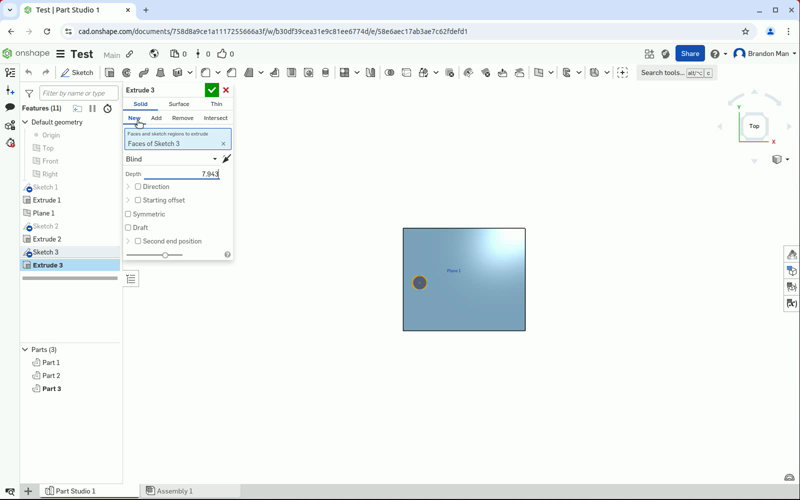
key(enter)
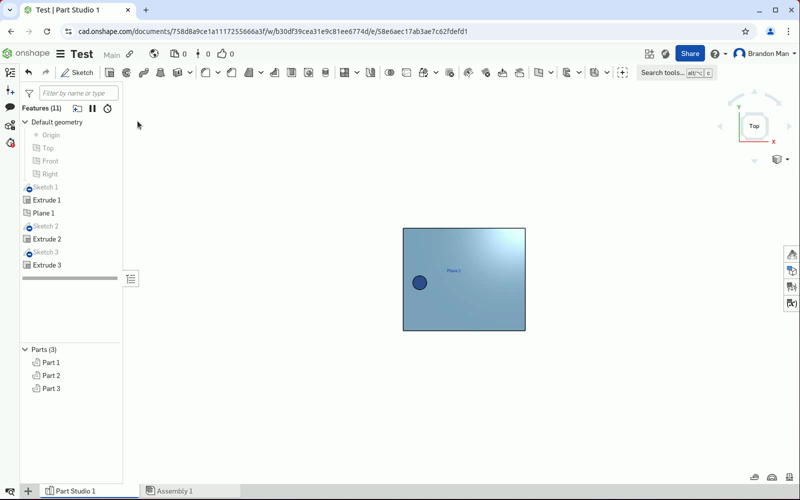
key(shift+h)
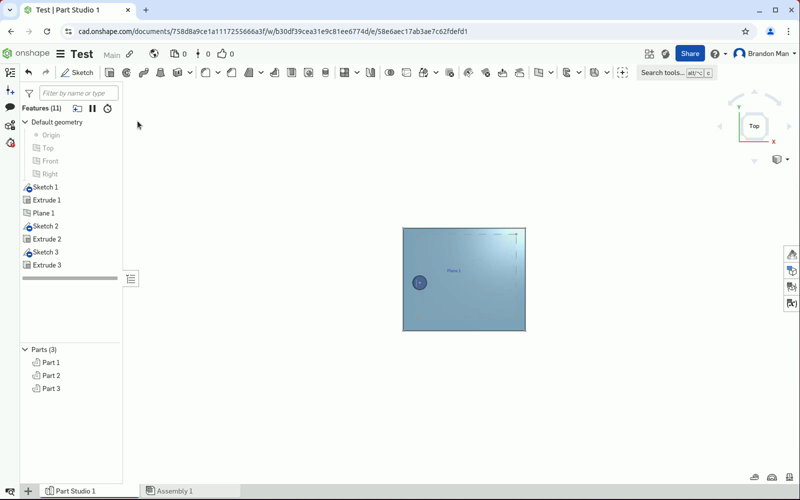
key(shift+h)
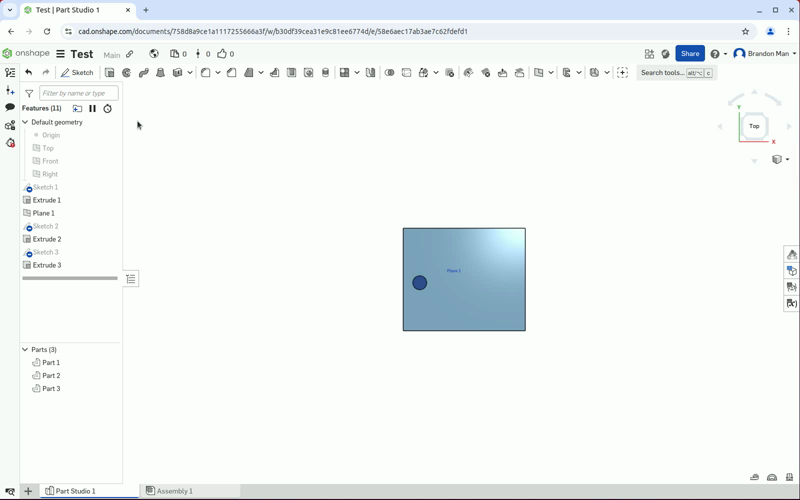
mouse_move(73, 189)
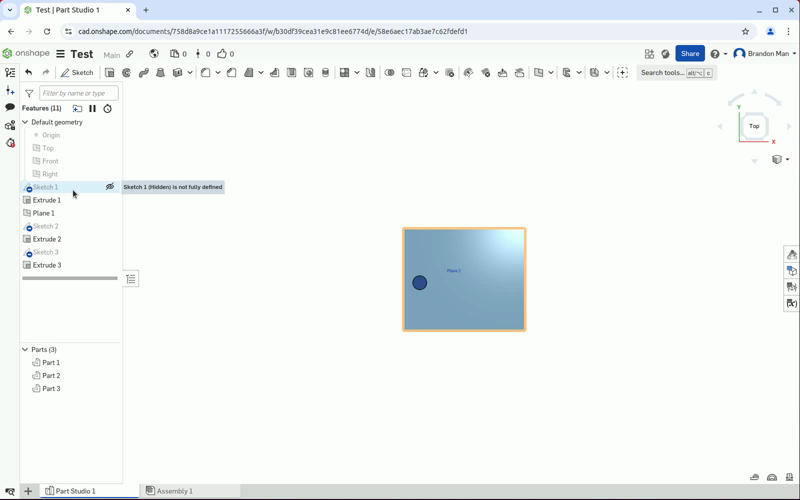
click(73, 189)
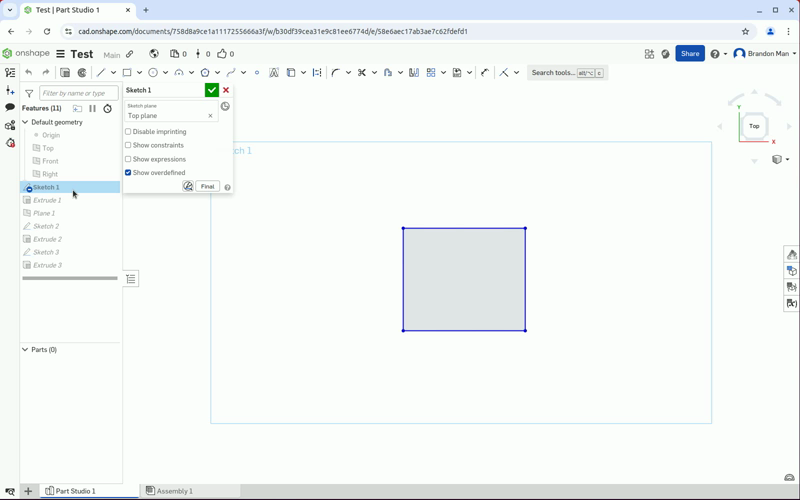
mouse_move(229, 92)
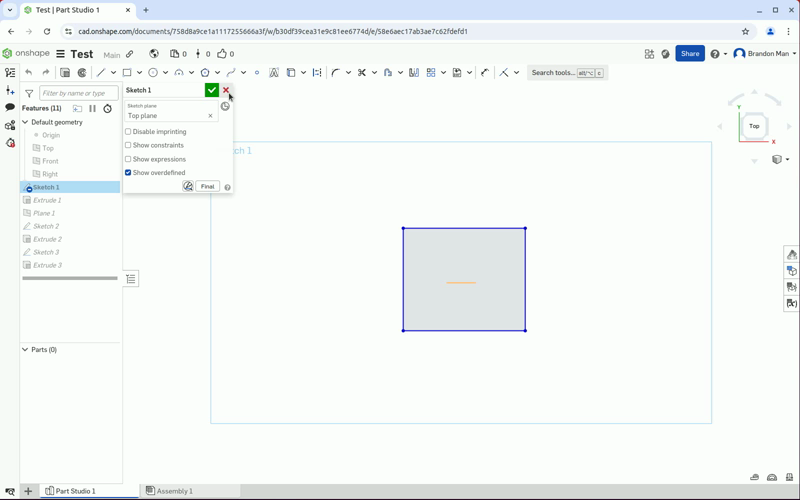
click(229, 92)
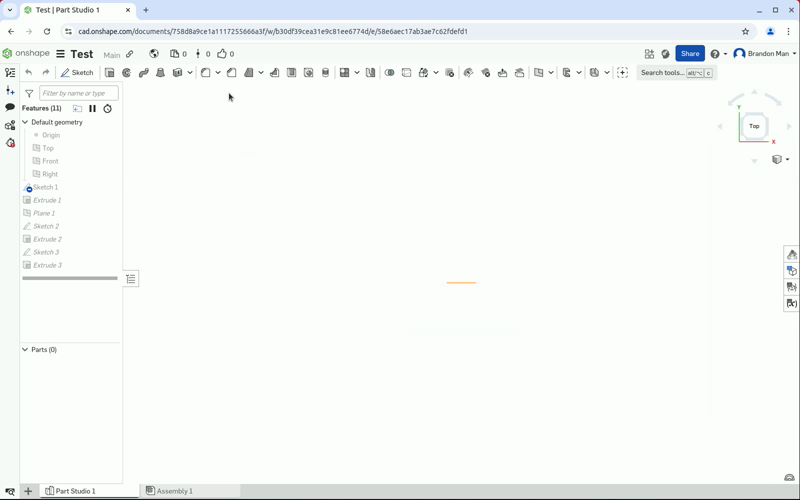
key(shift+s)
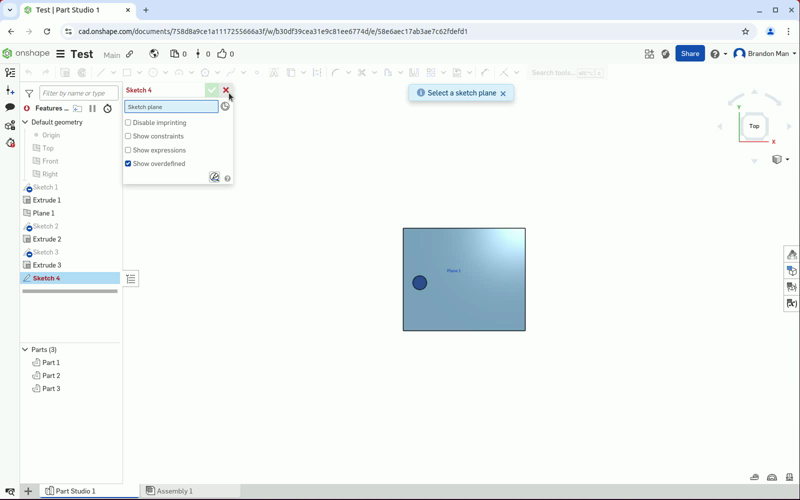
mouse_move(73, 215)
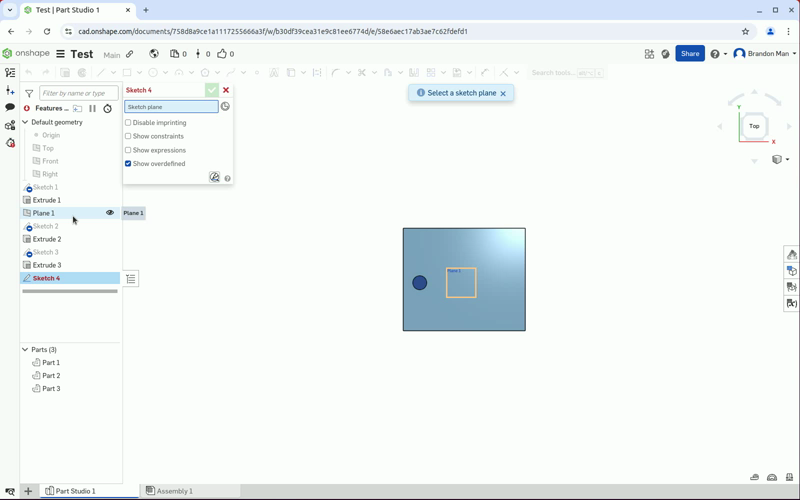
click(73, 215)
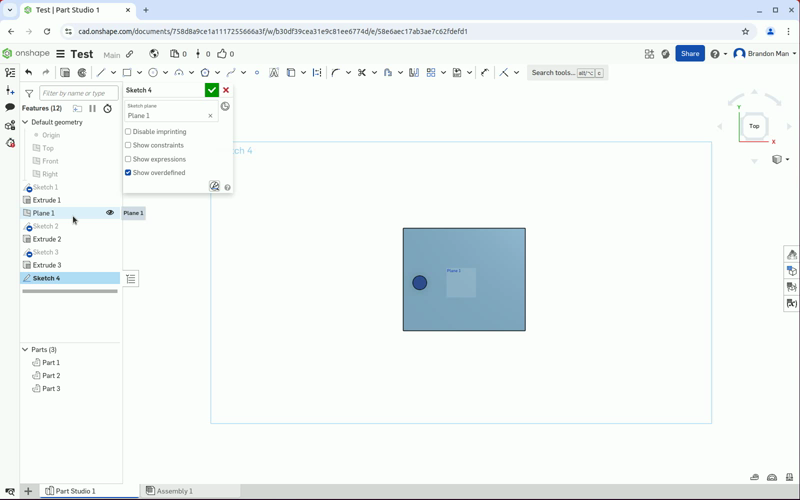
mouse_move(73, 352)
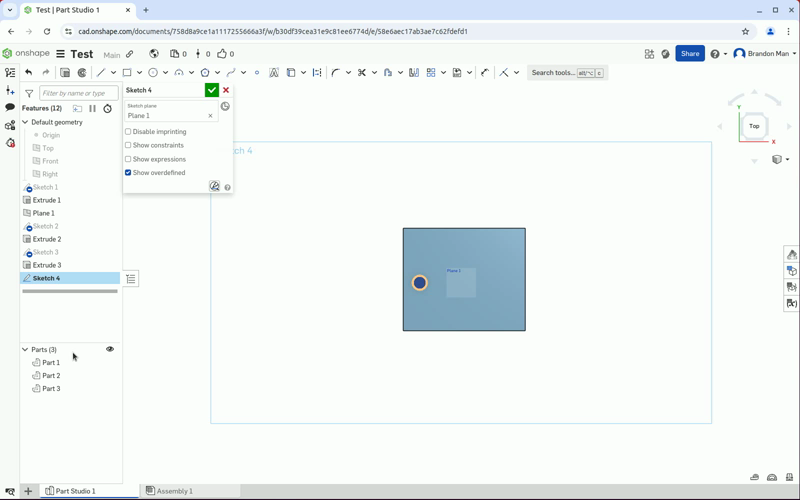
key(y)
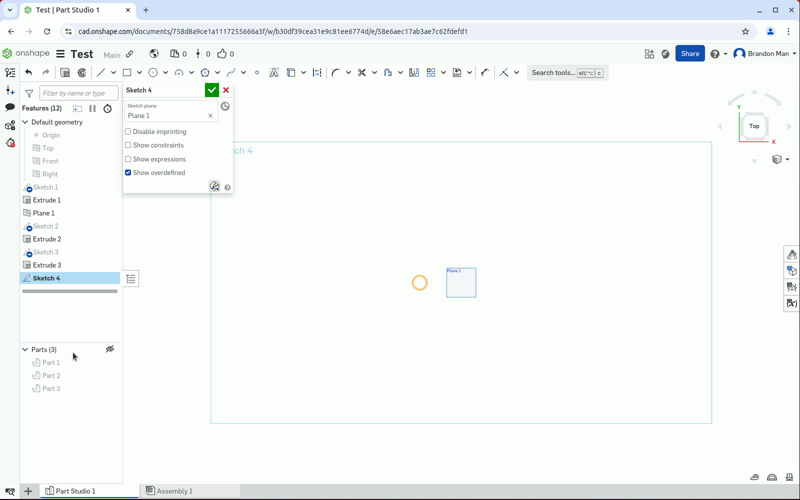
key(c)
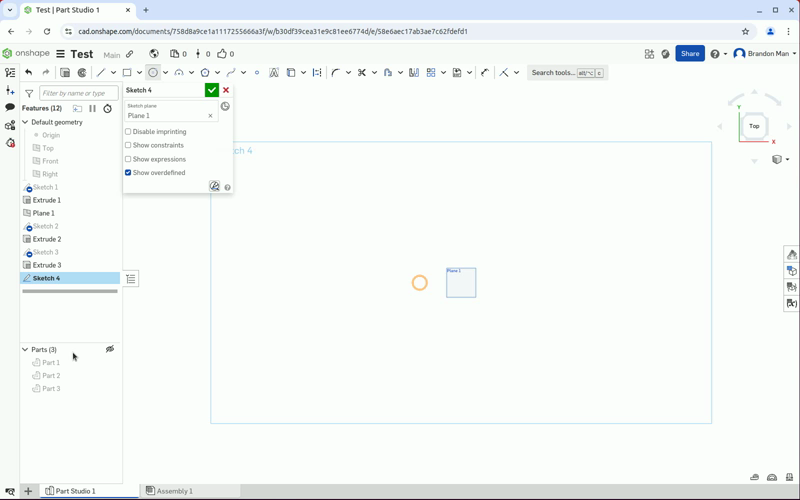
key_down(shift)
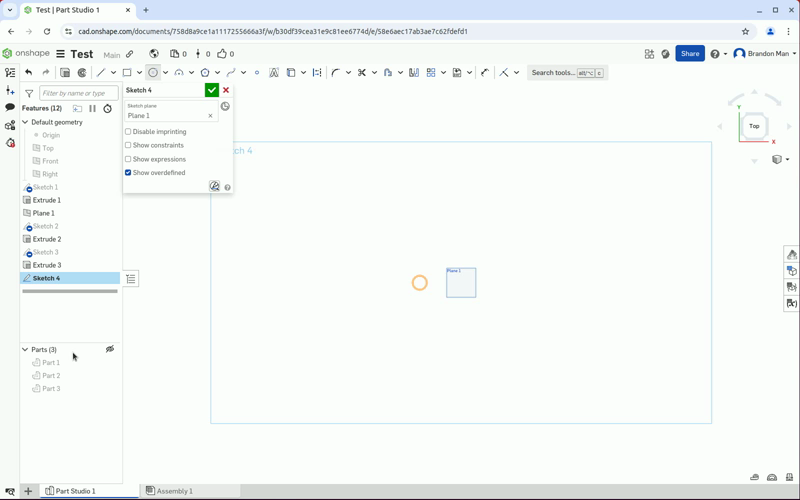
mouse_move(442, 282)
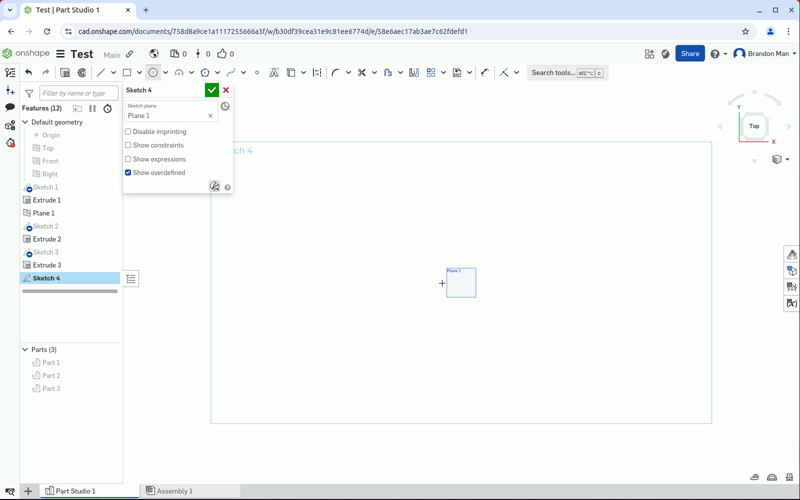
click(442, 282)
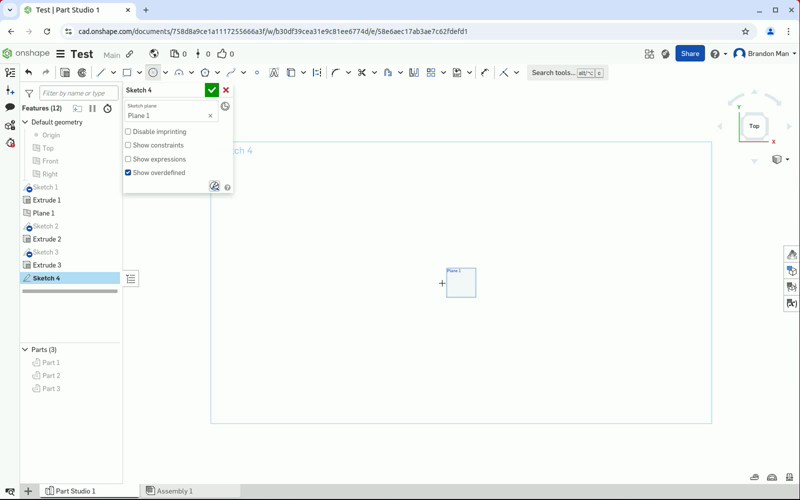
key_up(shift)
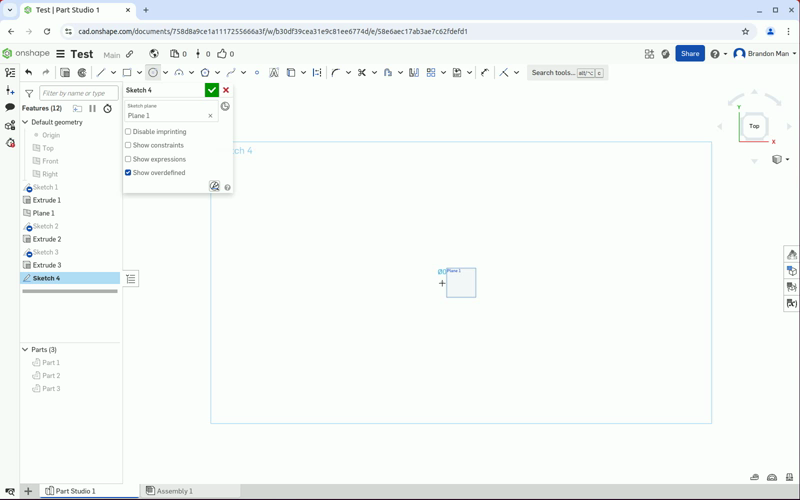
mouse_move(452, 282)
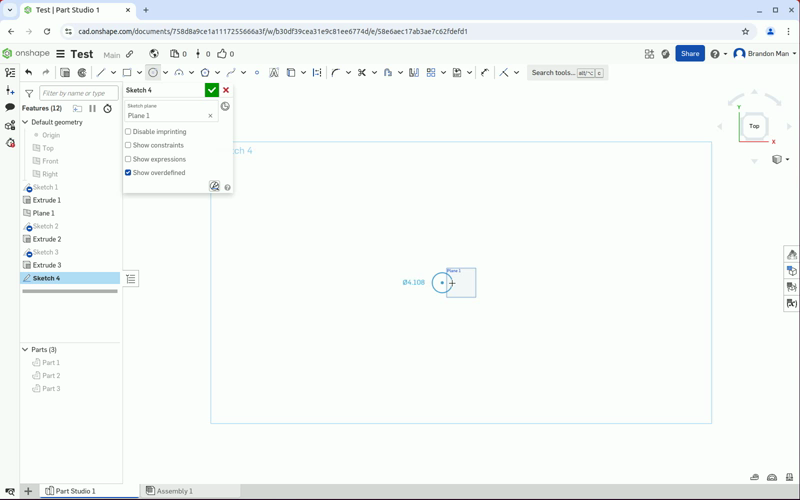
click(452, 282)
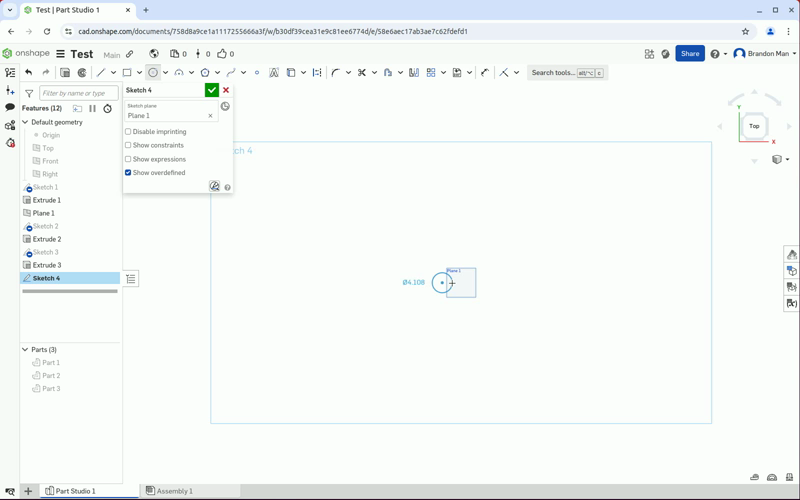
key(esc)
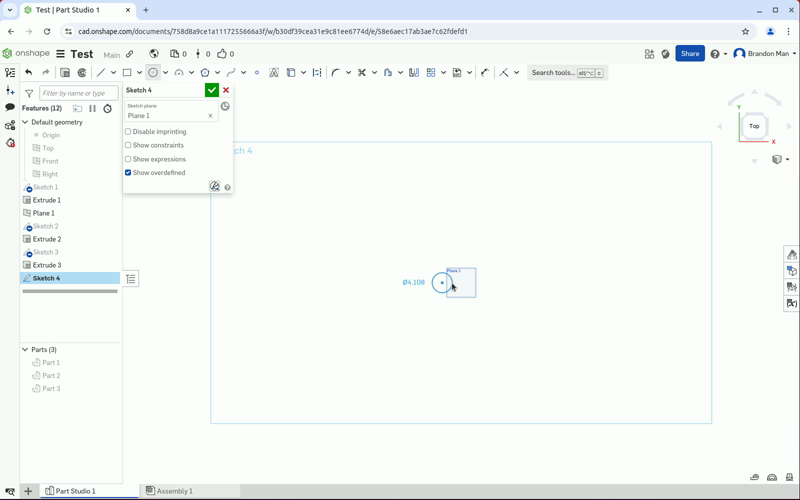
mouse_move(447, 277)
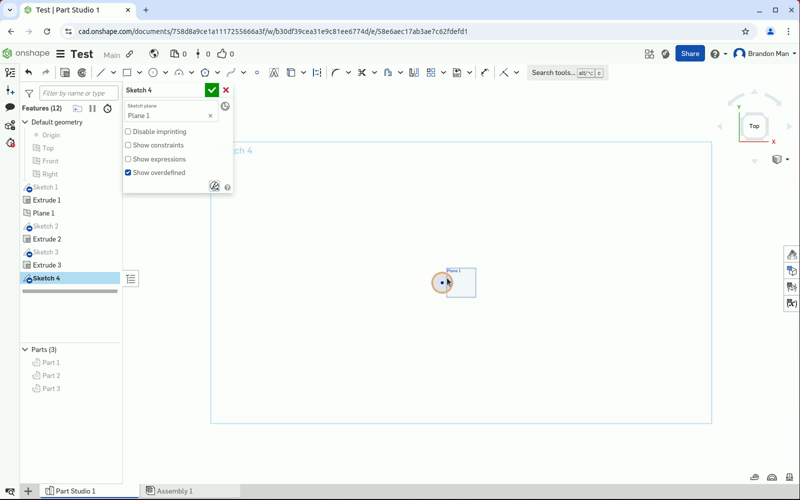
scroll(6)
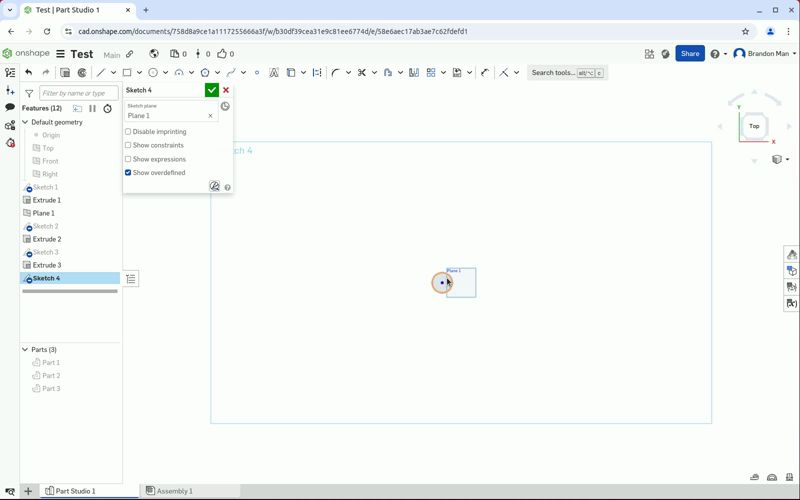
scroll(6)
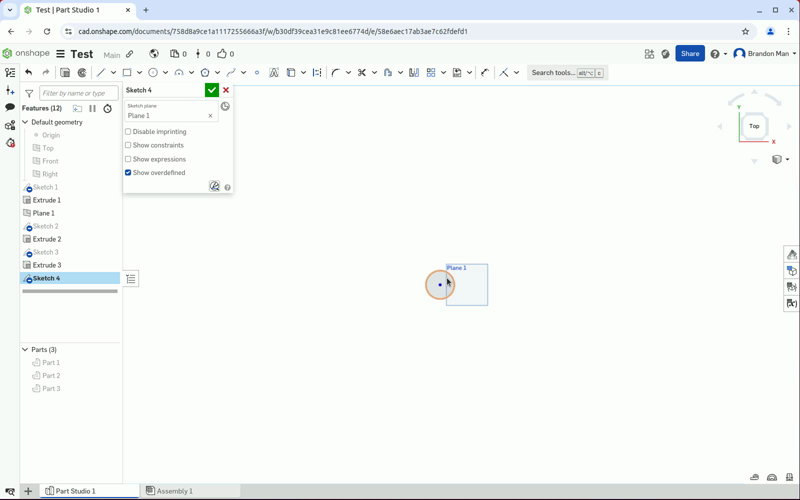
scroll(6)
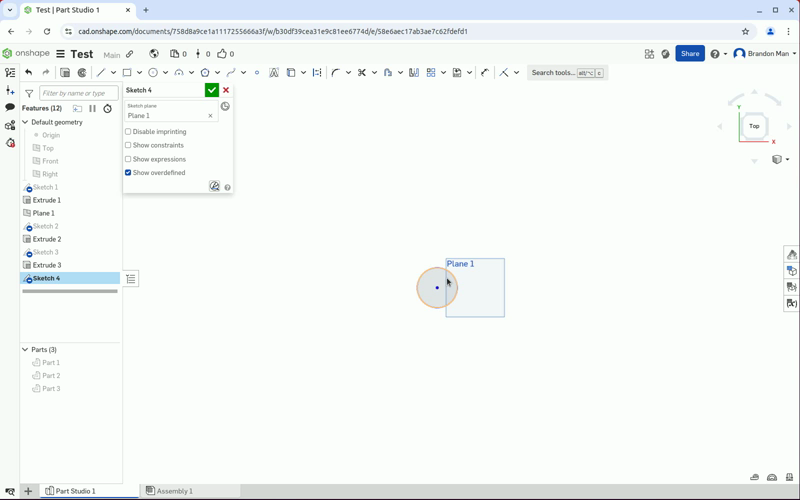
scroll(6)
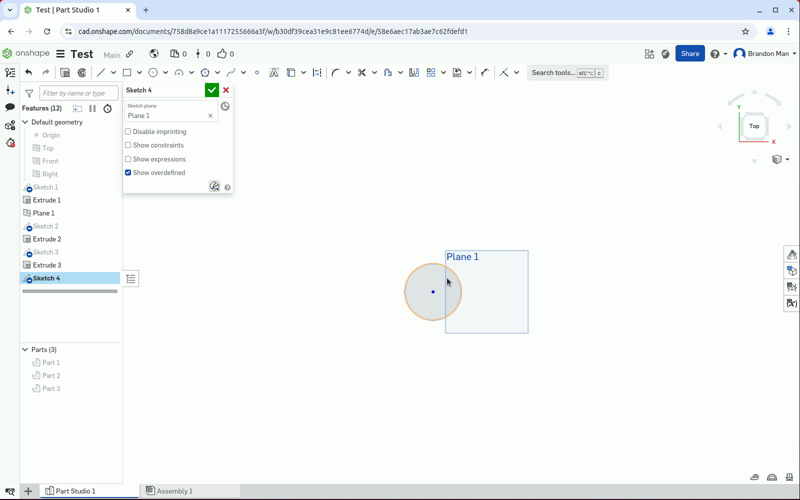
scroll(6)
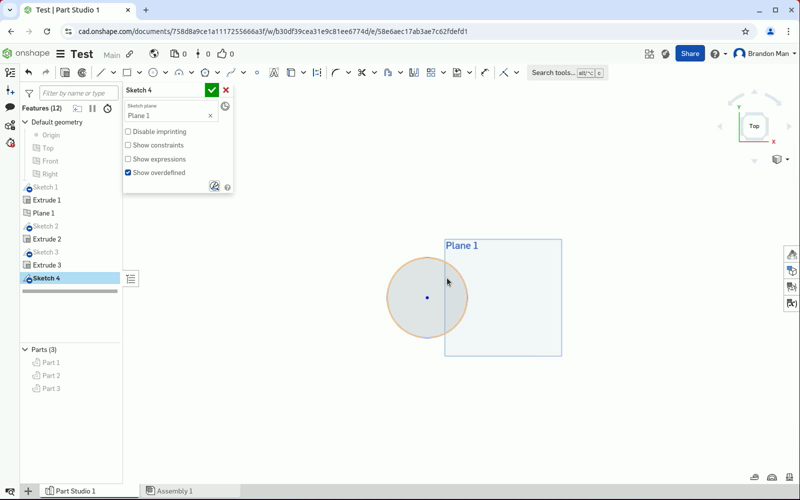
scroll(6)
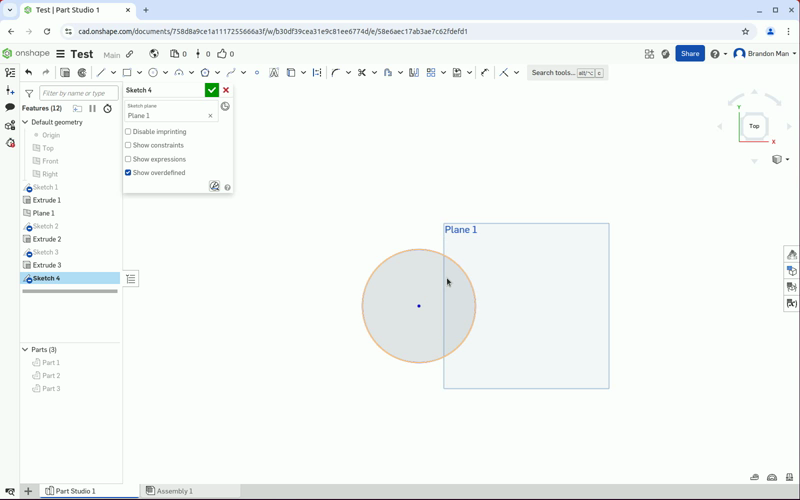
scroll(6)
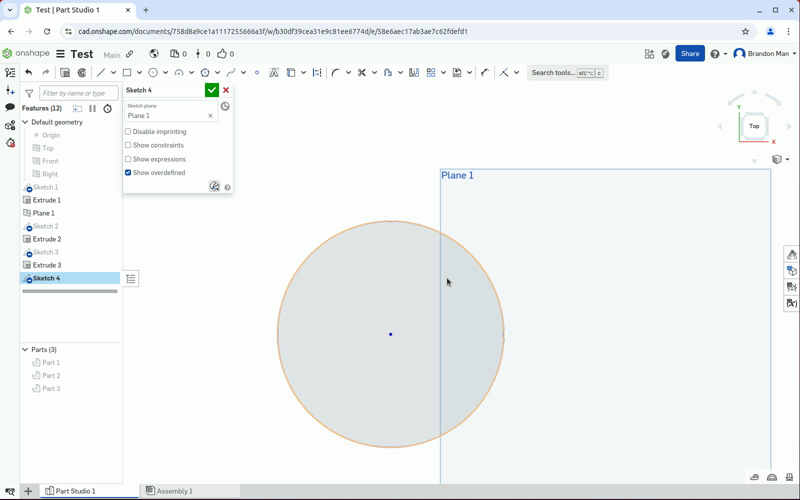
click(447, 277)
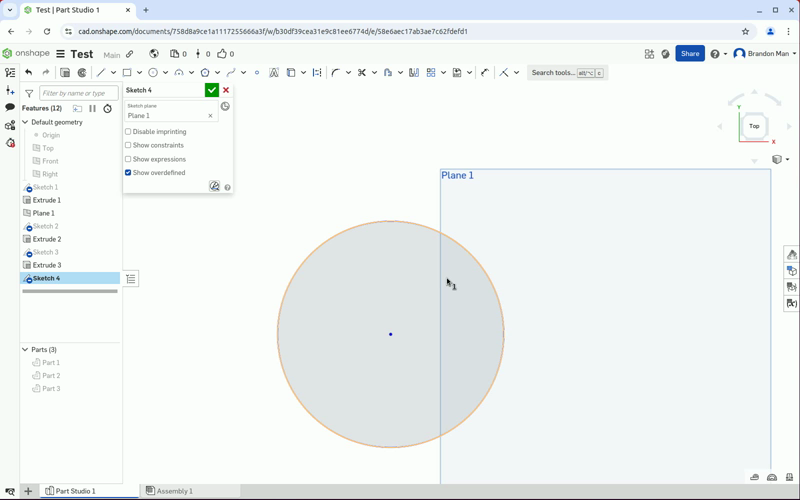
scroll(-6)
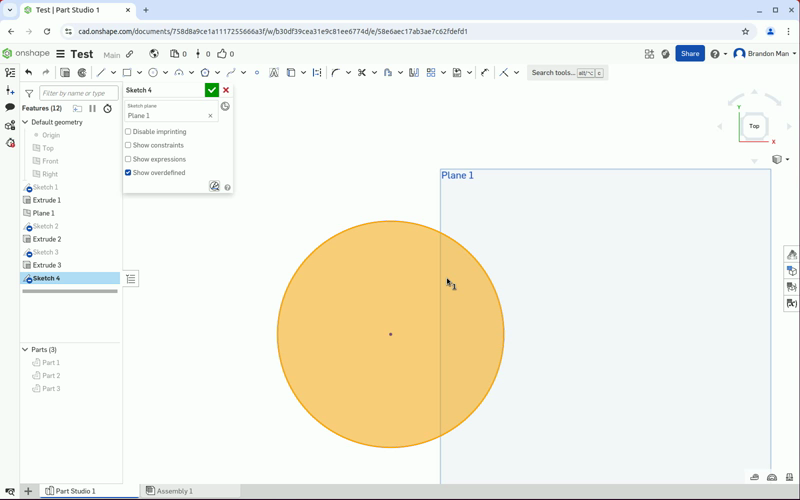
scroll(-6)
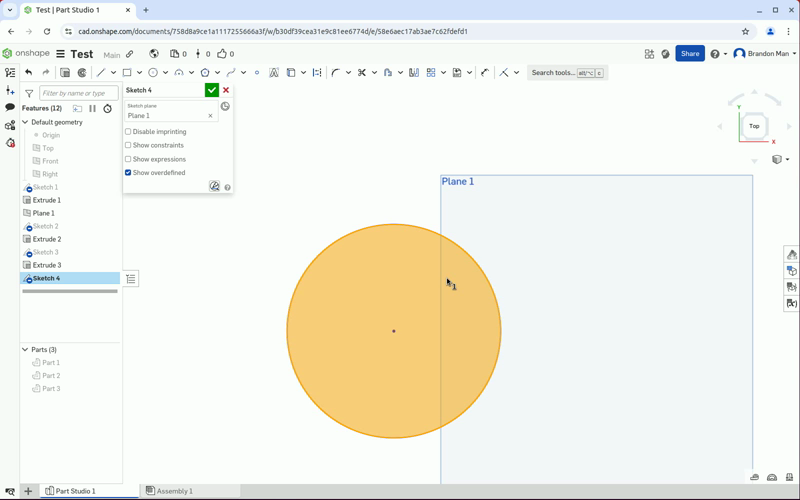
scroll(-6)
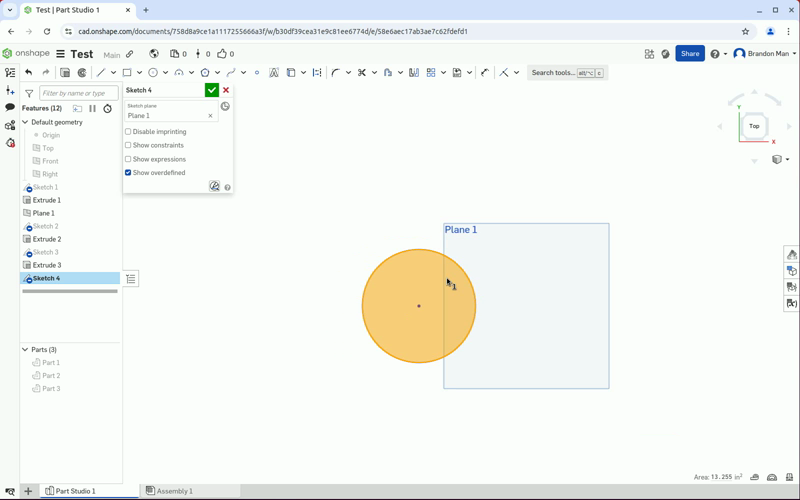
scroll(-6)
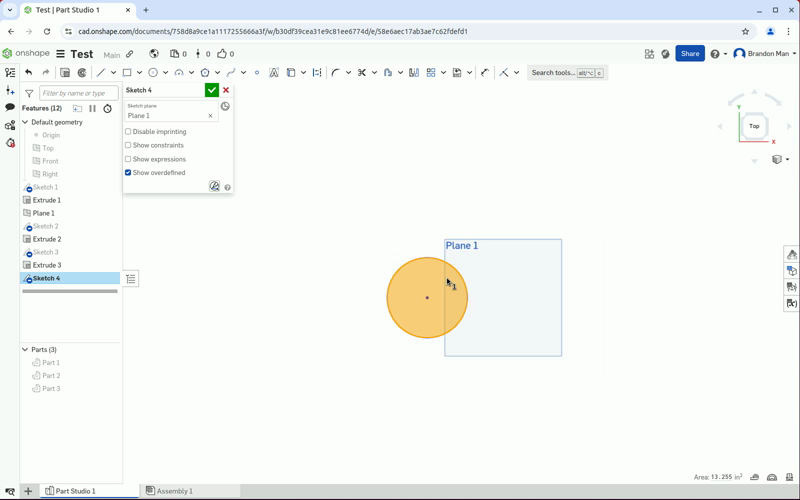
scroll(-6)
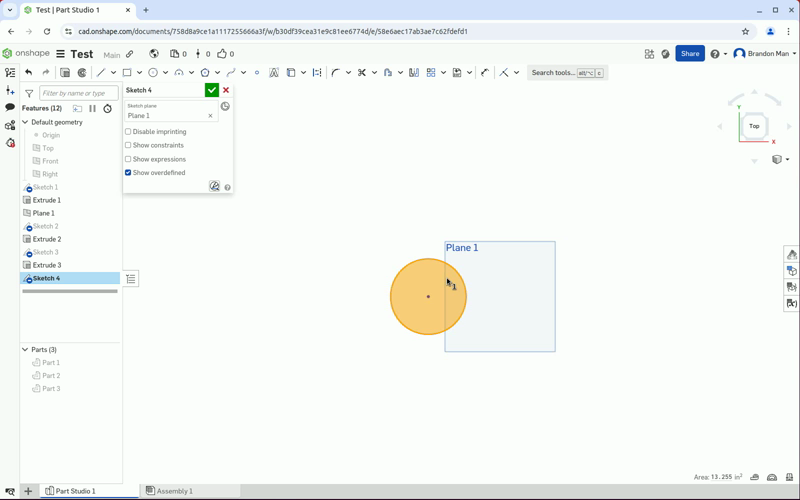
scroll(-6)
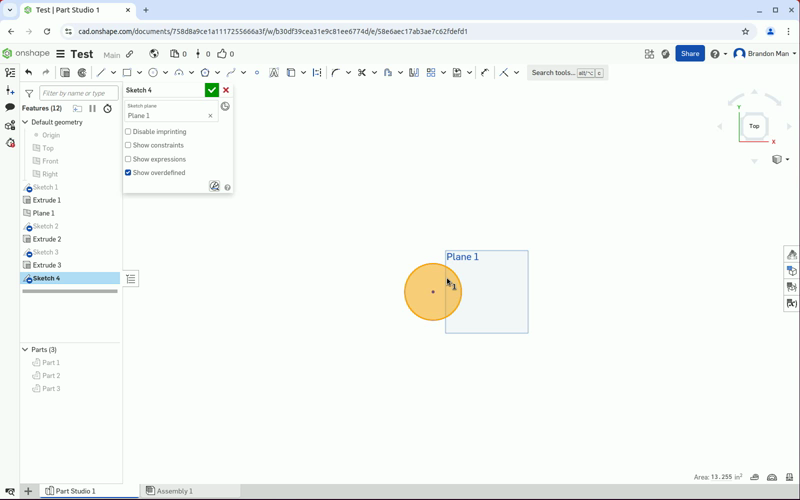
scroll(-6)
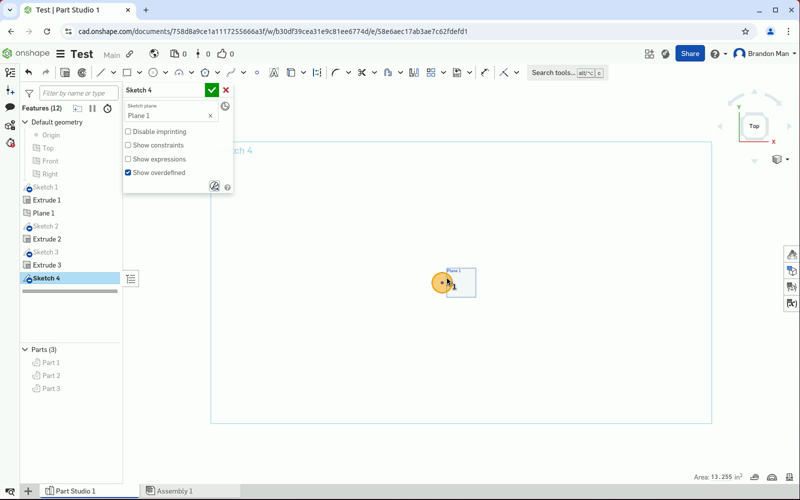
mouse_move(73, 352)
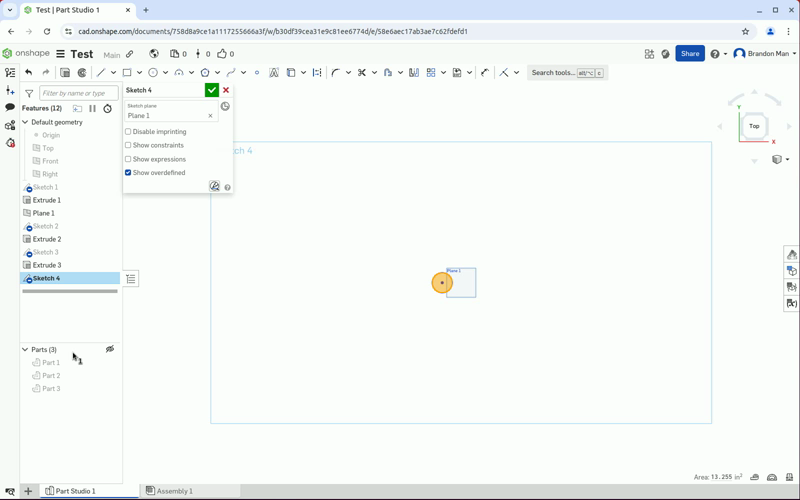
key(shift+y)
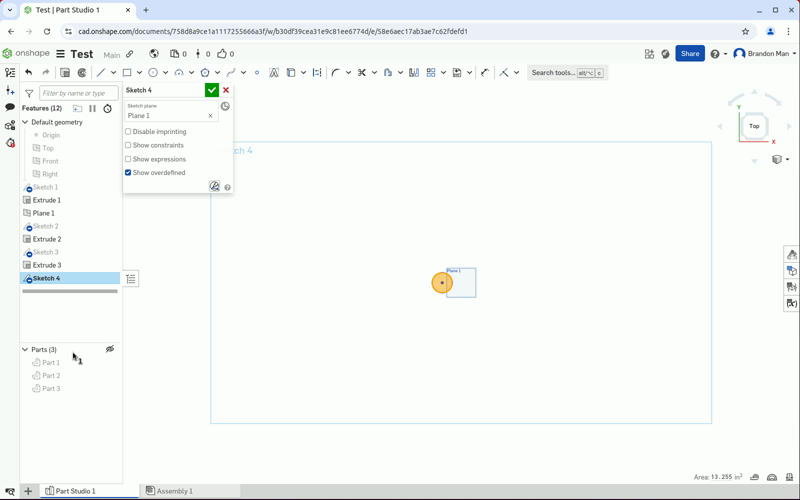
key(shift+e)
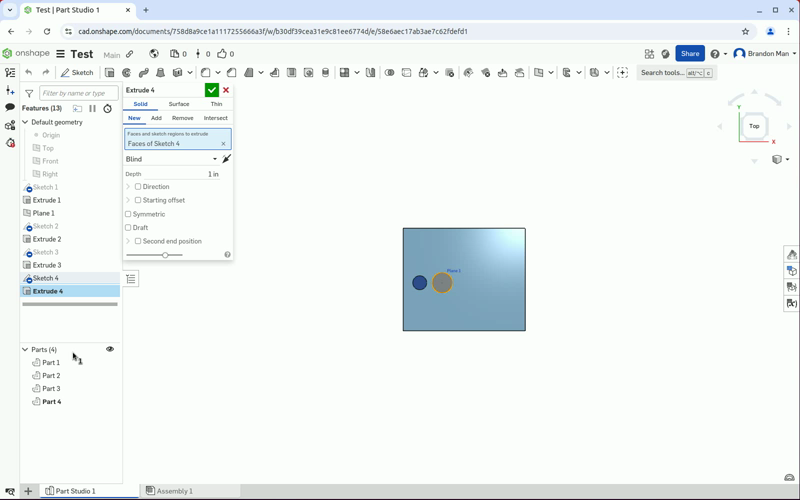
mouse_move(143, 106)
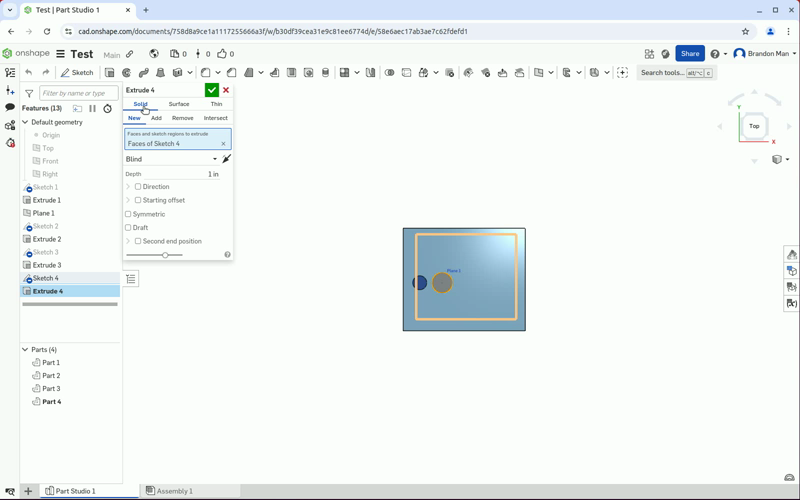
click(143, 106)
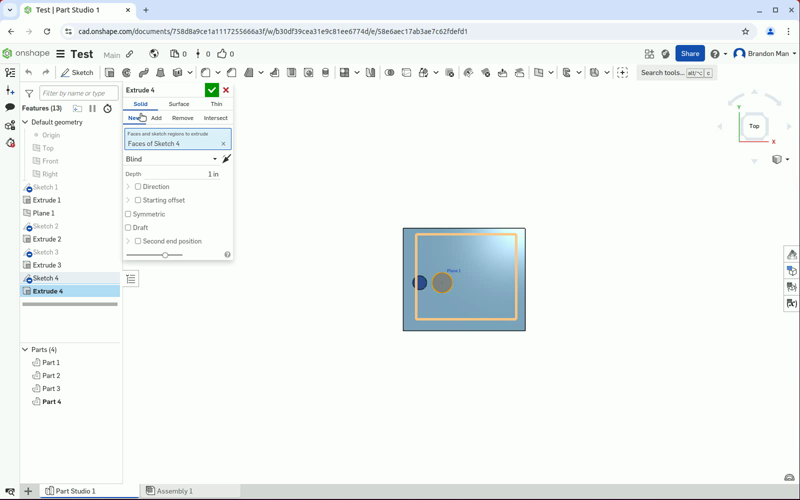
mouse_move(137, 120)
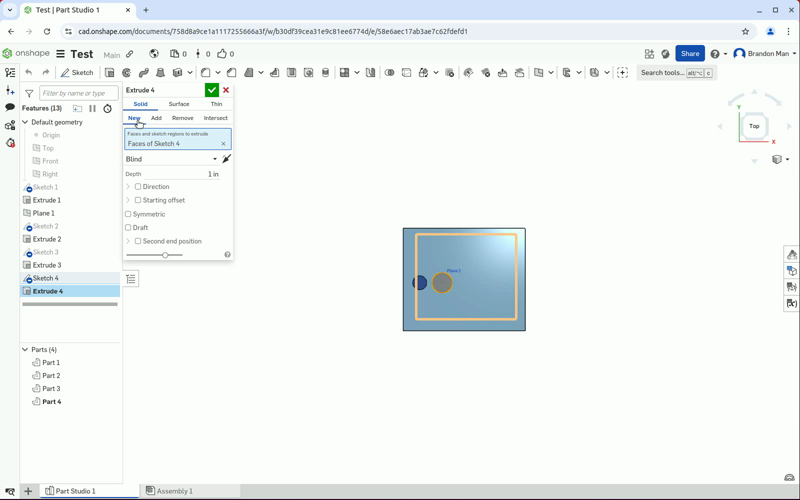
click(137, 120)
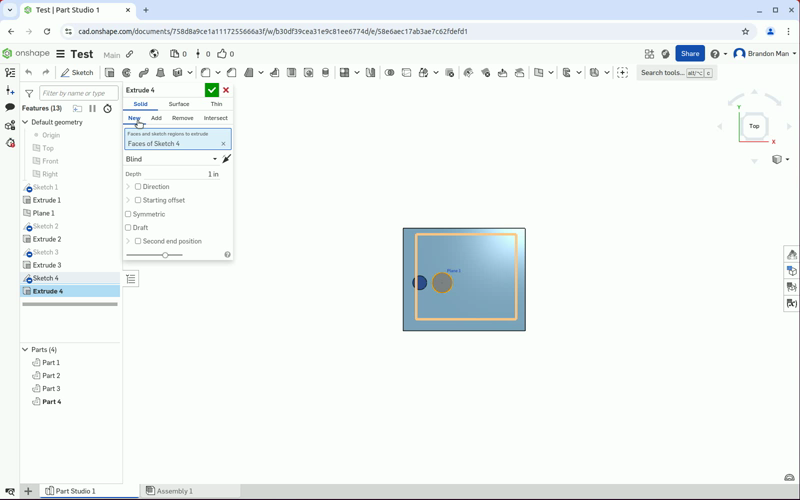
key(tab, 4)
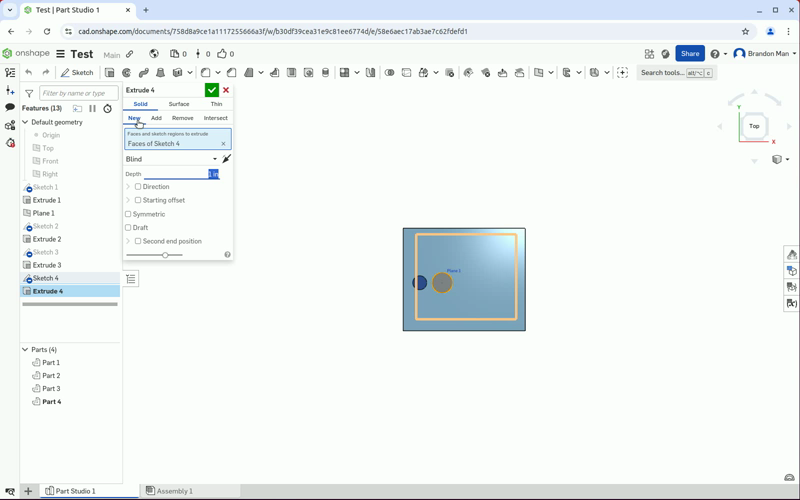
text(7.943)
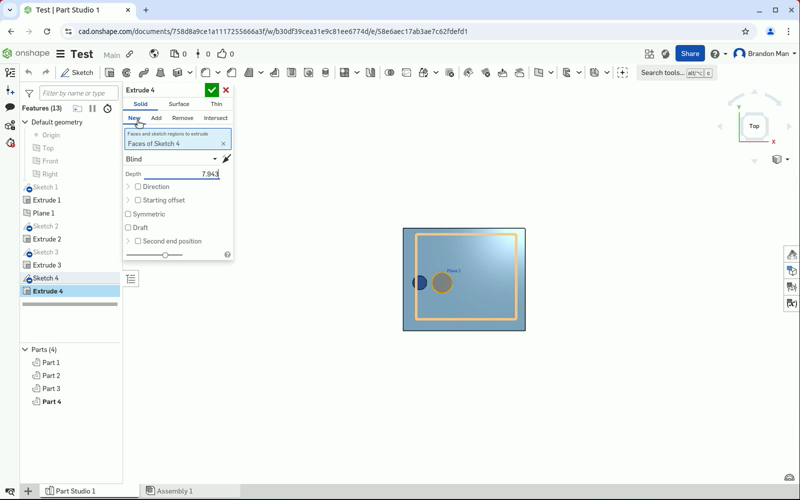
key(enter)
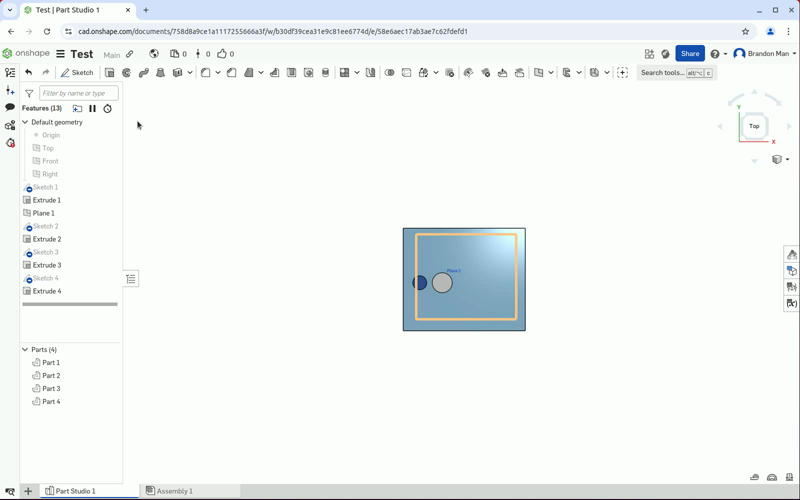
key(shift+h)
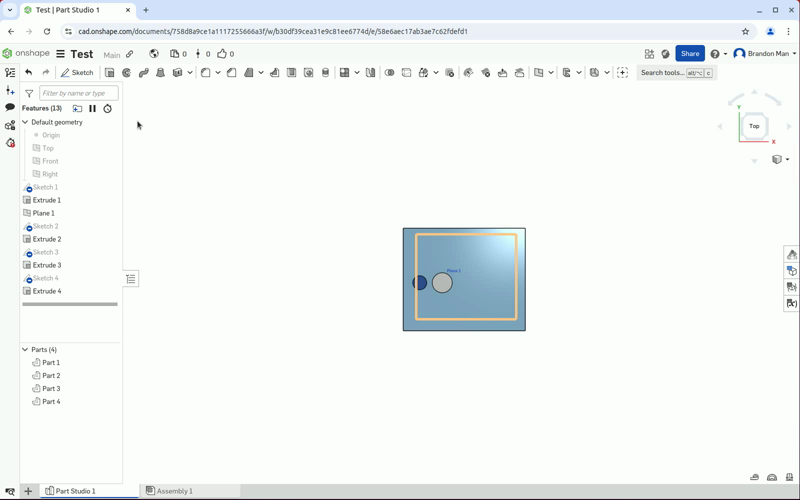
key(shift+h)
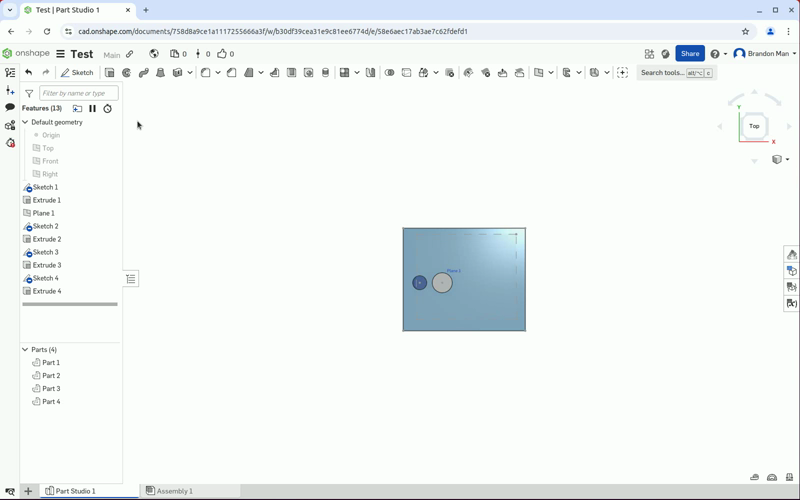
key(shift+7)
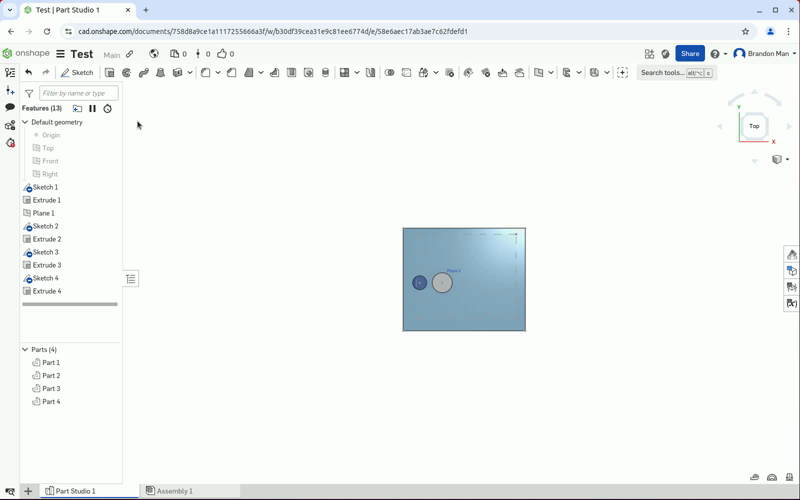
key(up, 3)
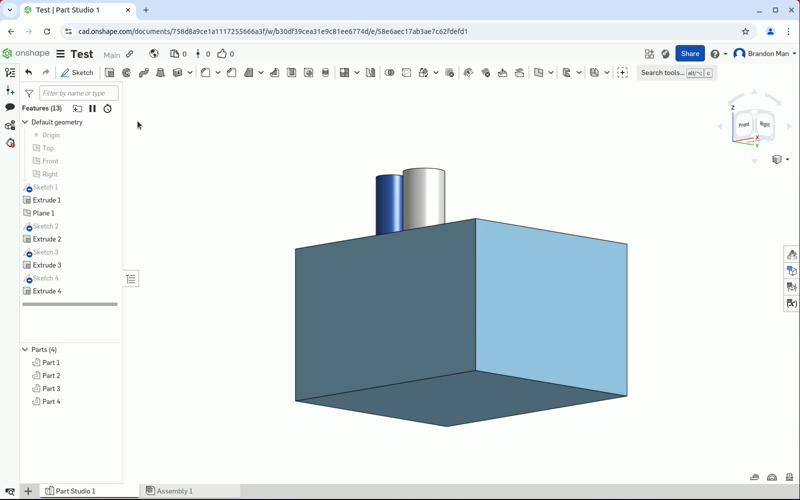
key(left, 3)
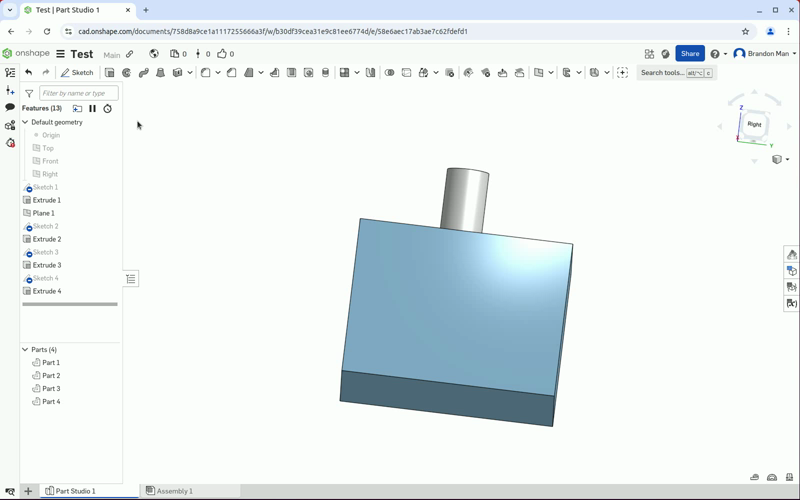
key(right, 3)
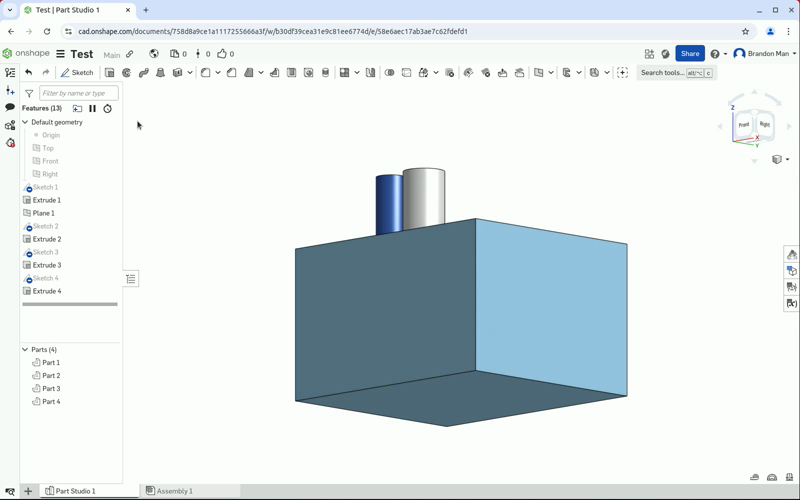
key(down, 3)
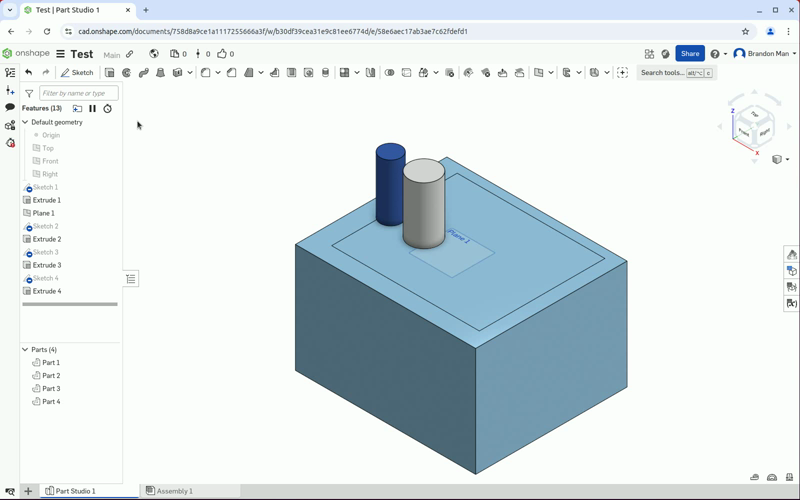
mouse_move(73, 189)
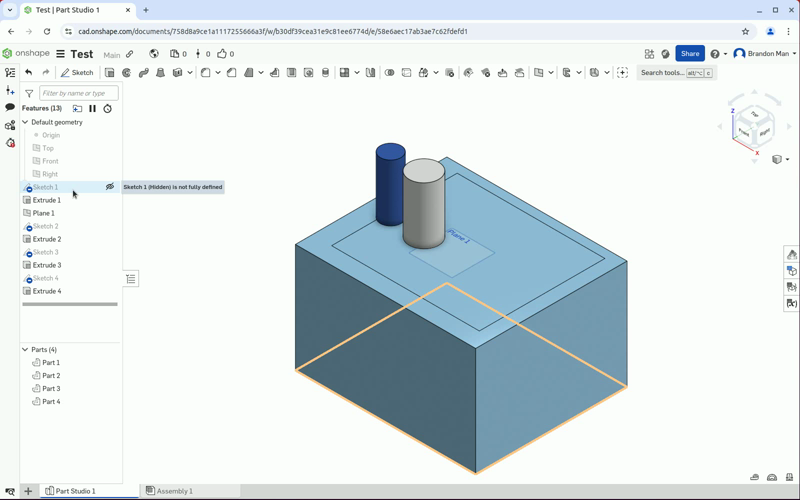
click(73, 189)